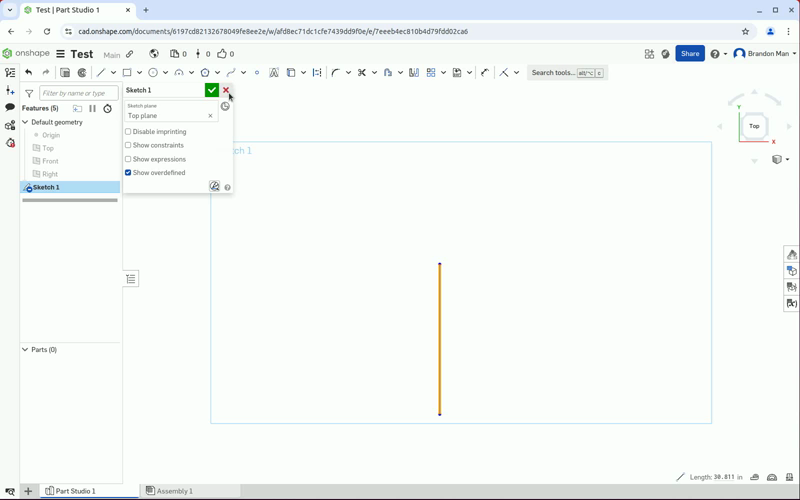
key(shift+h)
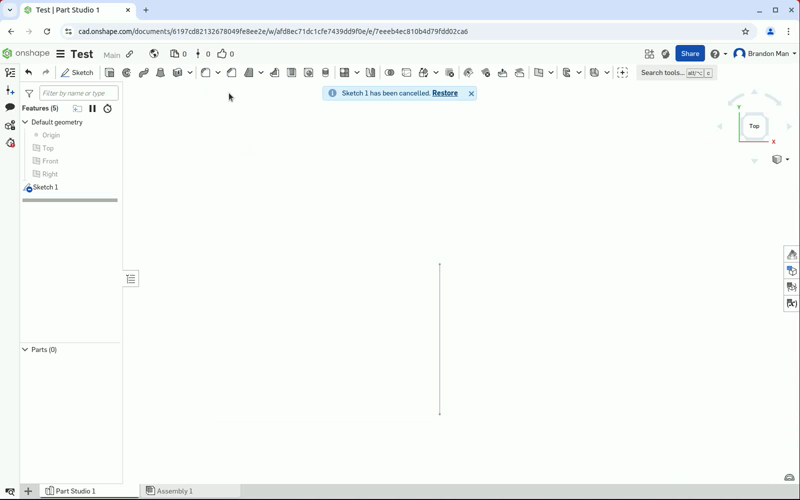
key(shift+s)
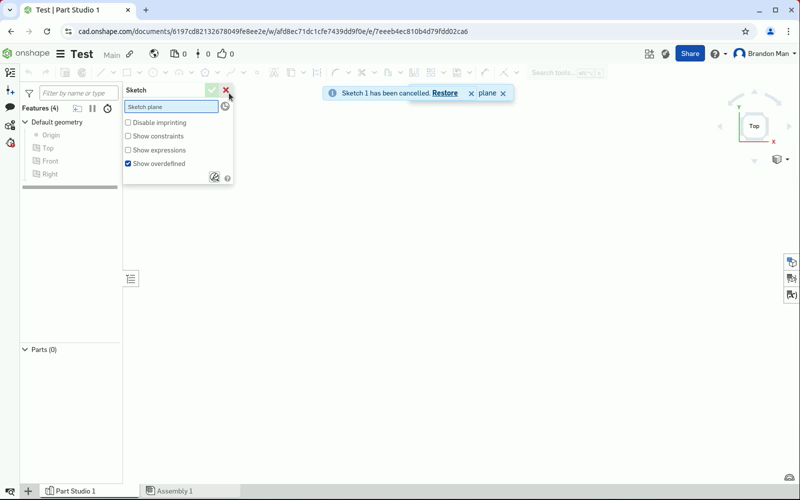
mouse_move(73, 150)
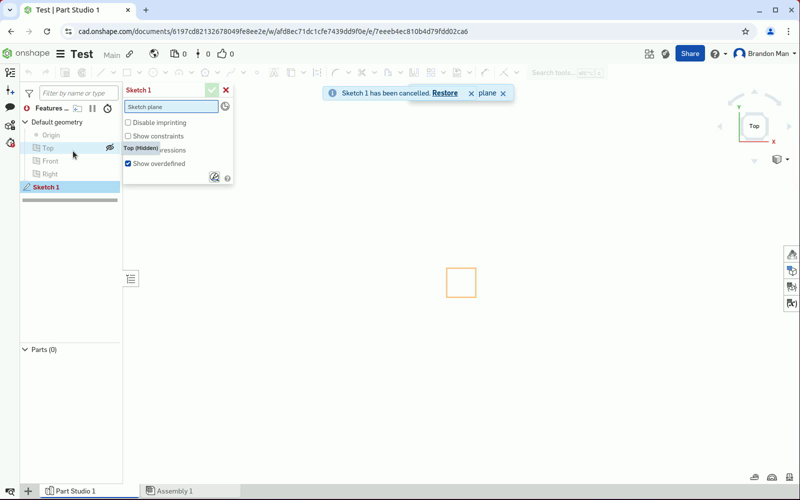
click(73, 150)
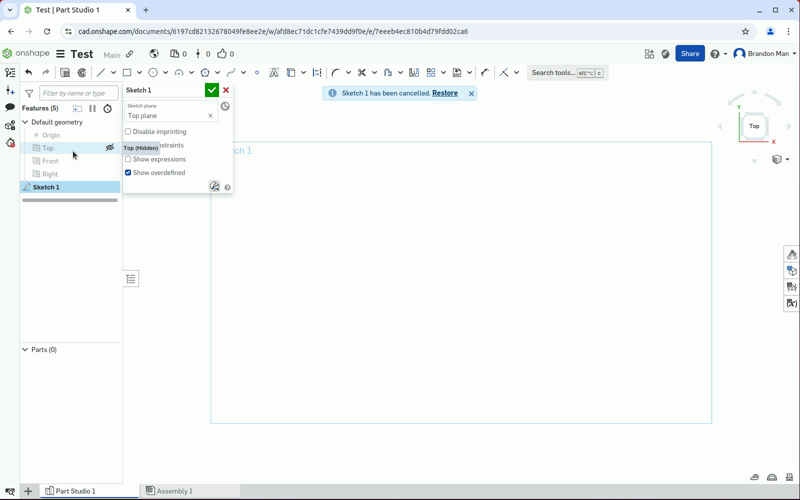
mouse_move(73, 352)
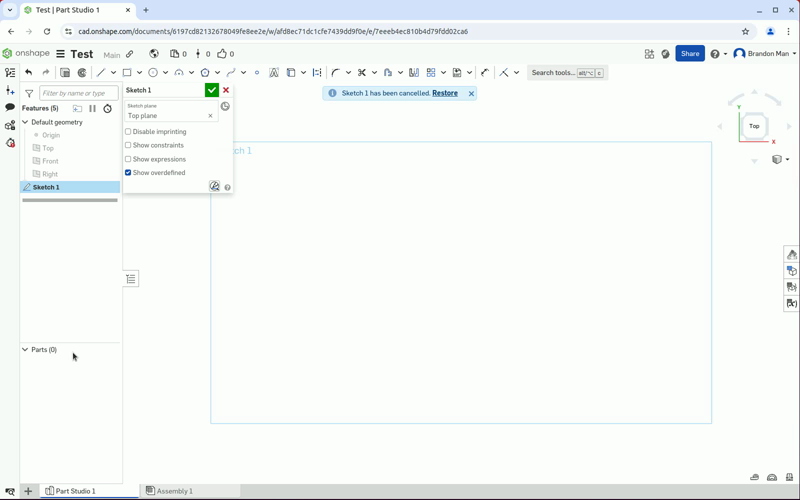
key(y)
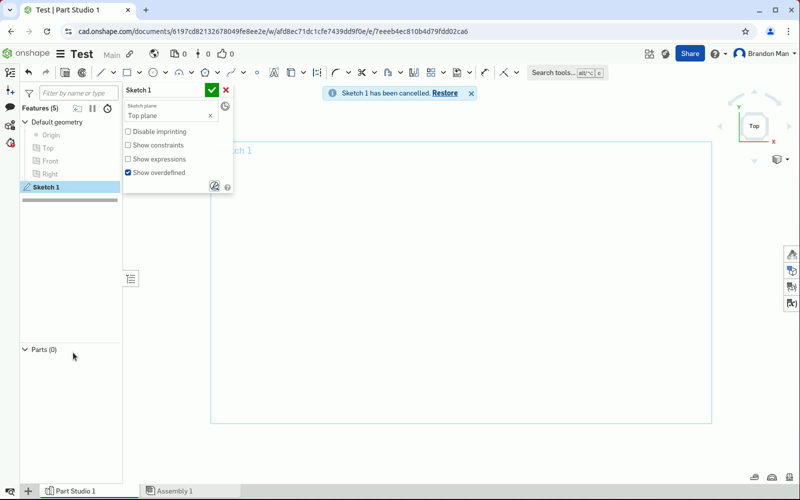
key(l)
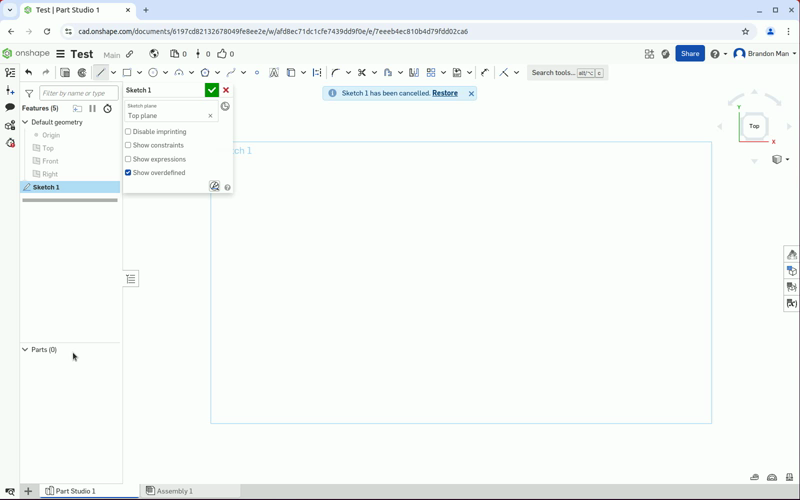
key_down(shift)
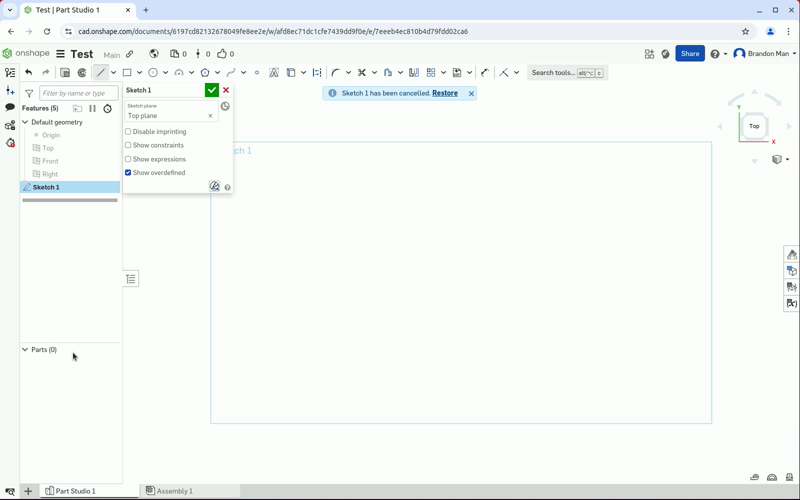
mouse_move(348, 339)
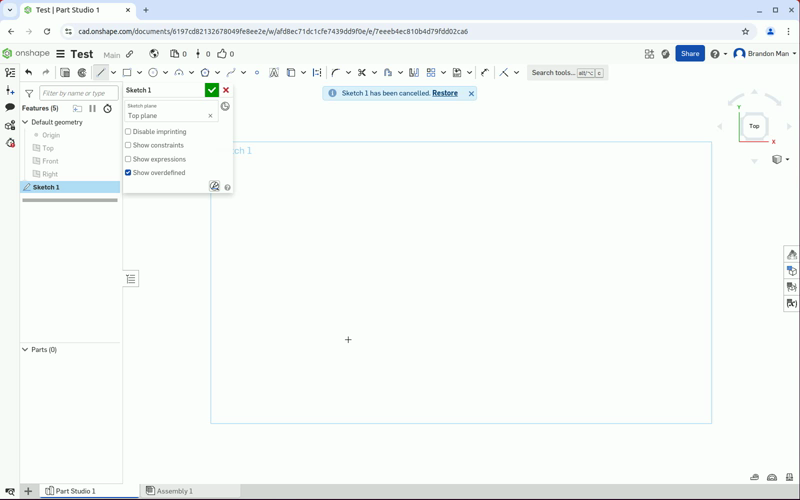
click(348, 339)
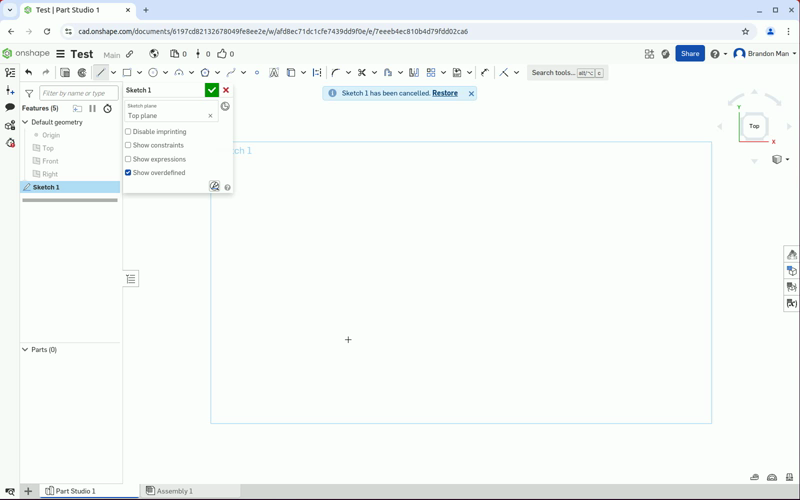
key_up(shift)
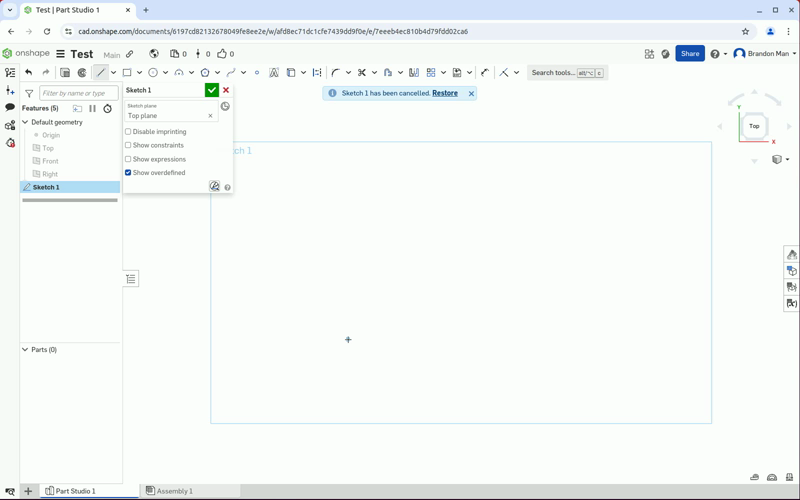
key_down(shift)
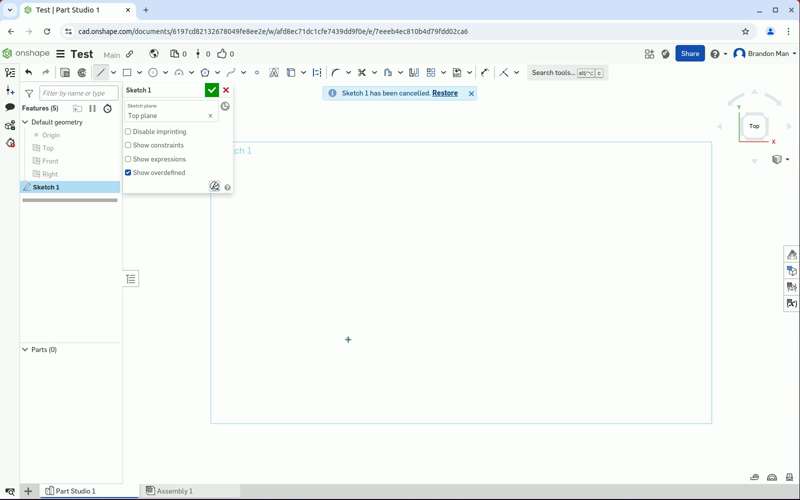
mouse_move(572, 339)
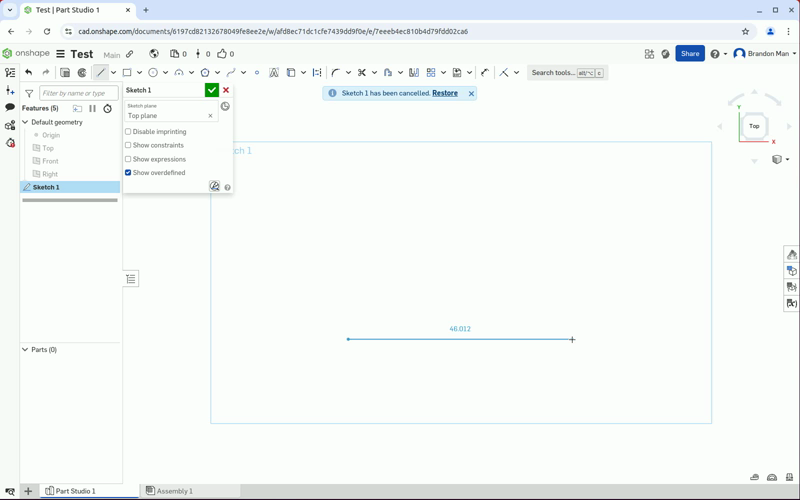
click(572, 339)
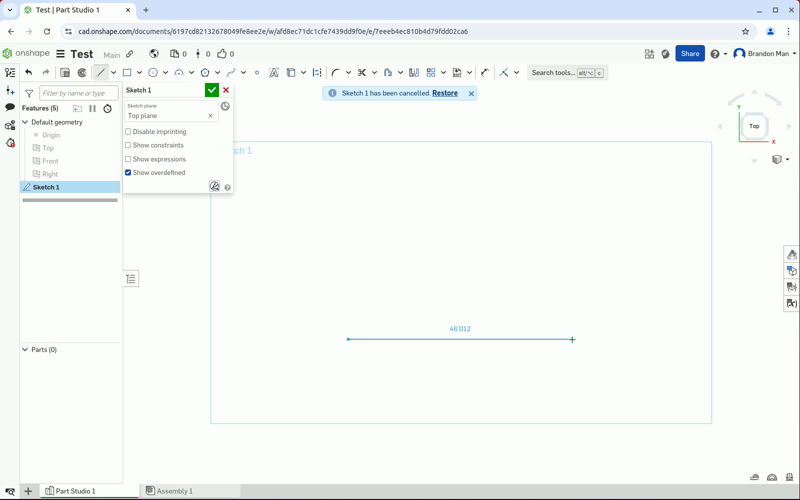
key_up(shift)
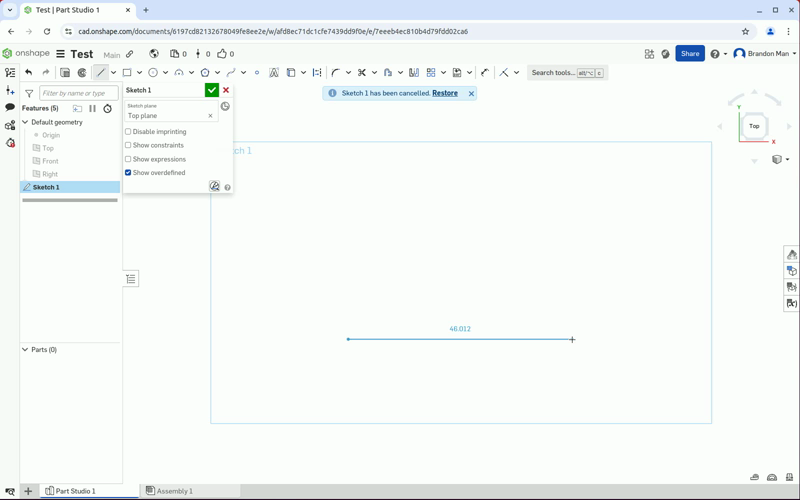
key_down(shift)
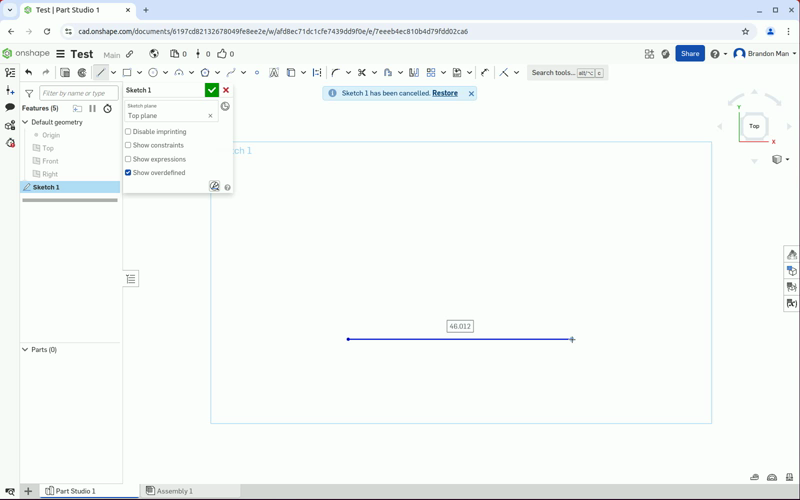
mouse_move(589, 339)
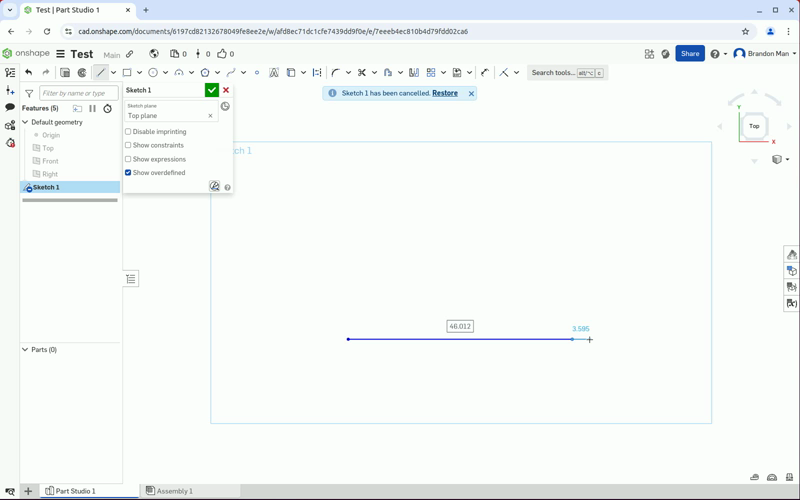
mouse_move(572, 324)
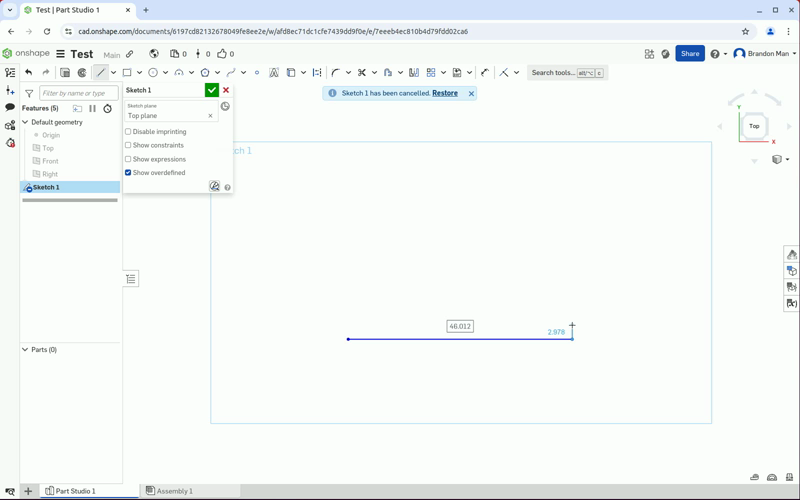
click(572, 324)
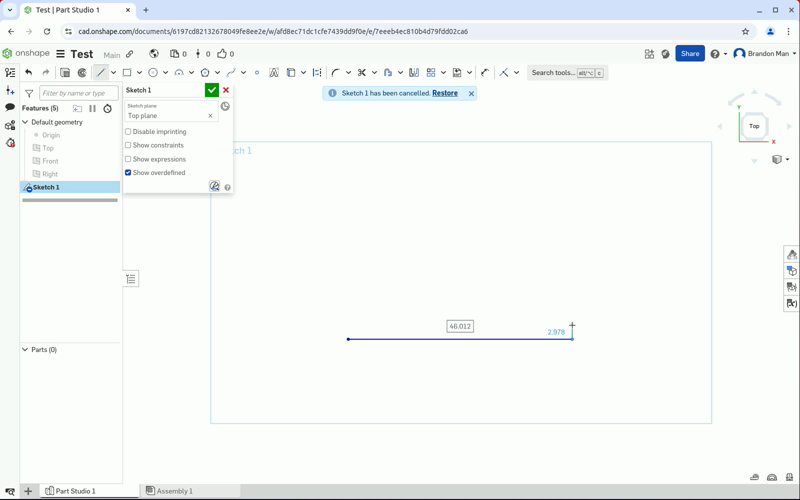
key_up(shift)
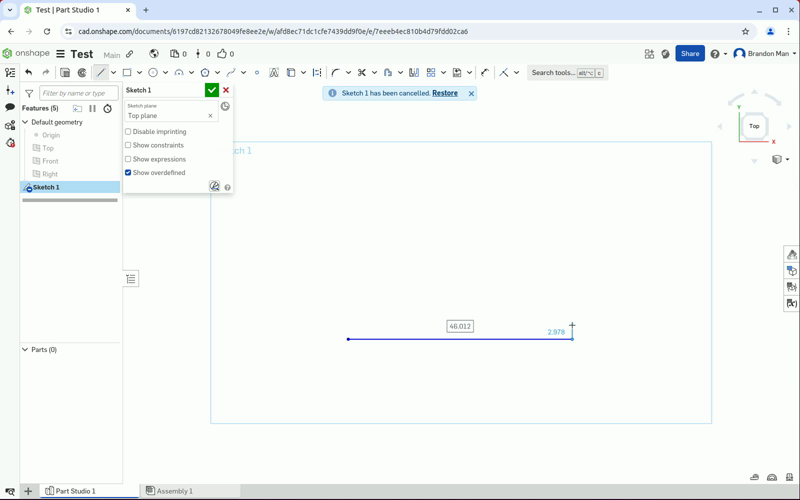
key(esc)
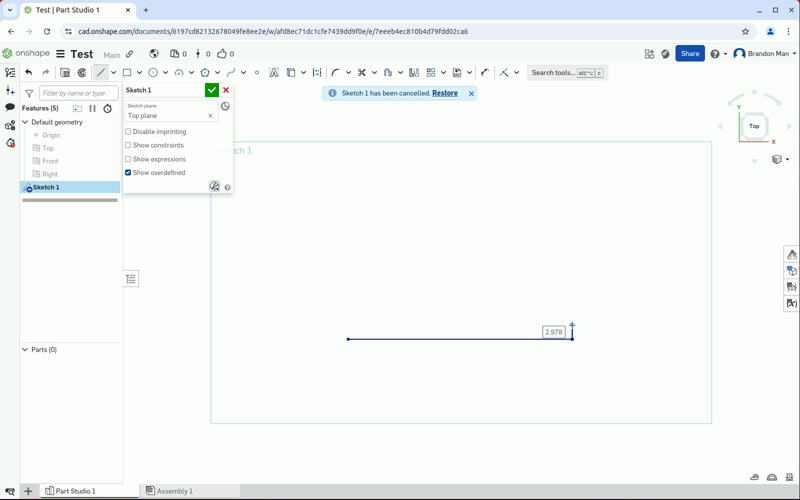
key(a)
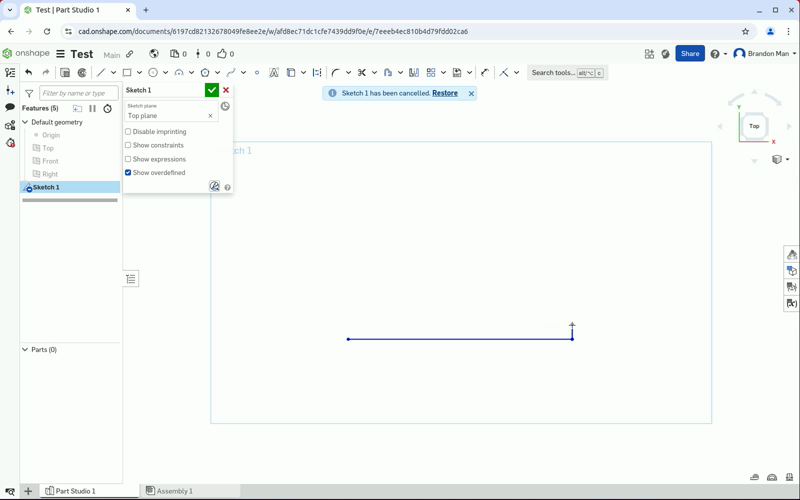
mouse_move(572, 324)
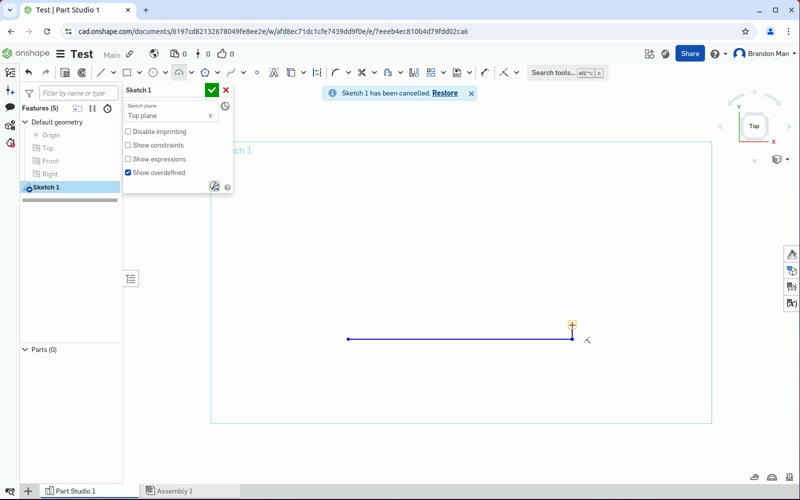
click(572, 324)
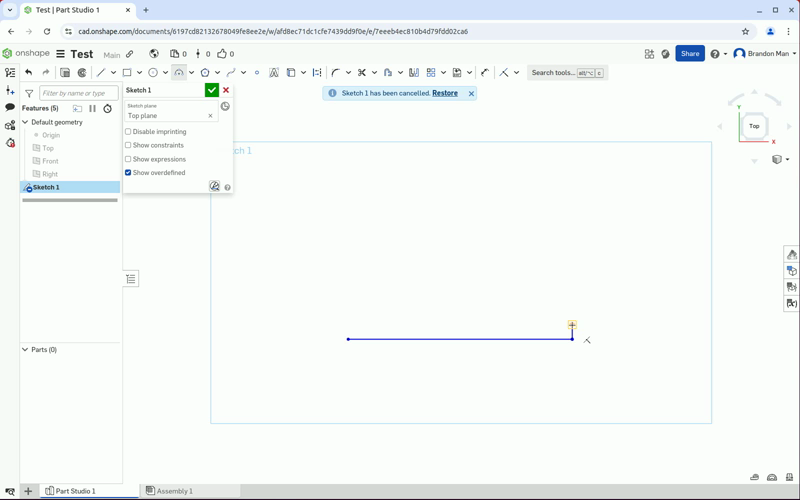
key_down(shift)
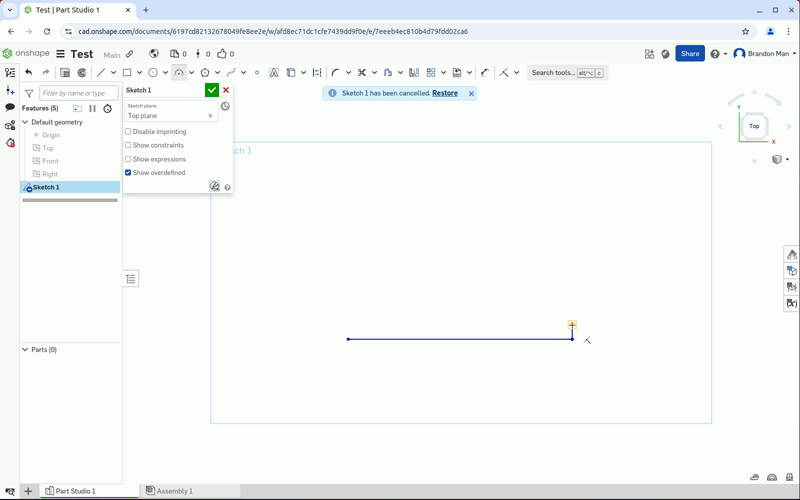
mouse_move(508, 282)
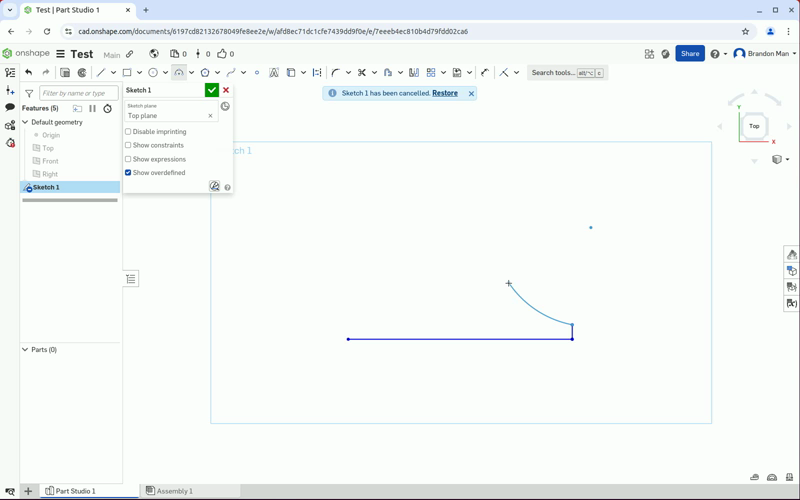
click(508, 282)
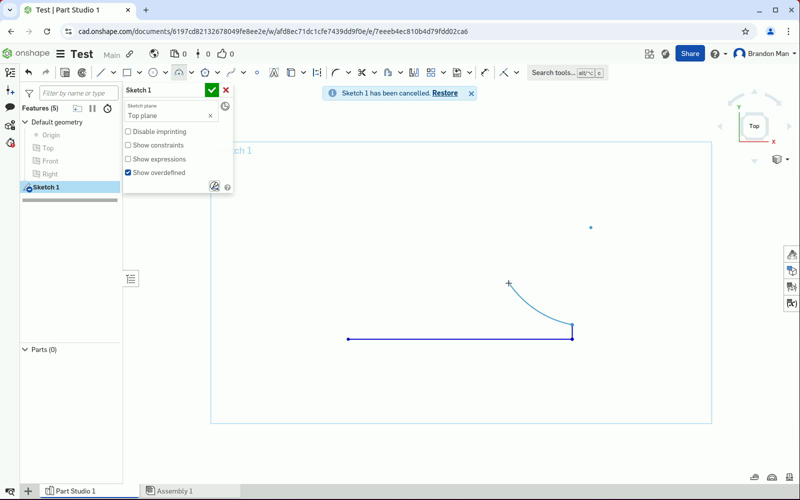
mouse_move(534, 313)
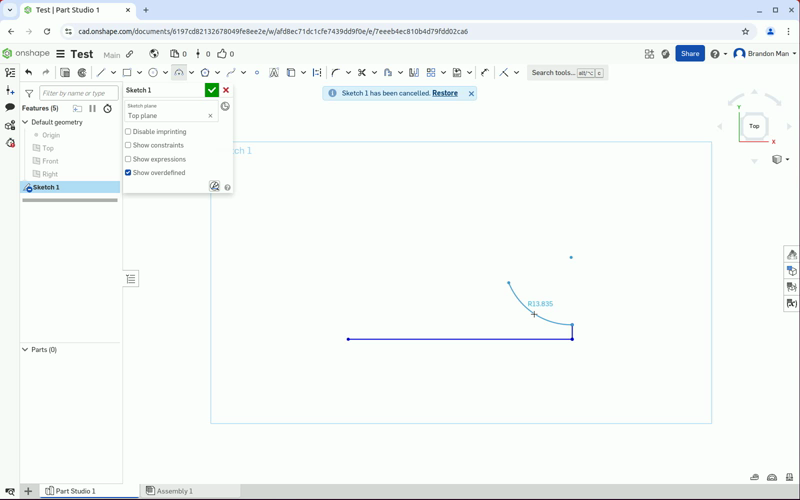
click(534, 313)
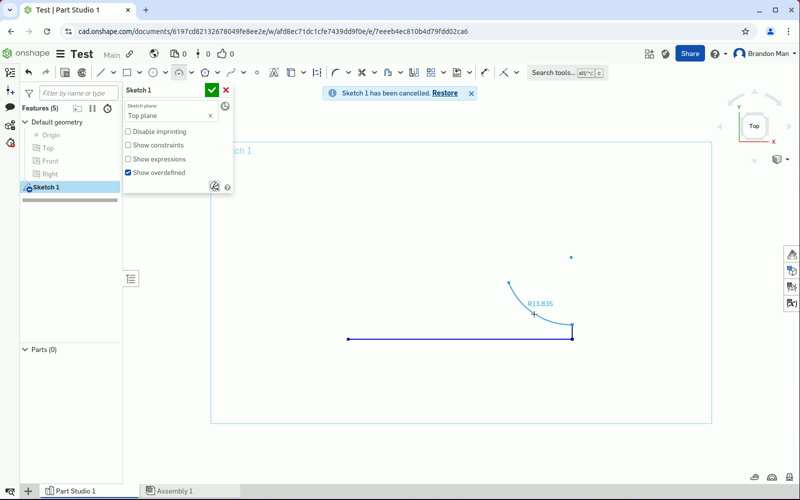
key_up(shift)
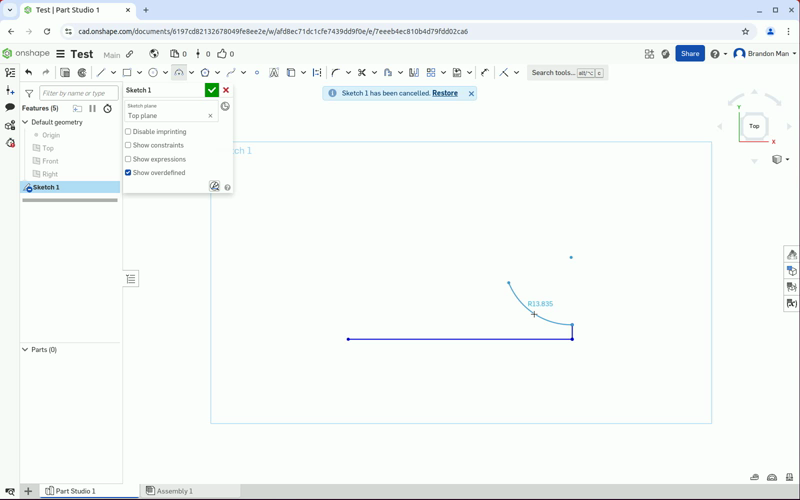
mouse_move(508, 282)
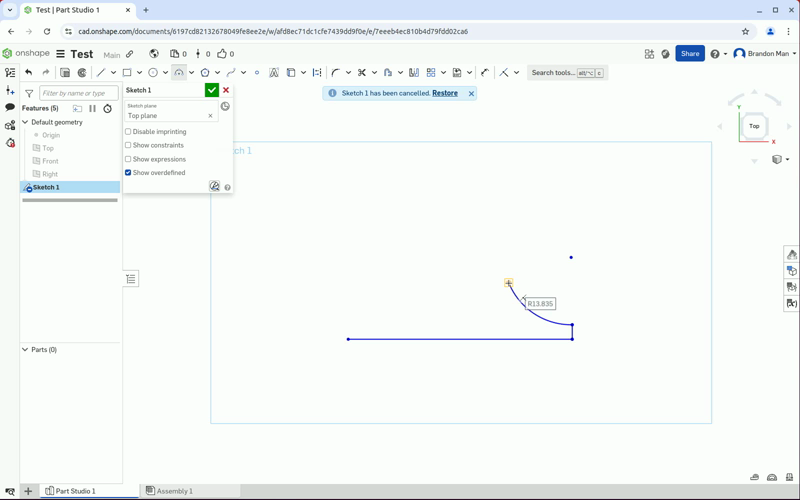
click(508, 282)
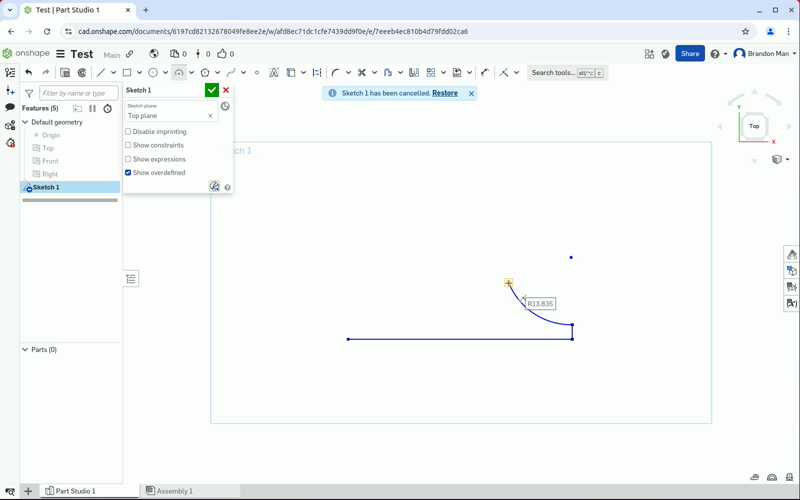
key_down(shift)
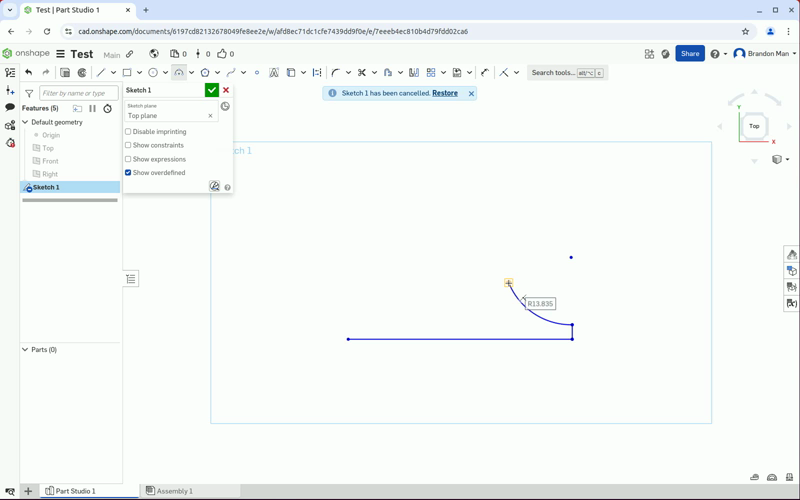
mouse_move(411, 282)
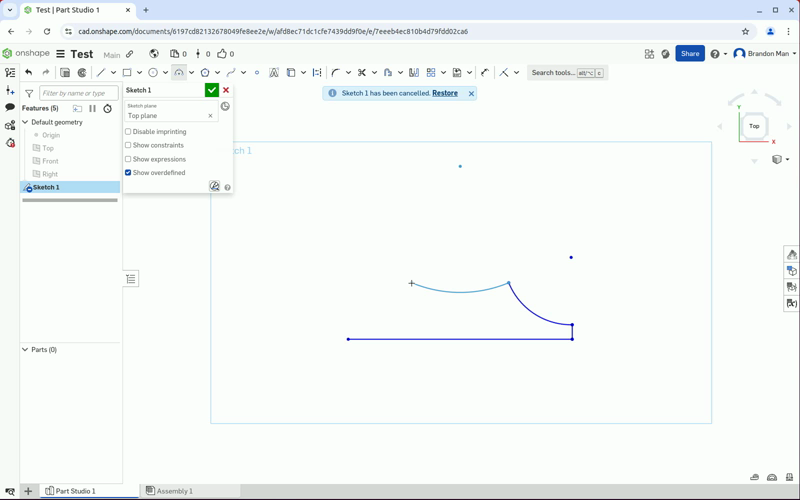
click(411, 282)
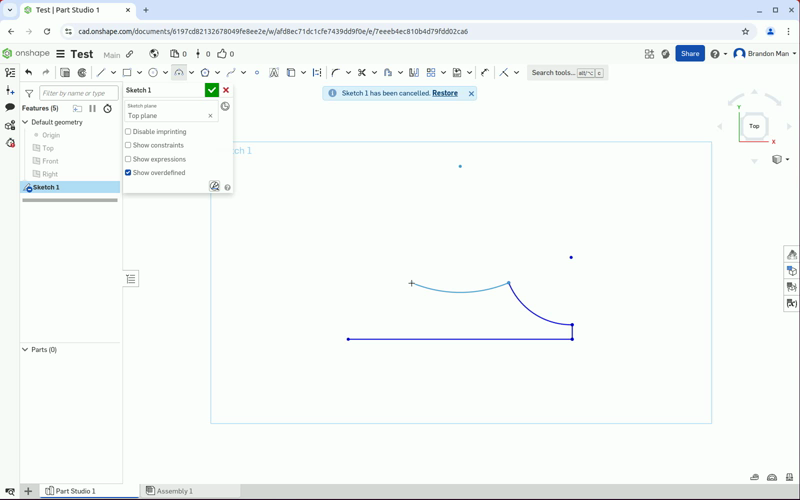
mouse_move(460, 234)
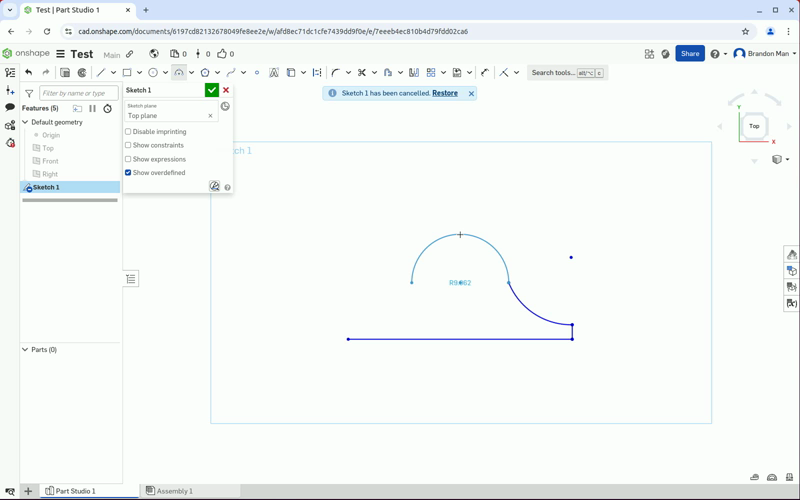
click(460, 234)
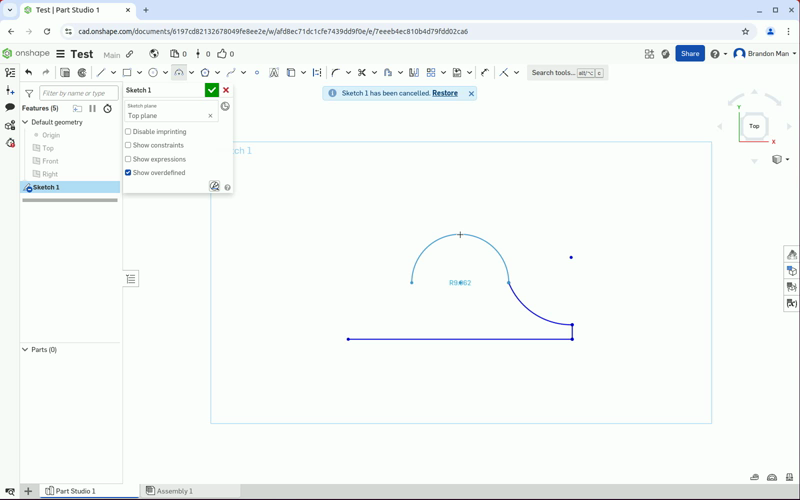
key_up(shift)
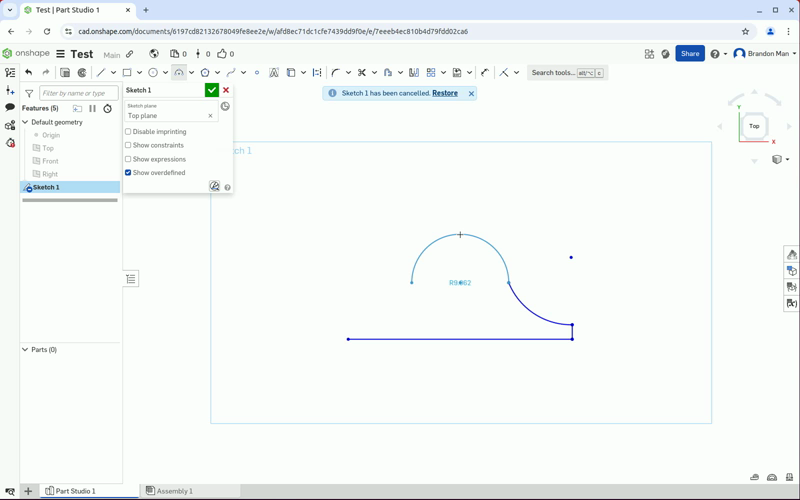
mouse_move(411, 282)
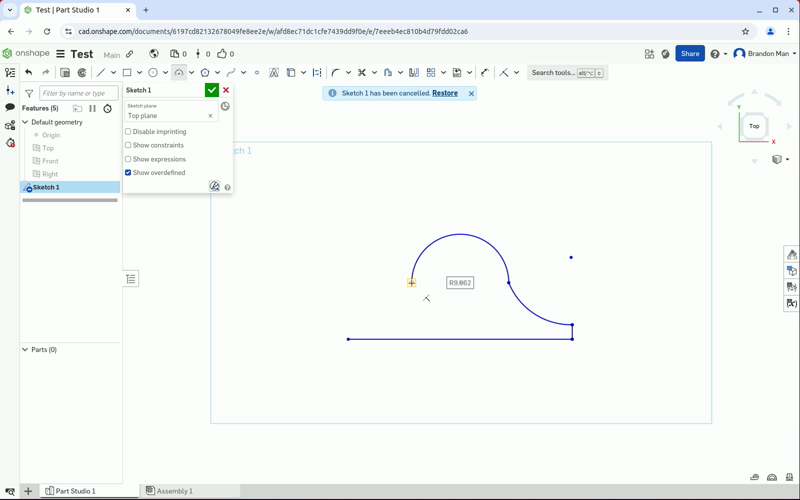
click(411, 282)
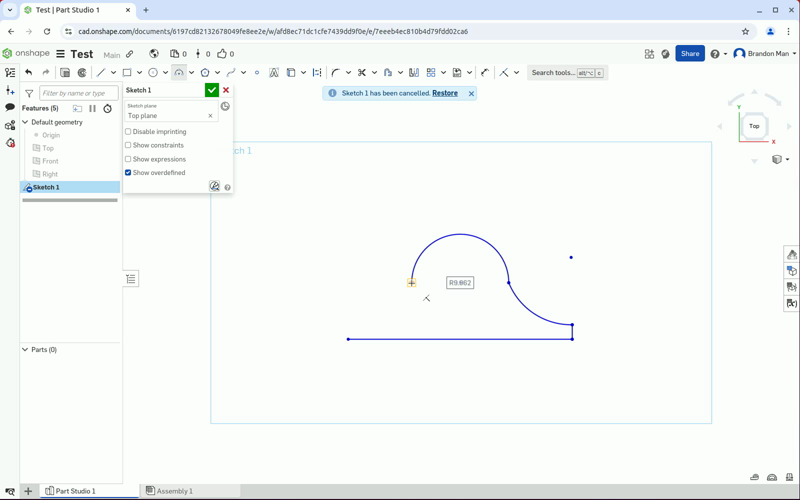
key_down(shift)
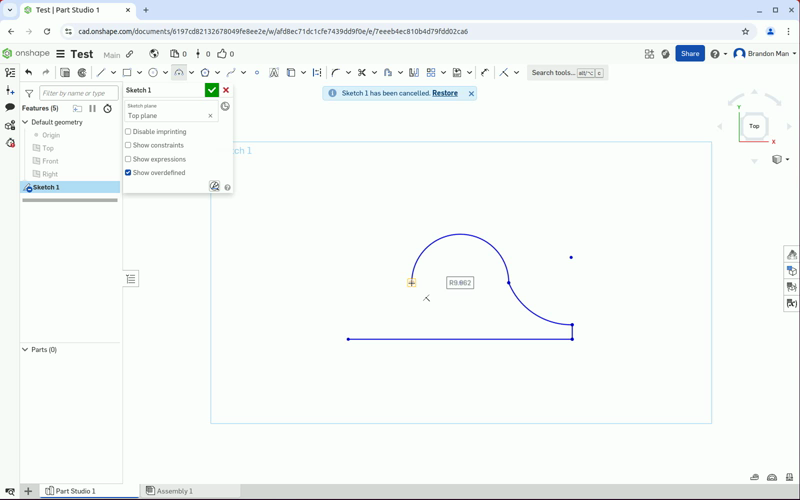
mouse_move(348, 324)
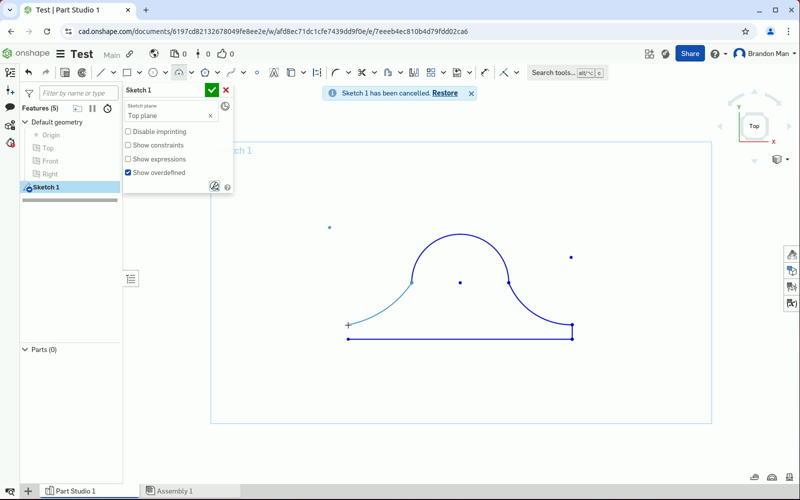
click(348, 324)
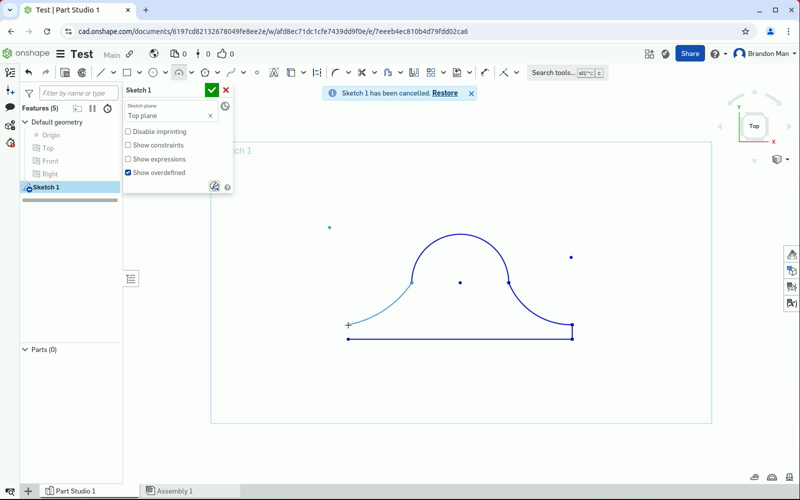
mouse_move(386, 313)
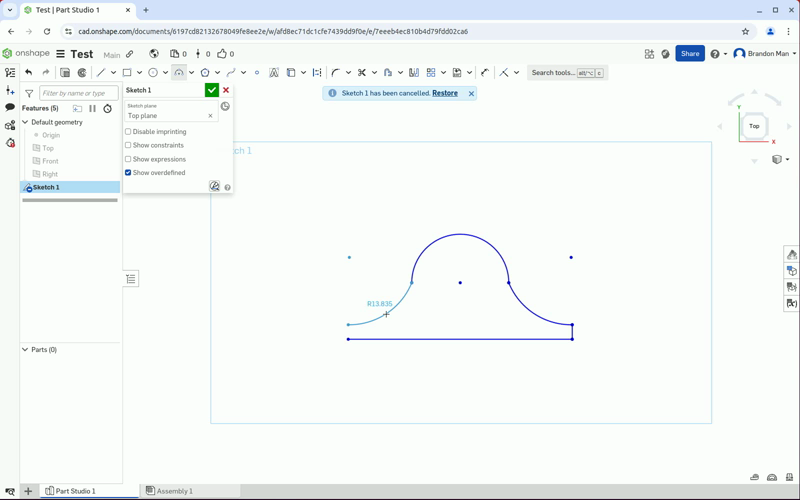
click(386, 313)
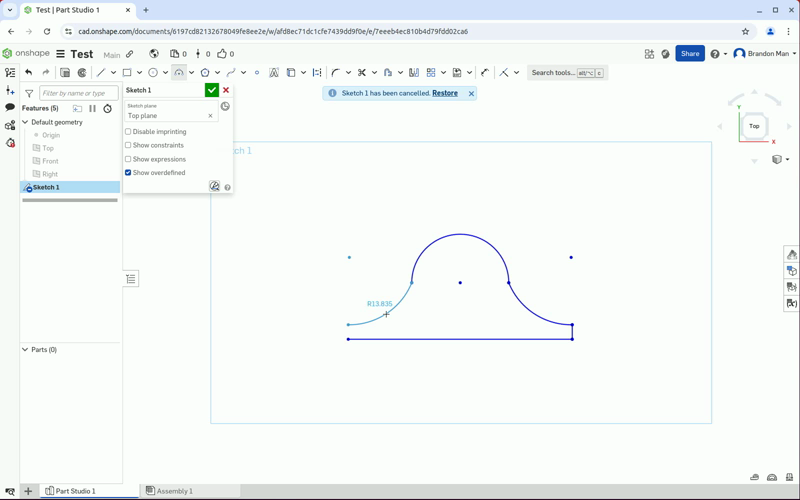
key_up(shift)
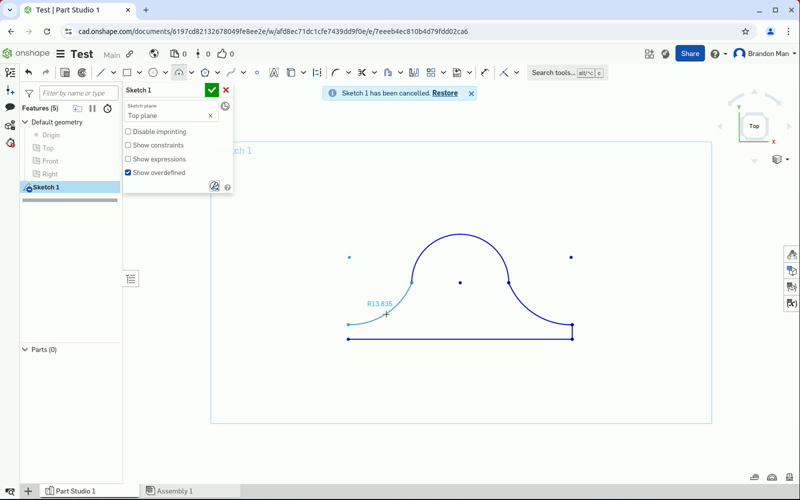
key(esc)
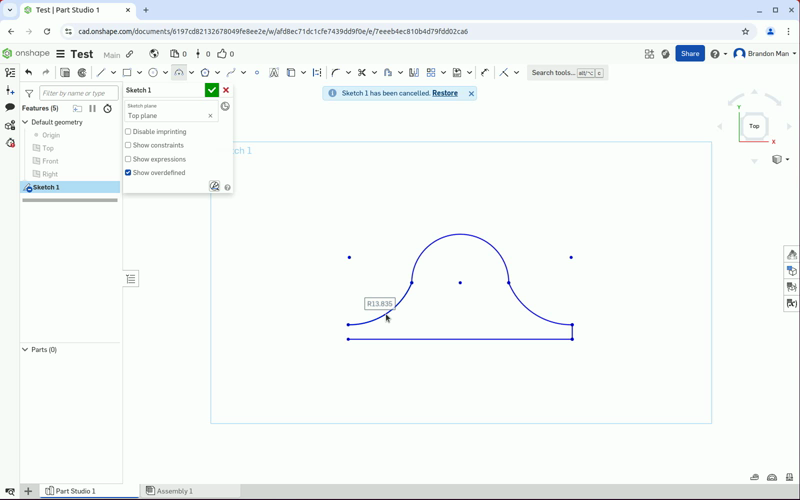
key(l)
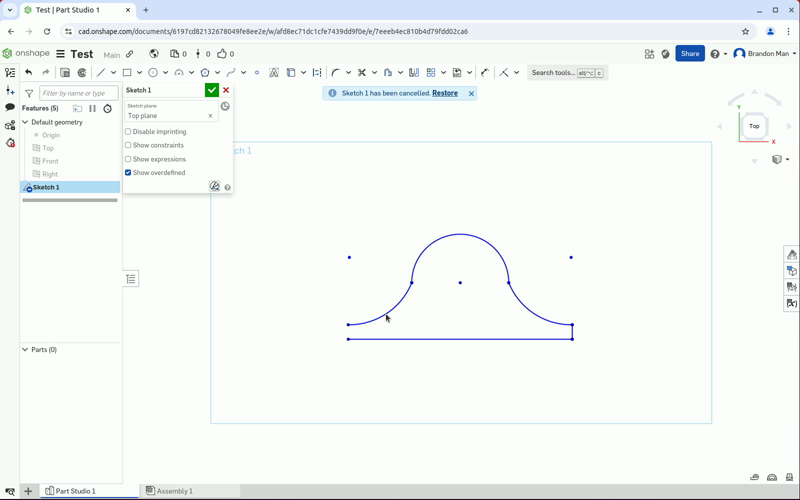
mouse_move(348, 324)
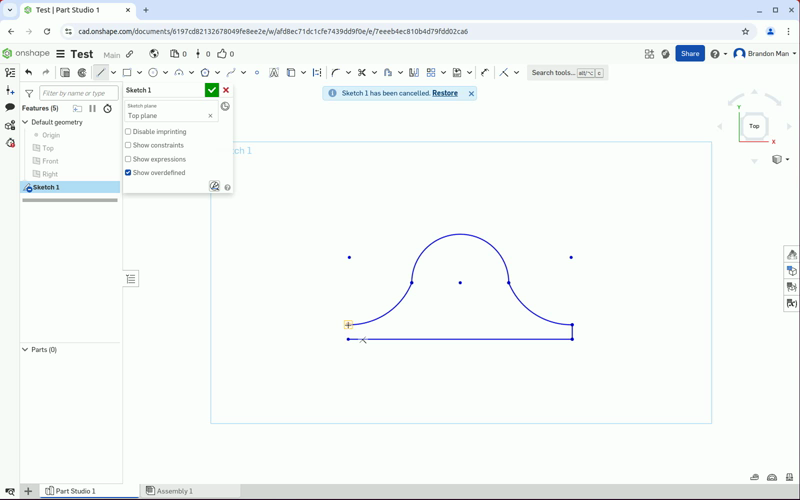
click(348, 324)
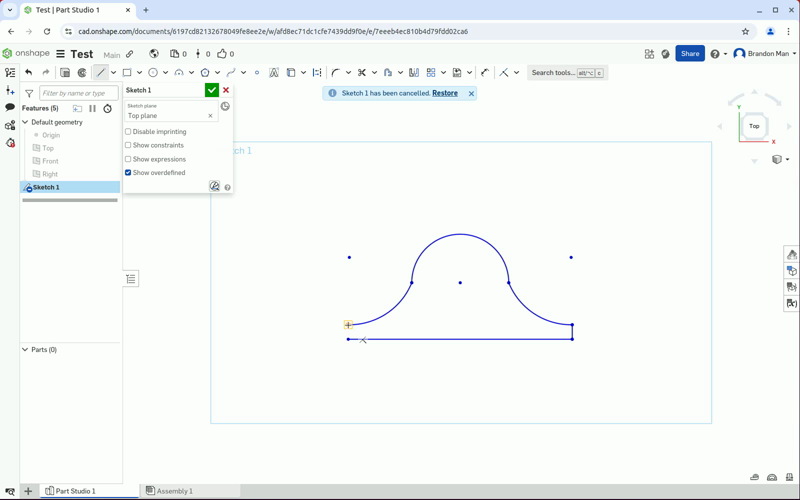
mouse_move(378, 324)
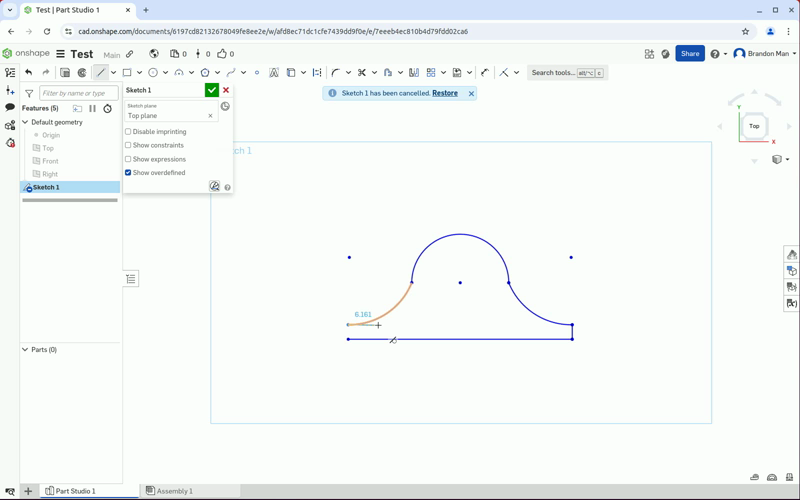
key_down(shift)
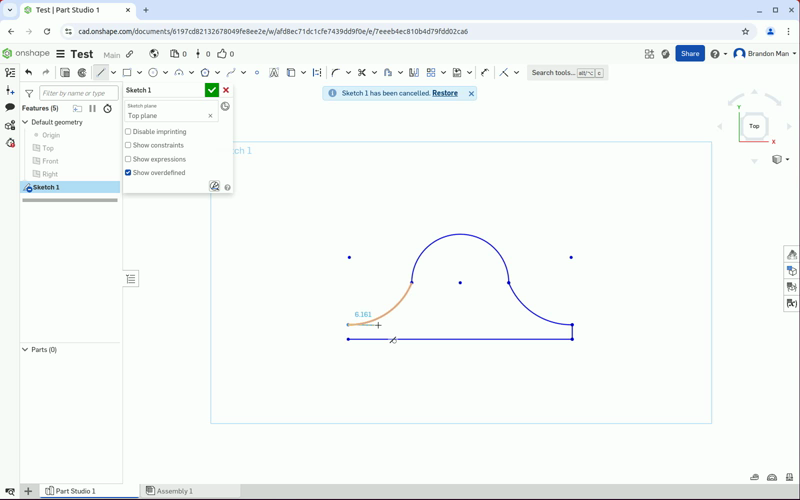
mouse_move(348, 339)
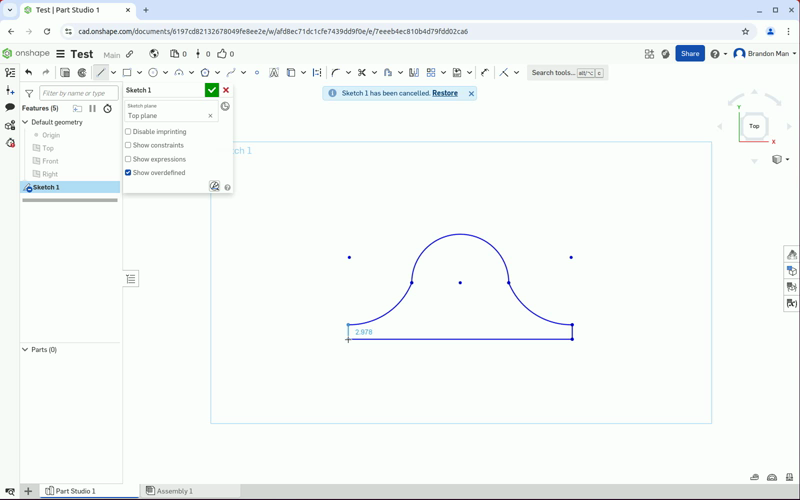
key_up(shift)
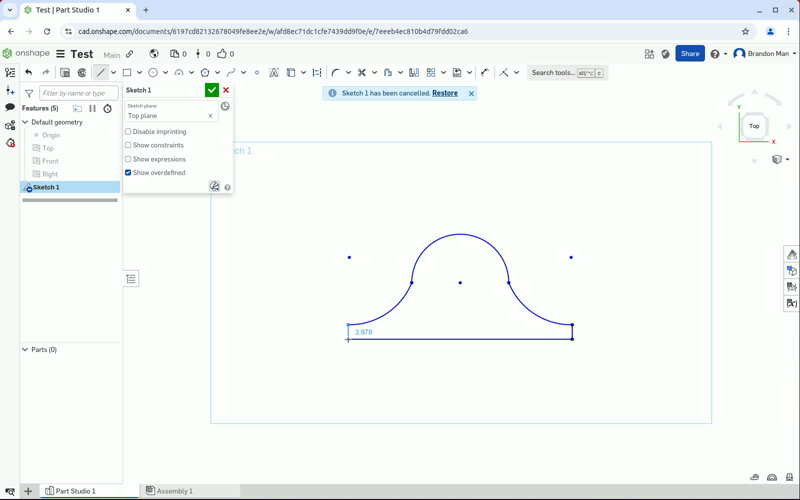
click(348, 339)
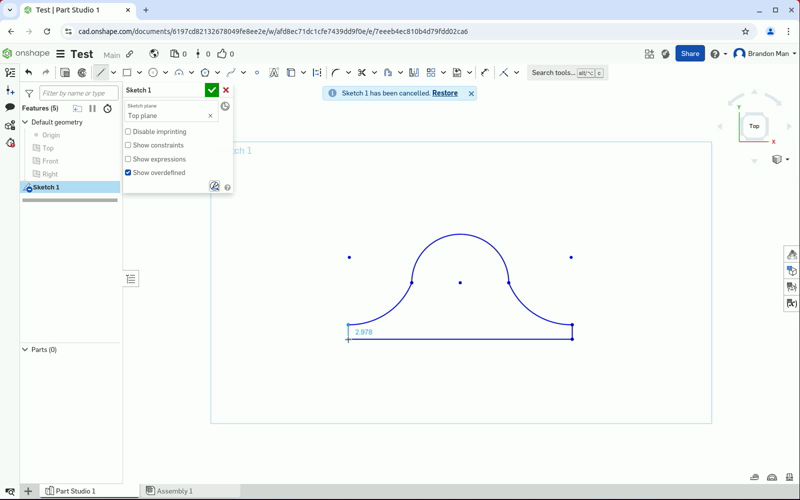
key(esc)
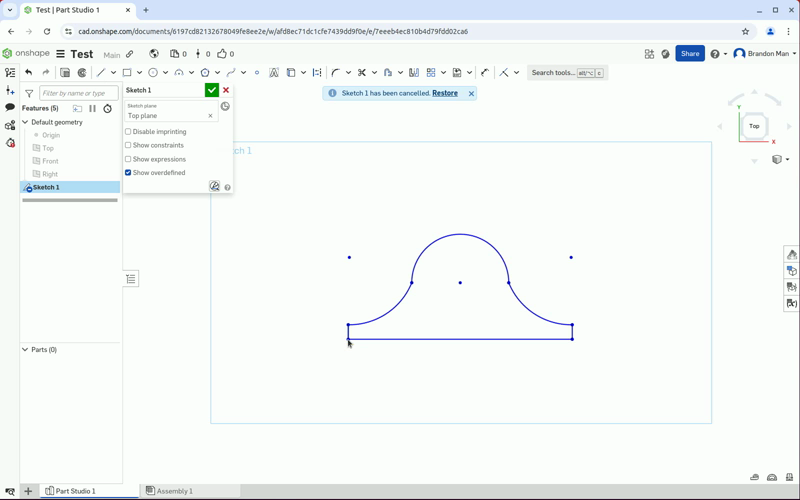
key(c)
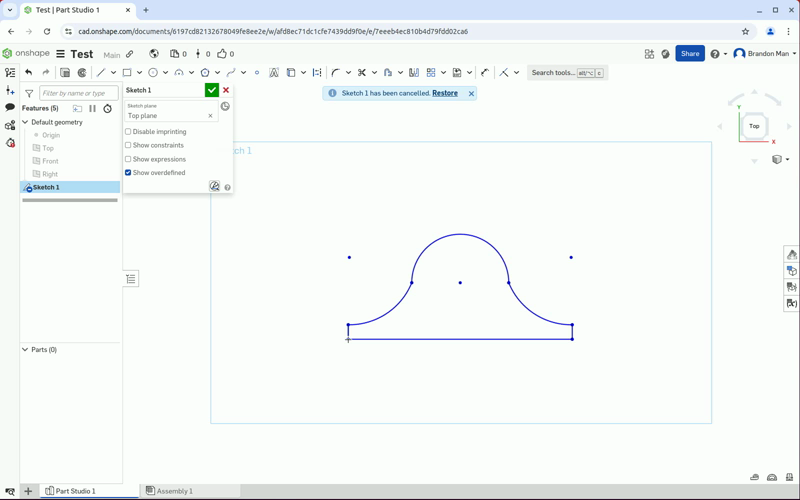
key_down(shift)
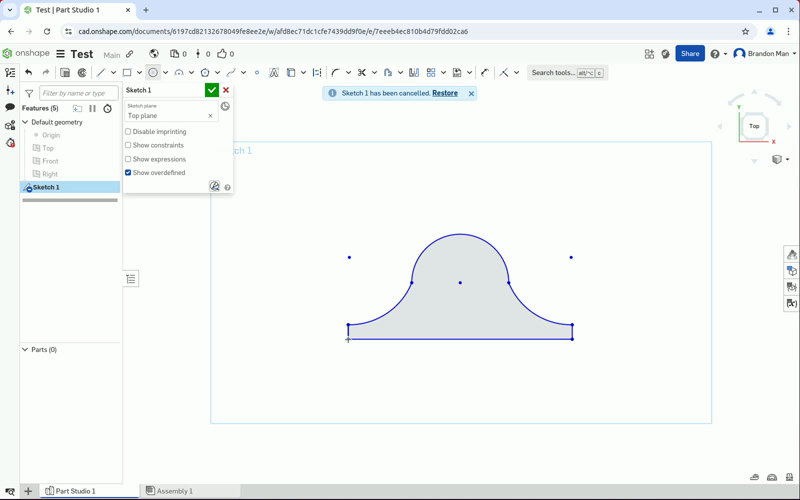
mouse_move(461, 282)
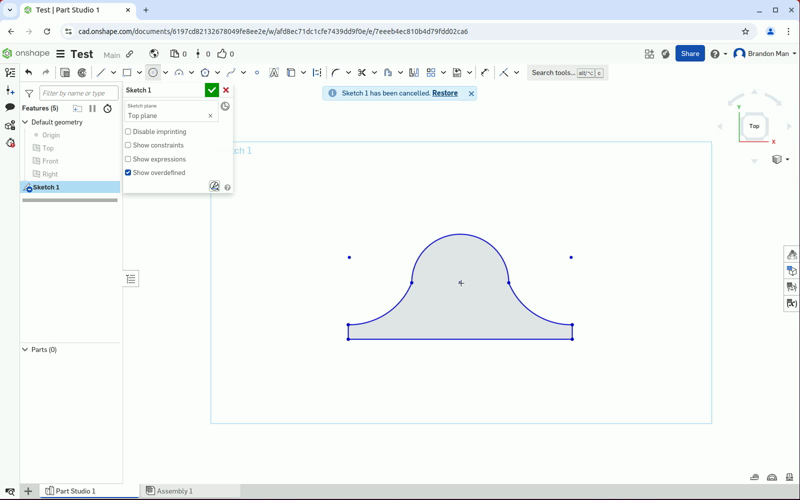
scroll(6)
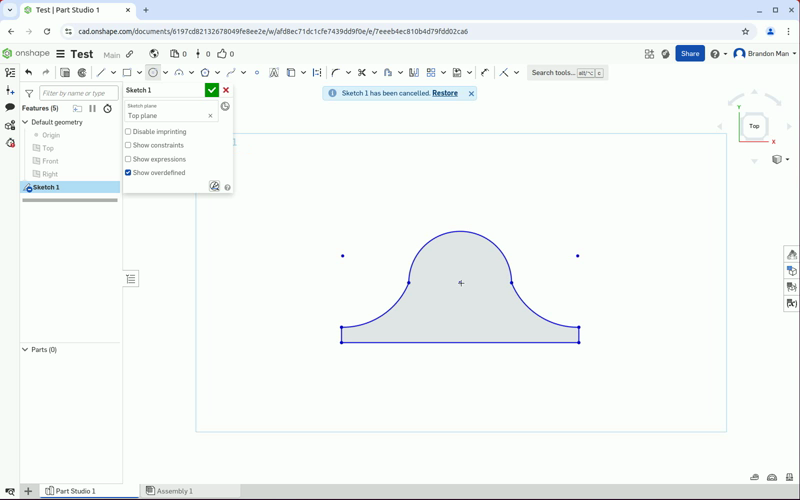
scroll(6)
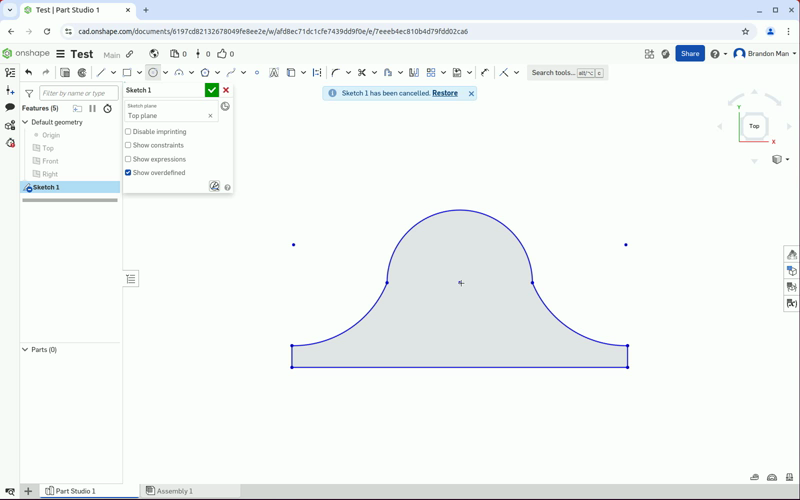
scroll(6)
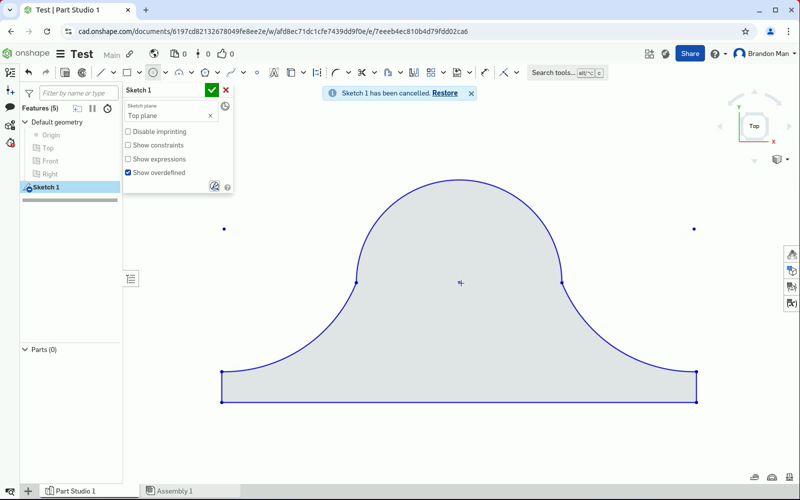
scroll(6)
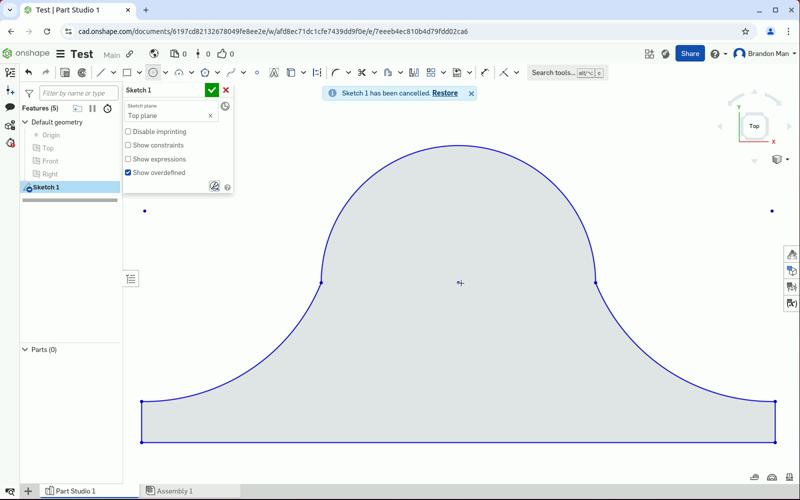
scroll(6)
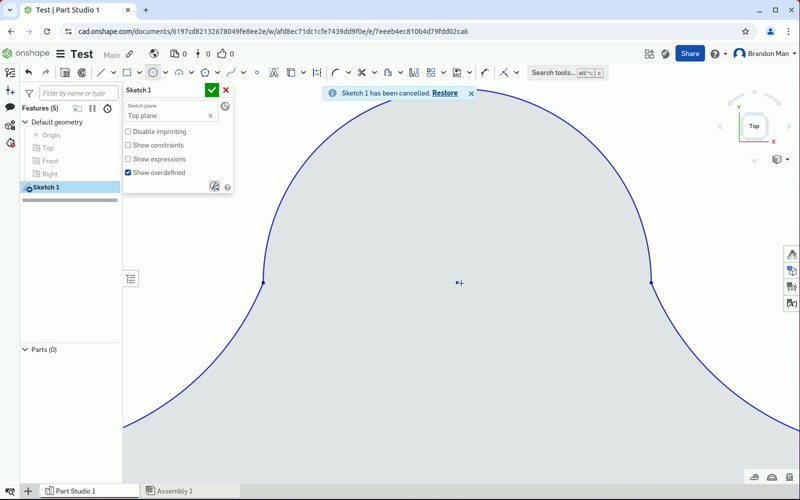
scroll(6)
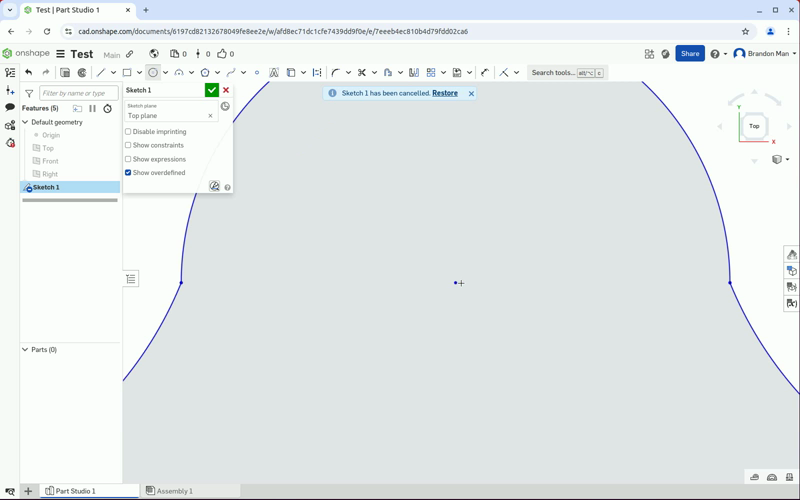
scroll(6)
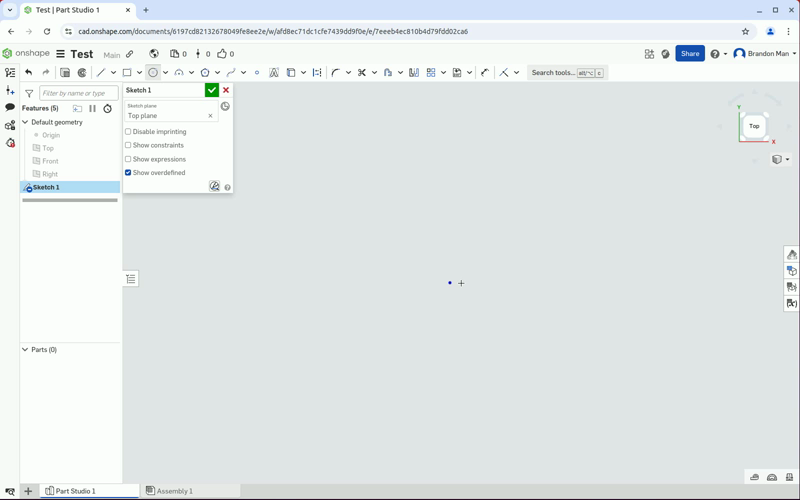
click(461, 282)
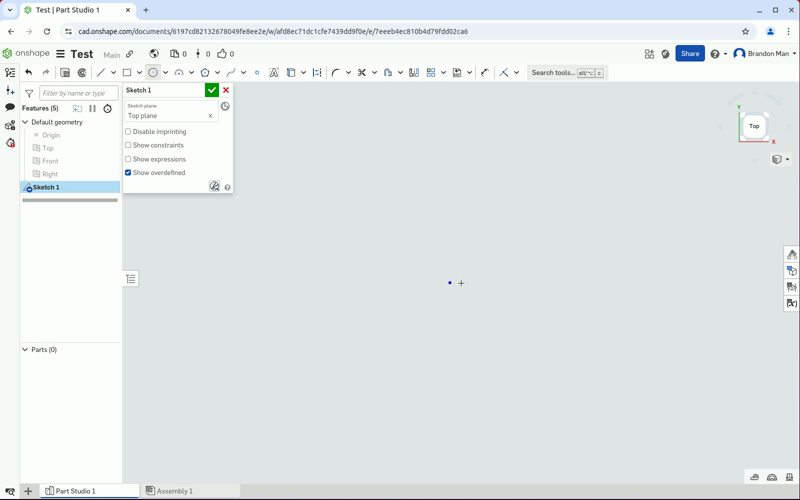
scroll(-6)
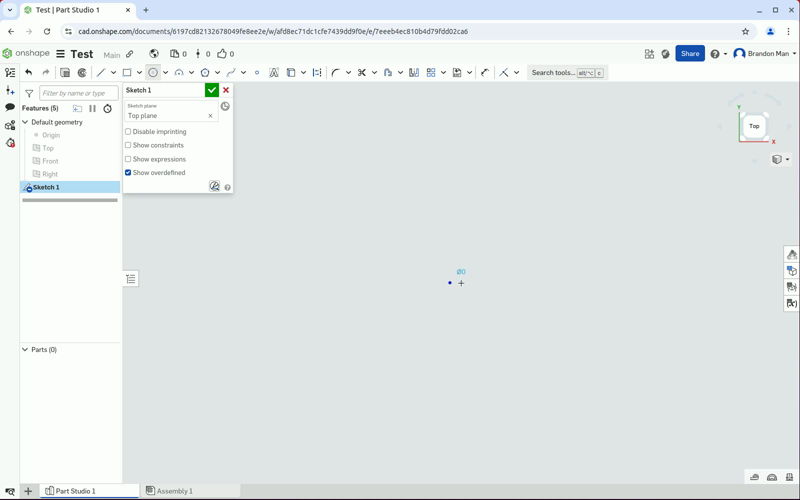
scroll(-6)
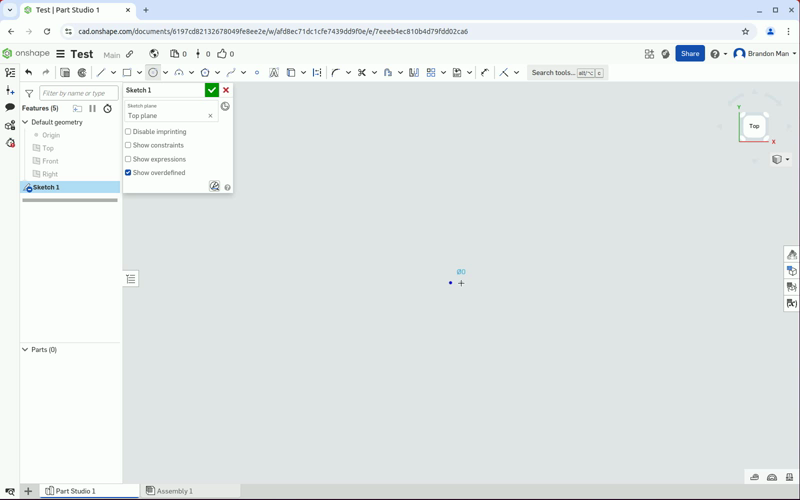
scroll(-6)
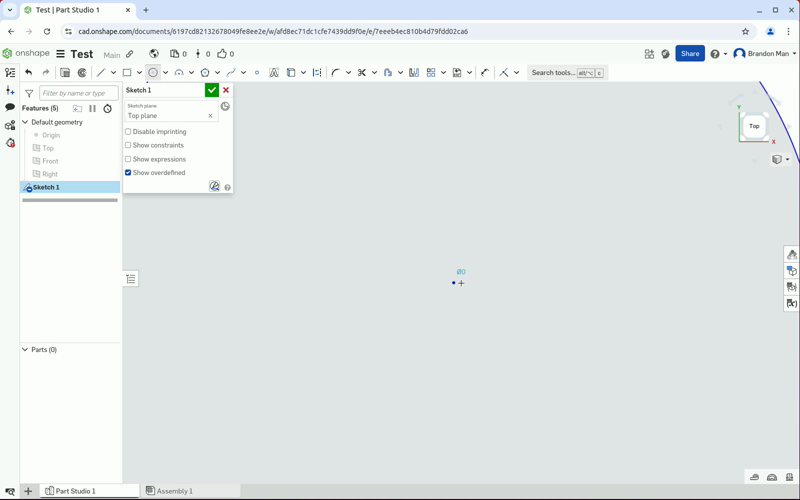
scroll(-6)
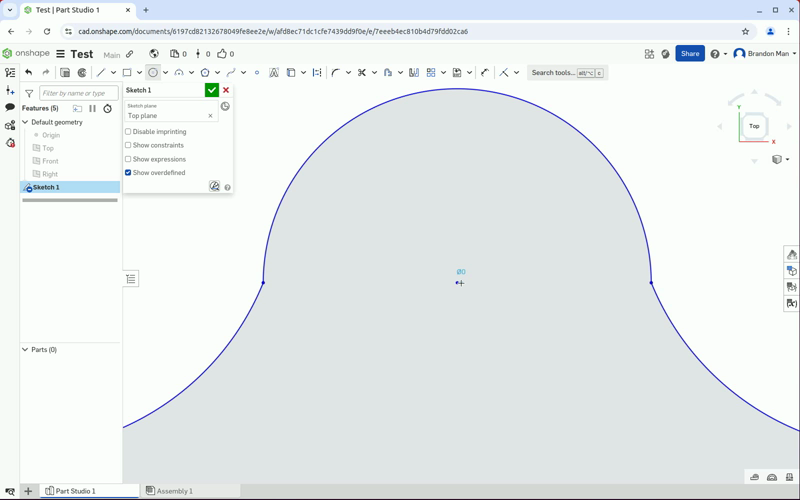
scroll(-6)
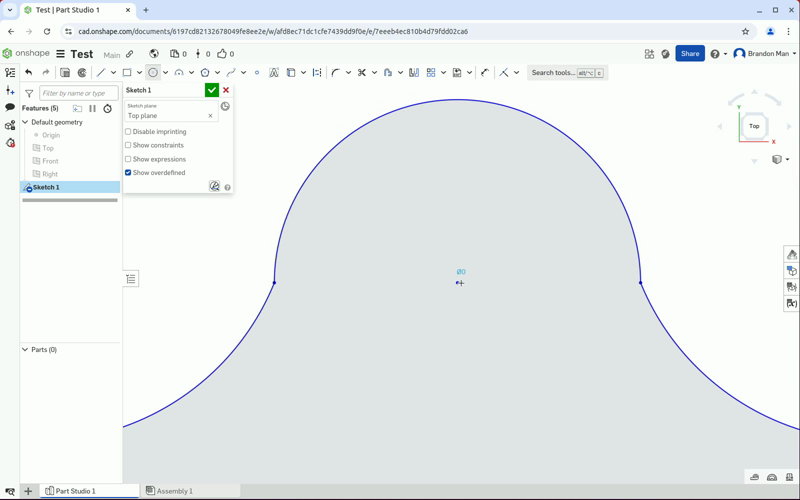
scroll(-6)
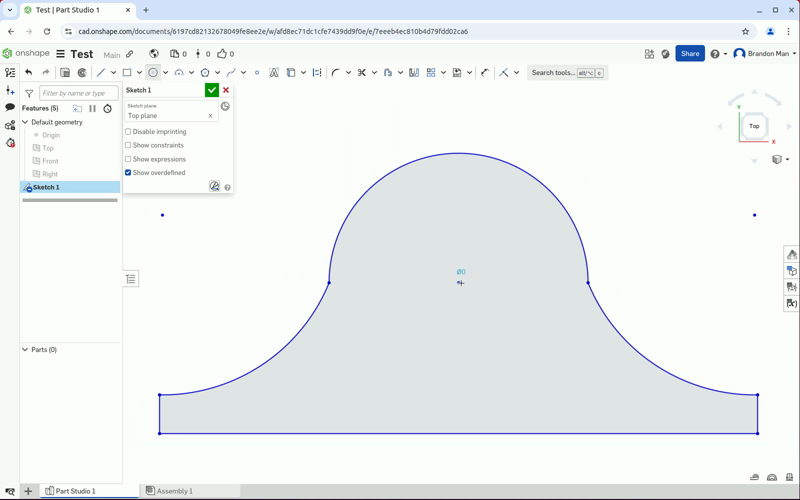
scroll(-6)
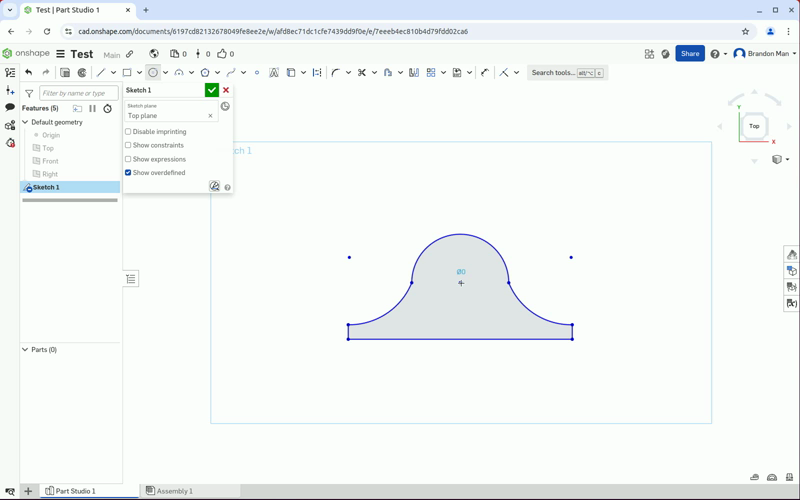
key_up(shift)
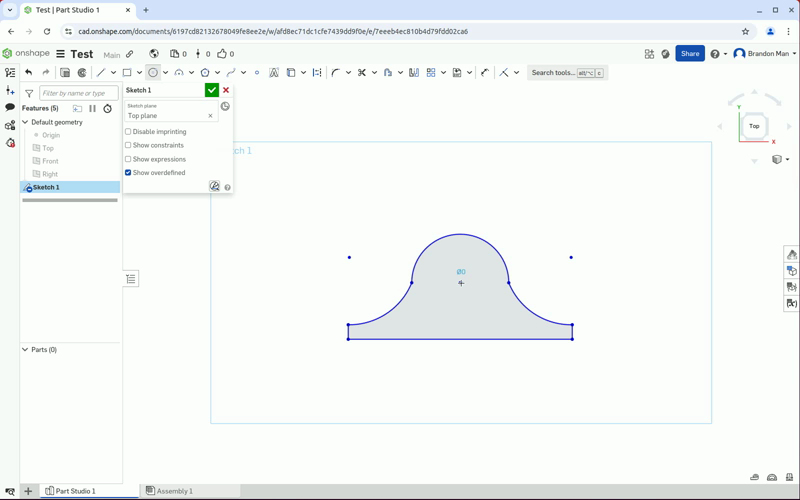
mouse_move(503, 282)
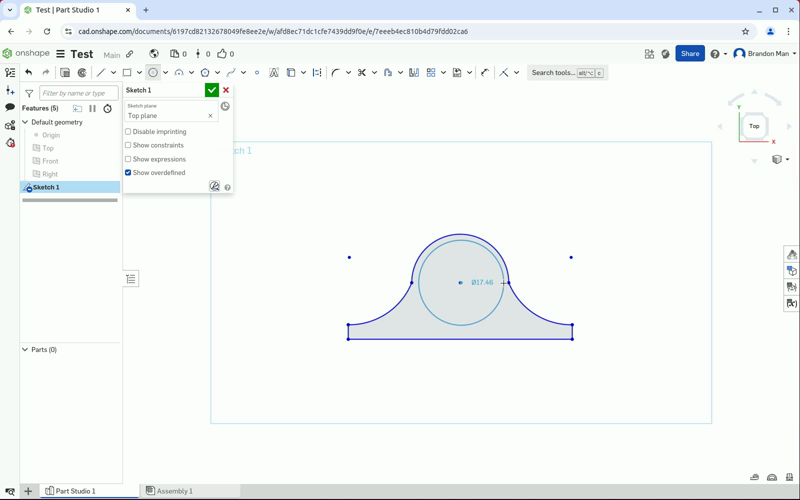
click(503, 282)
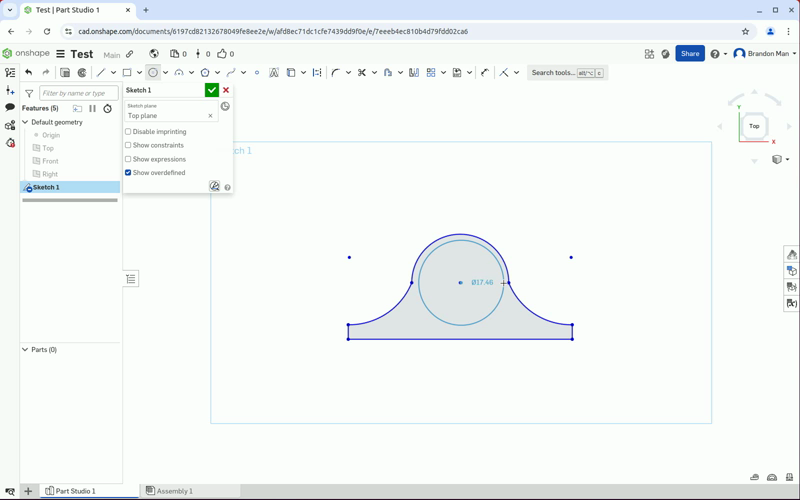
key(esc)
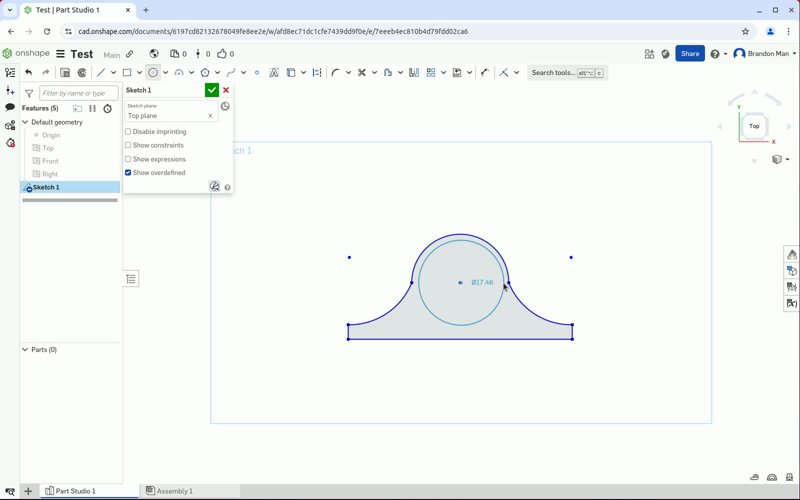
mouse_move(413, 334)
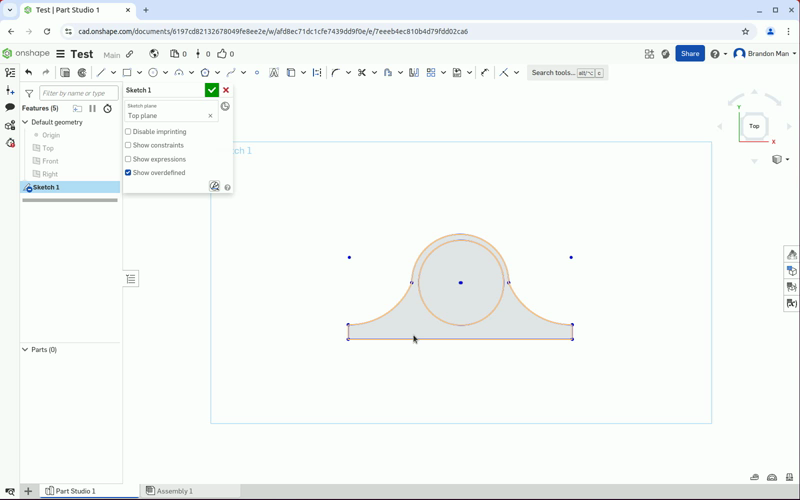
click(413, 334)
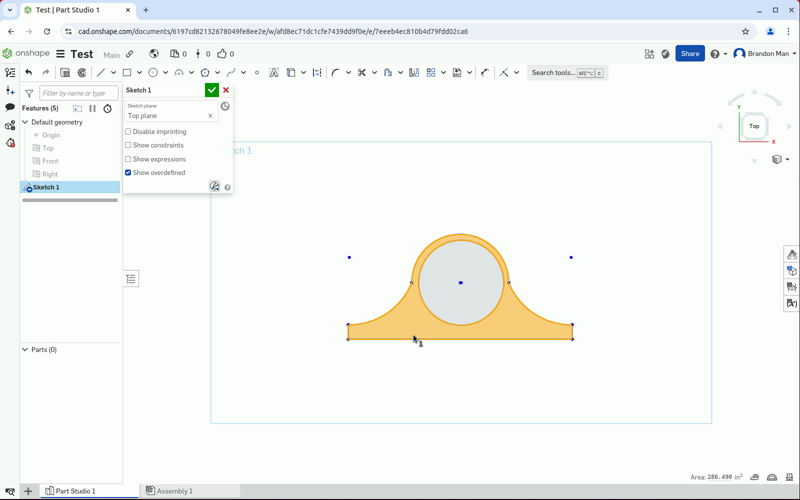
mouse_move(73, 352)
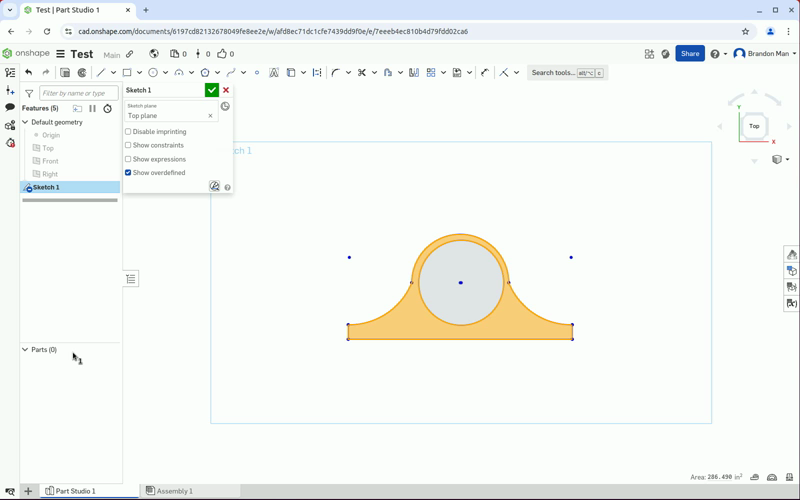
key(shift+y)
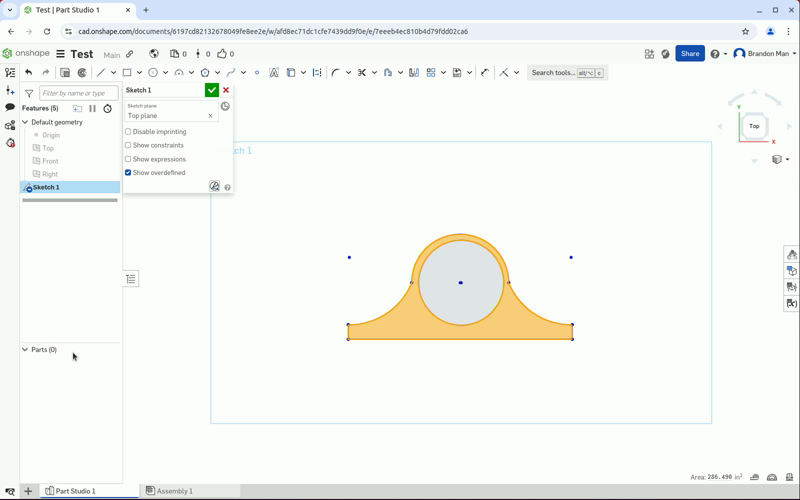
key(shift+e)
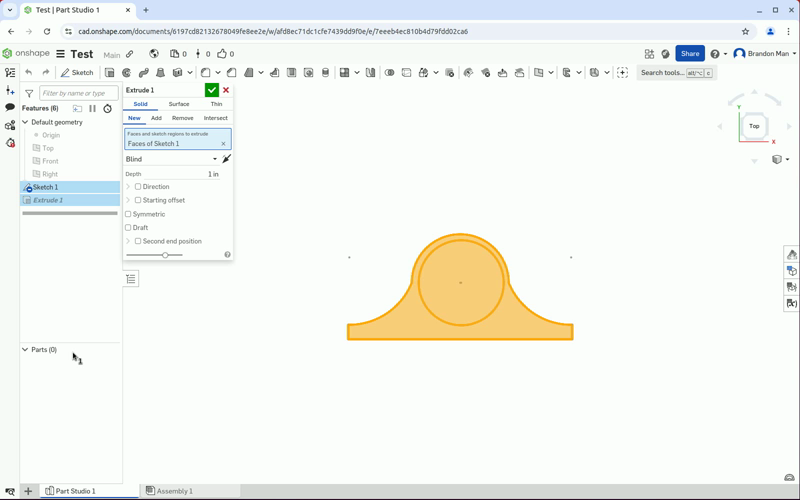
mouse_move(143, 106)
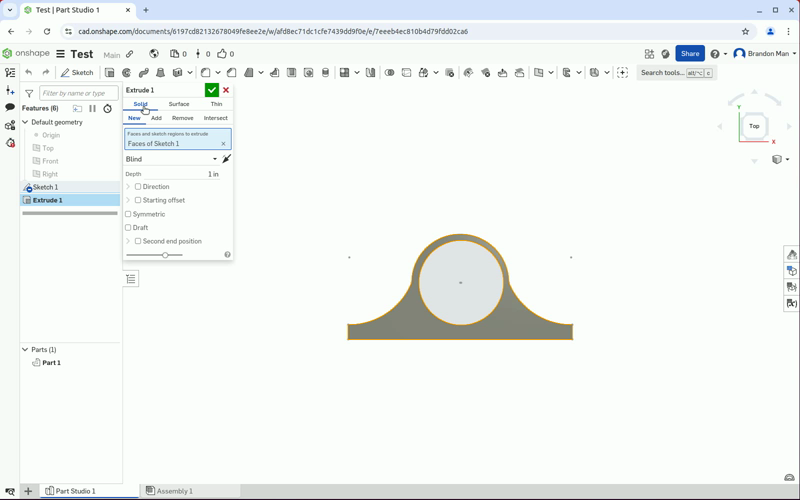
click(143, 106)
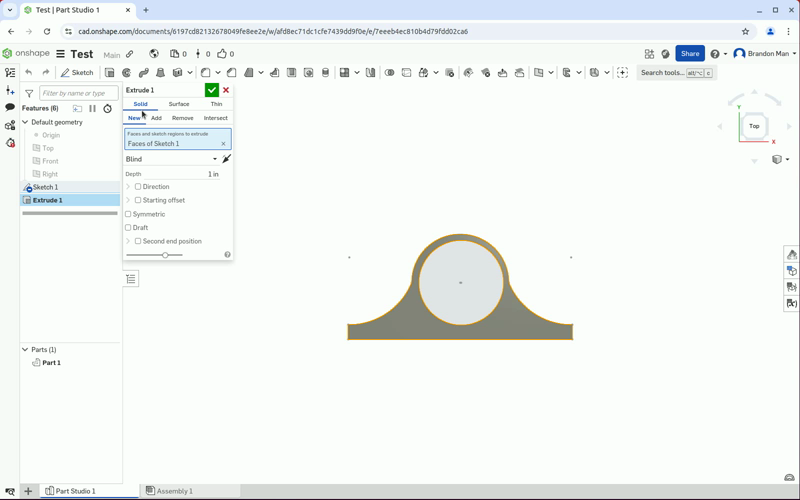
mouse_move(137, 120)
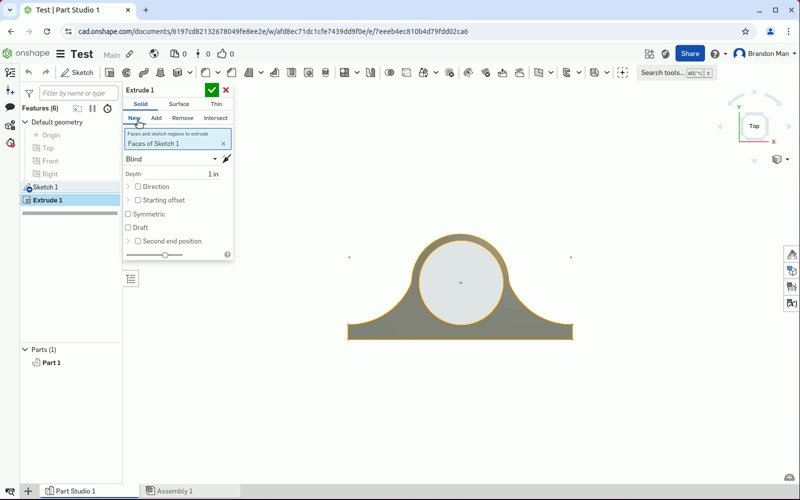
click(137, 120)
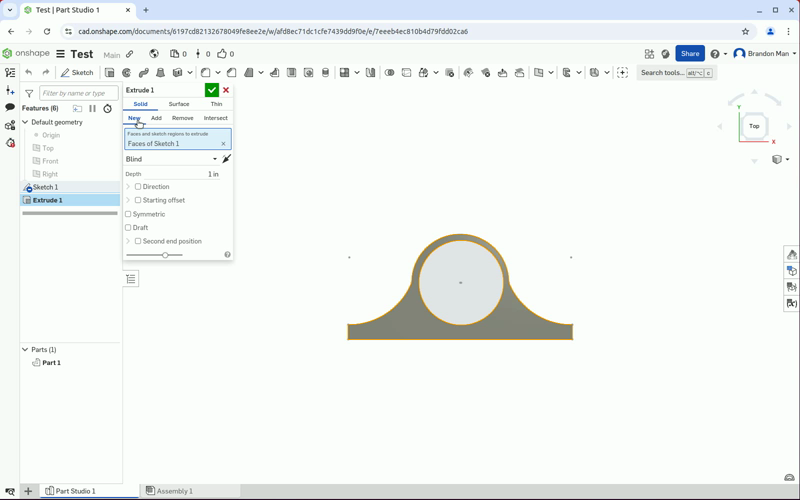
key(tab, 4)
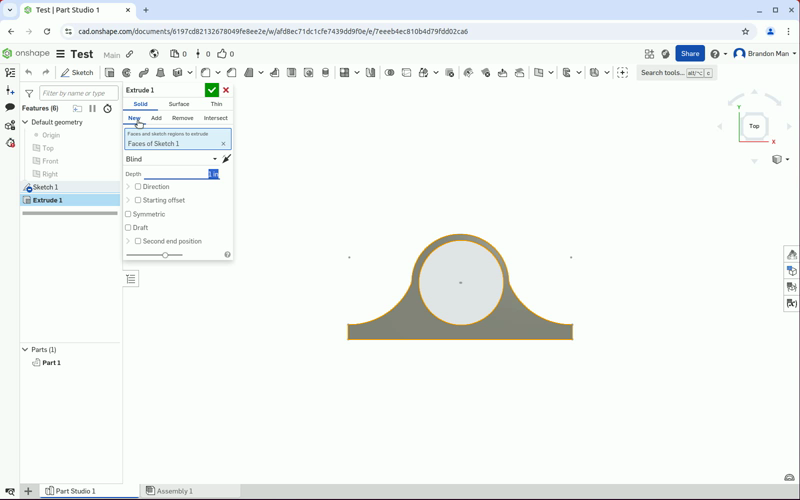
text(14.443)
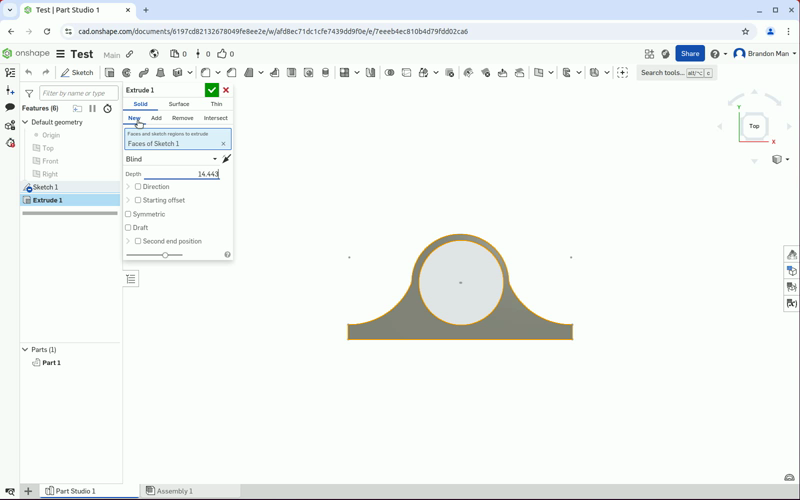
key(enter)
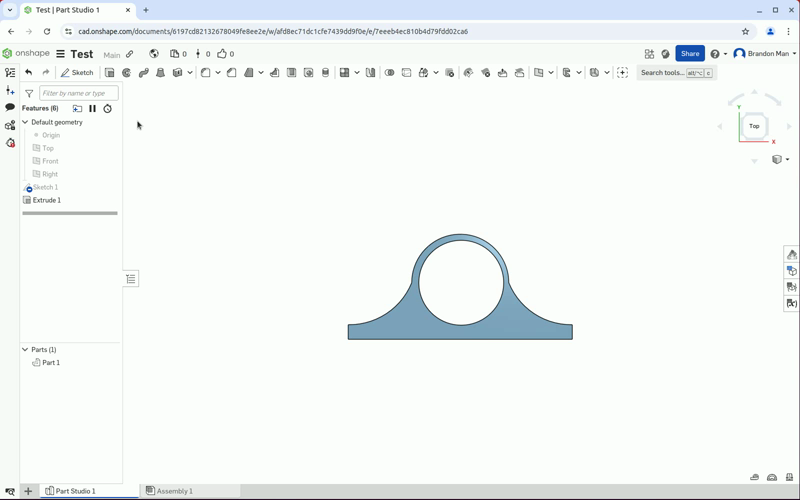
key(shift+h)
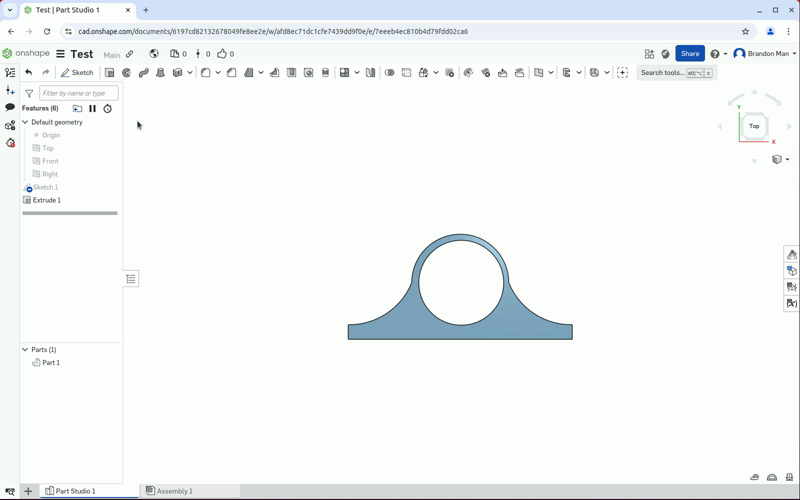
key(shift+h)
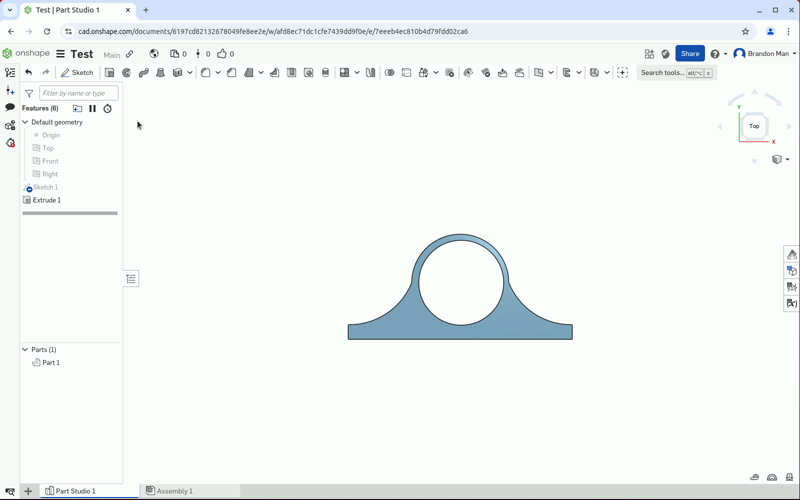
mouse_move(73, 189)
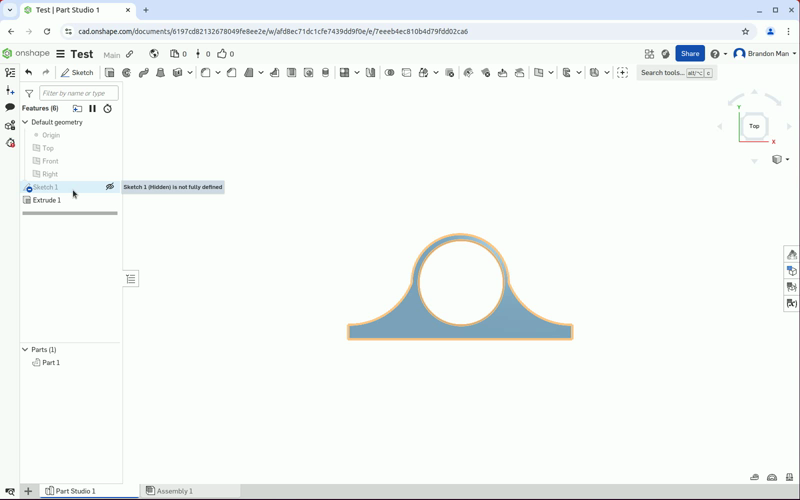
click(73, 189)
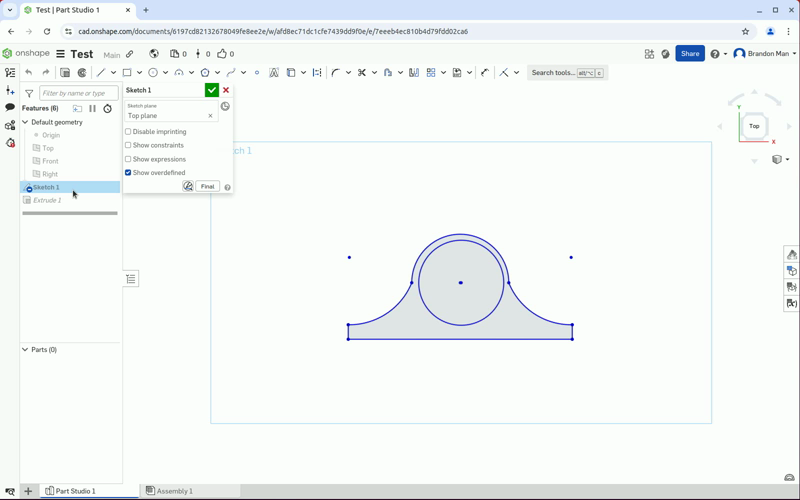
mouse_move(229, 92)
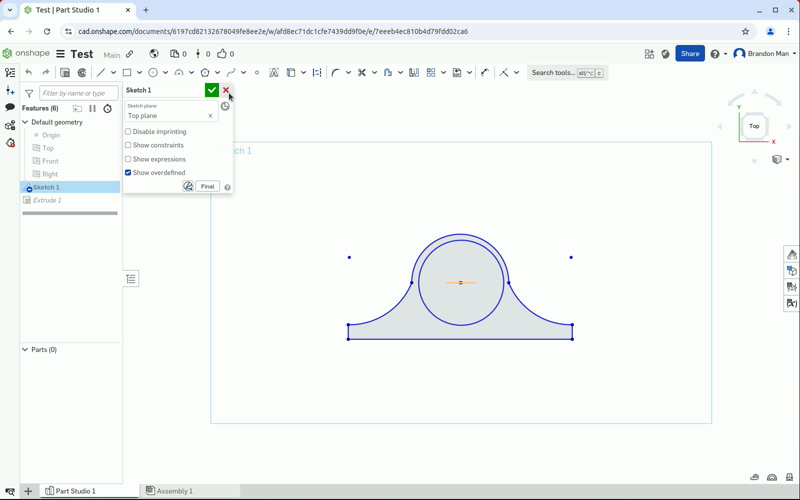
click(229, 92)
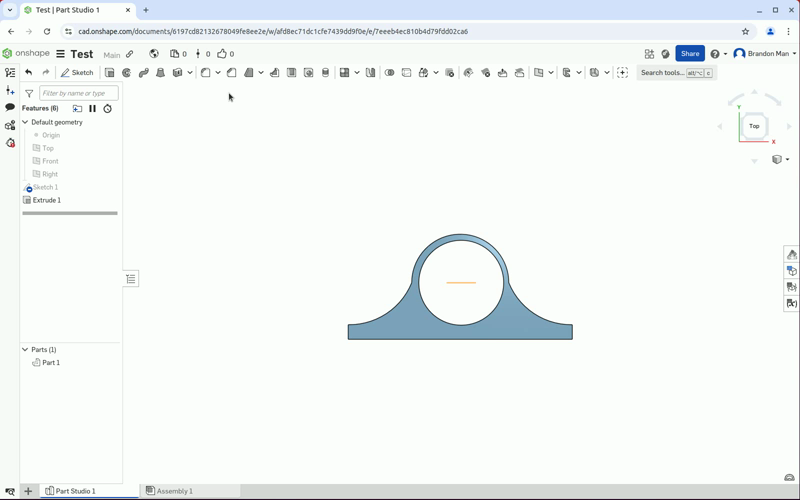
mouse_move(73, 352)
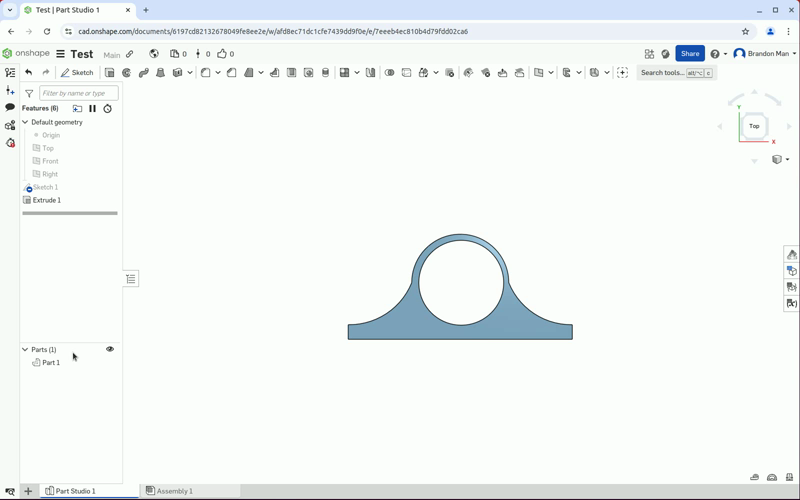
key(y)
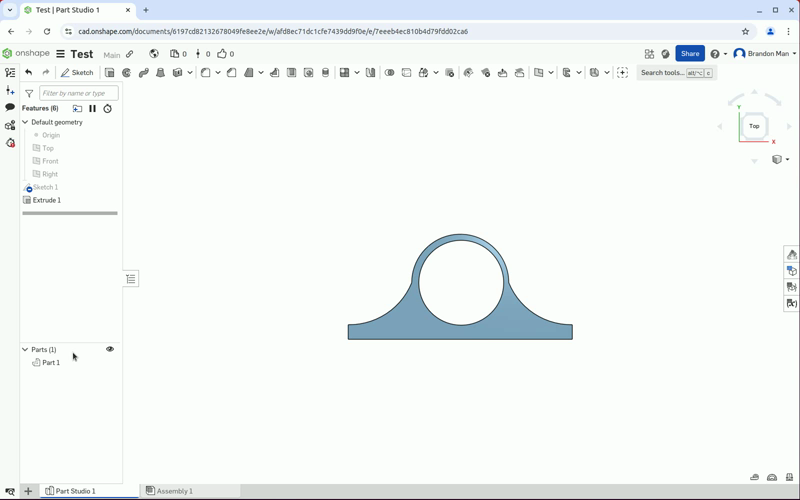
key(shift+p)
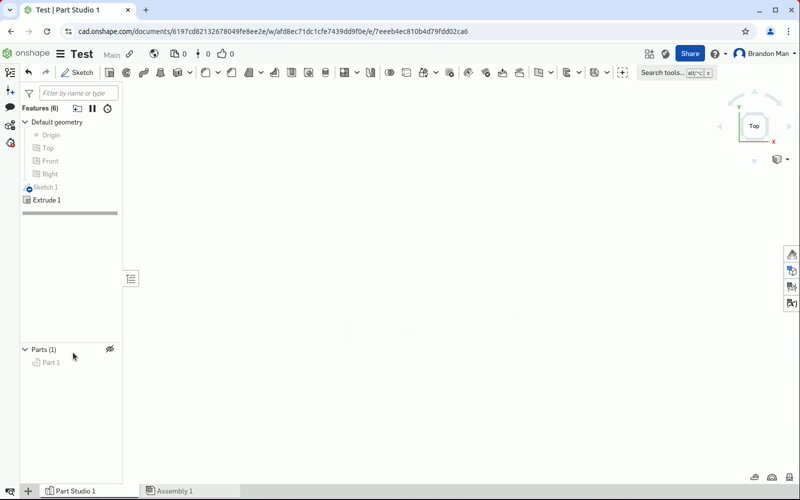
key(space)
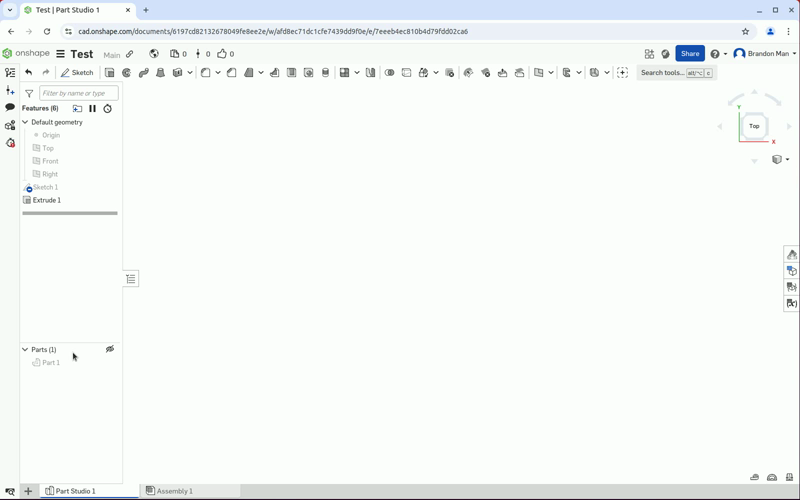
key_down(shift)
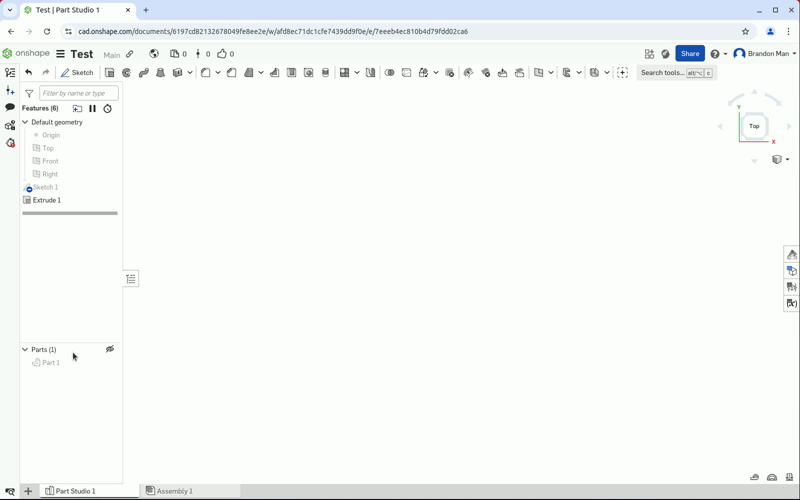
key(up)
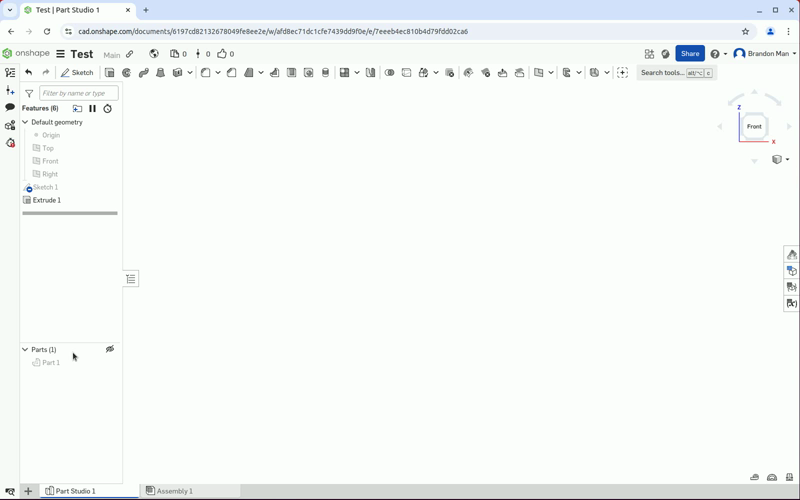
key_up(shift)
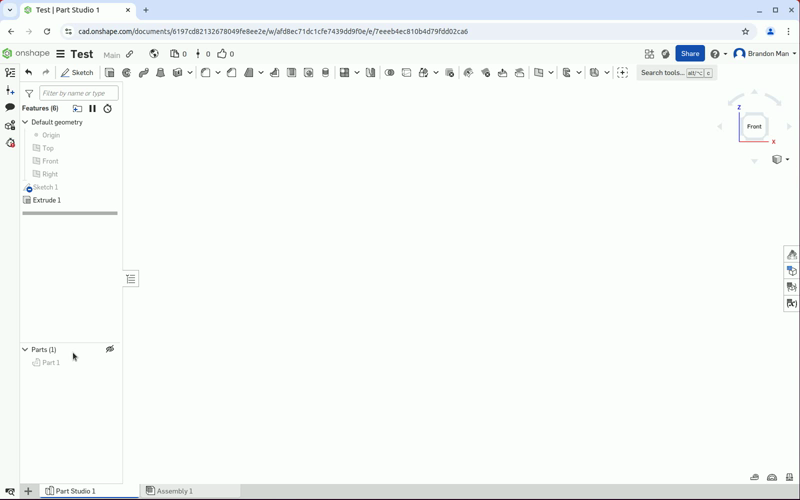
mouse_move(73, 352)
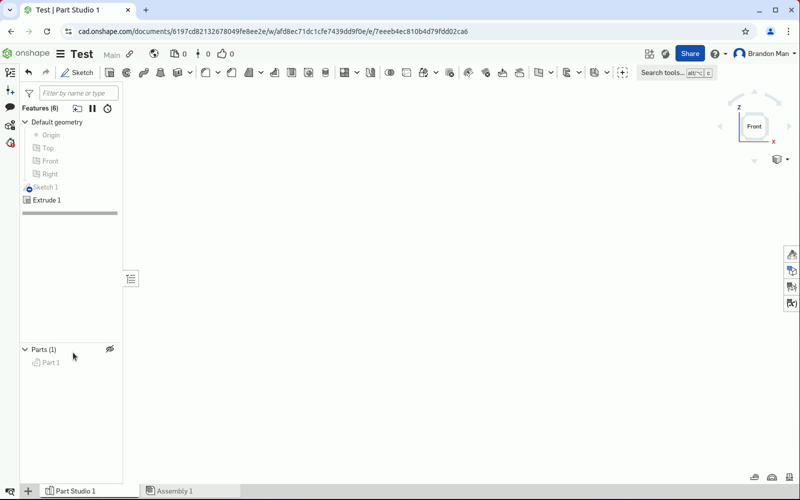
key(shift+y)
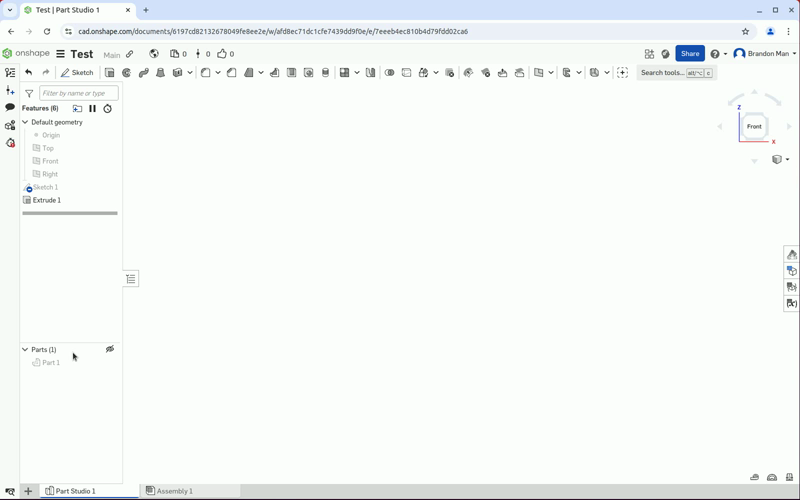
key(shift+s)
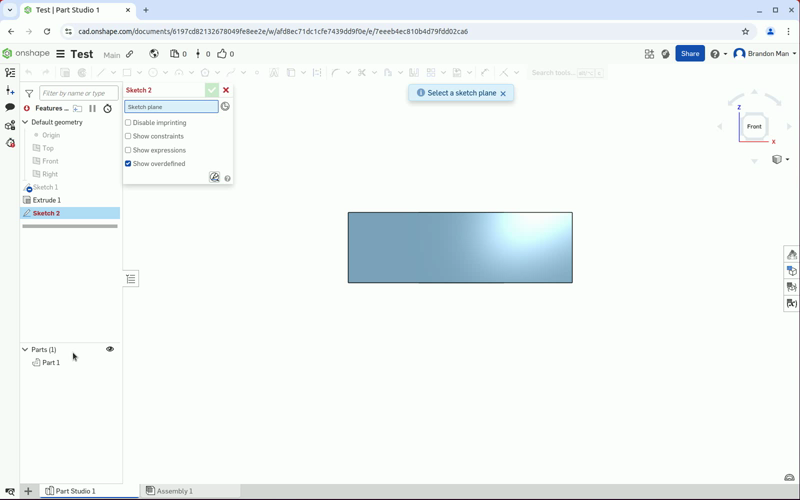
mouse_move(73, 163)
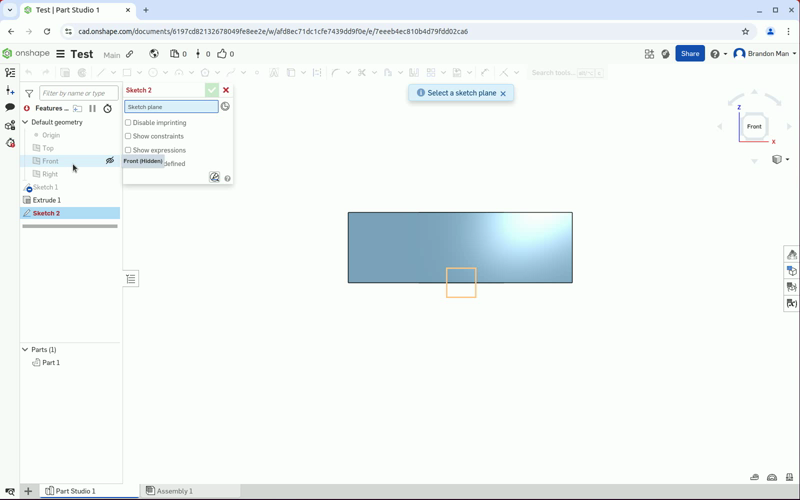
click(73, 163)
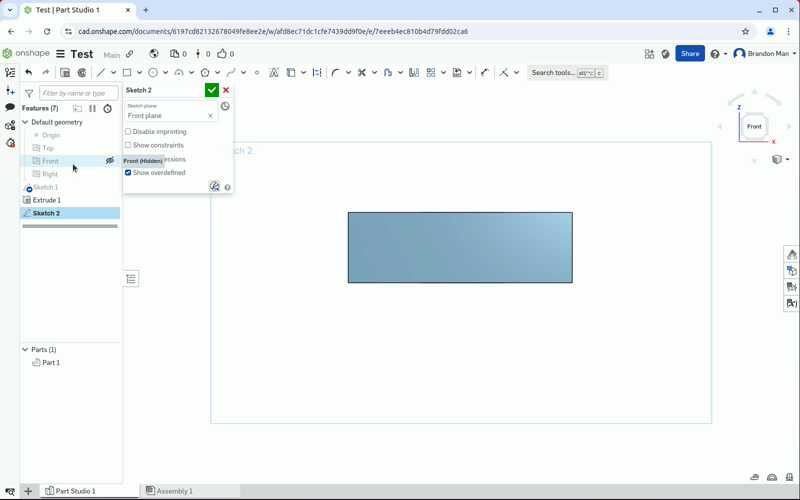
mouse_move(73, 352)
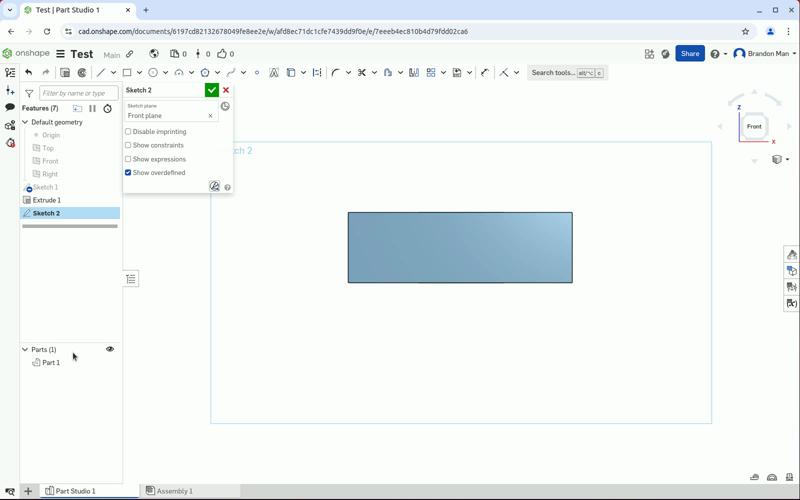
key(y)
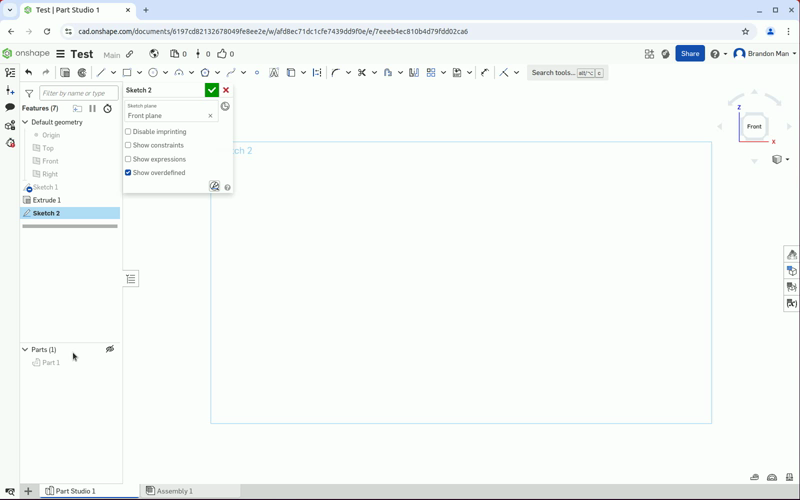
key(c)
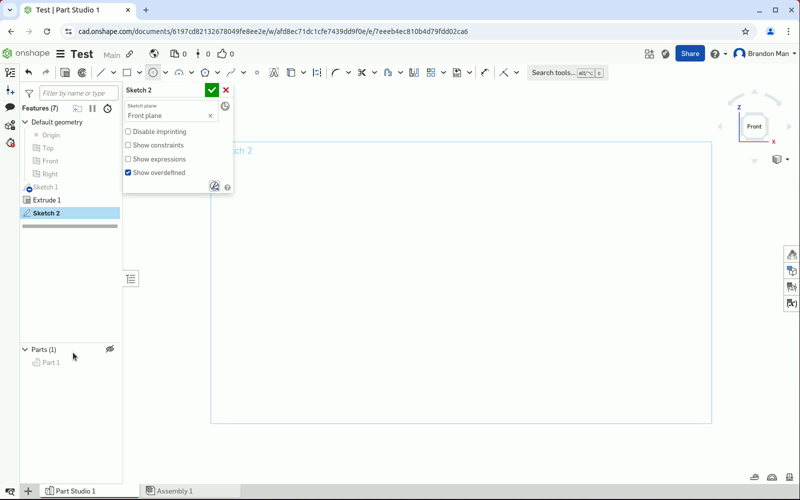
key_down(shift)
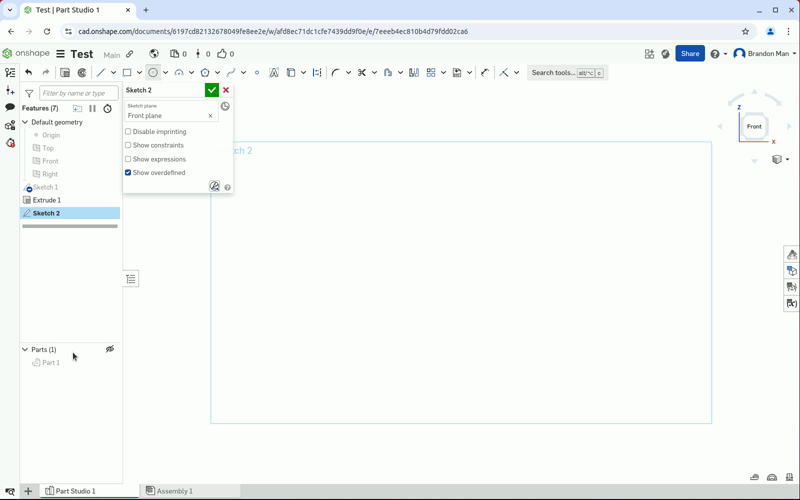
mouse_move(538, 247)
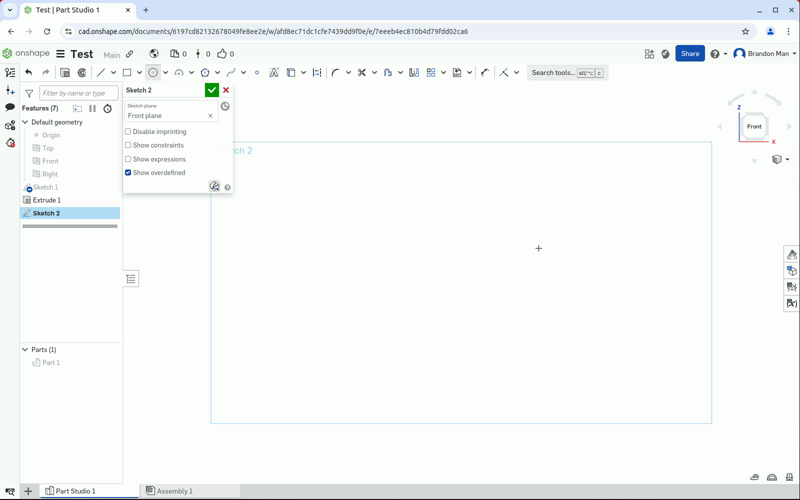
click(538, 247)
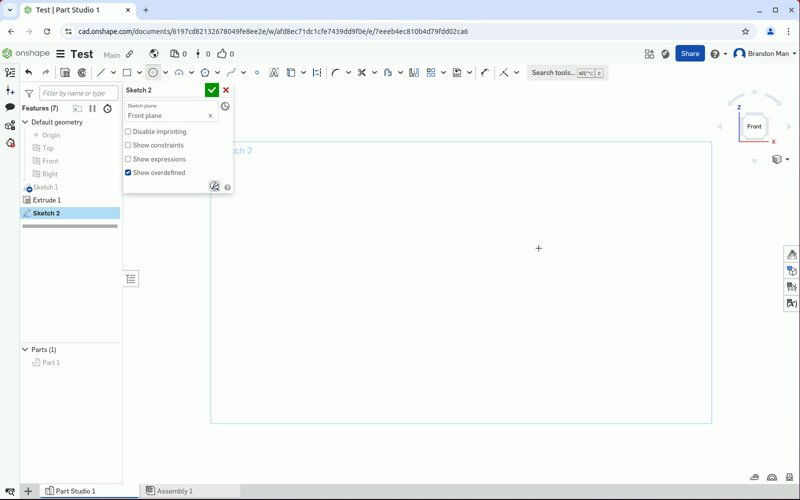
key_up(shift)
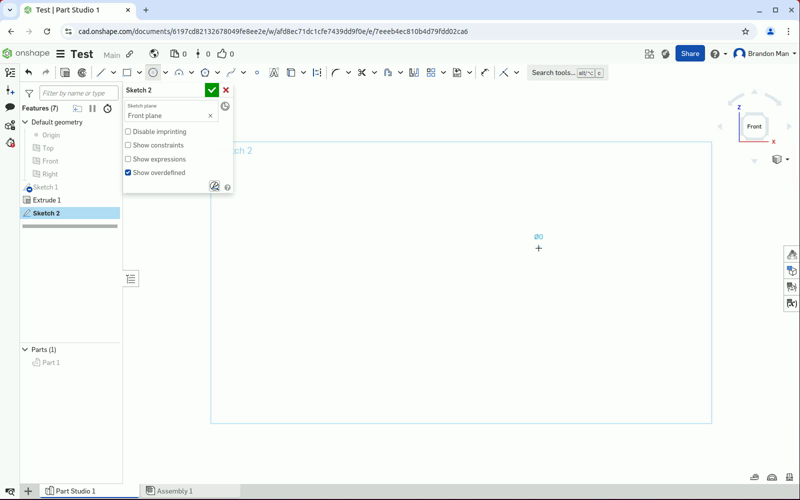
mouse_move(546, 247)
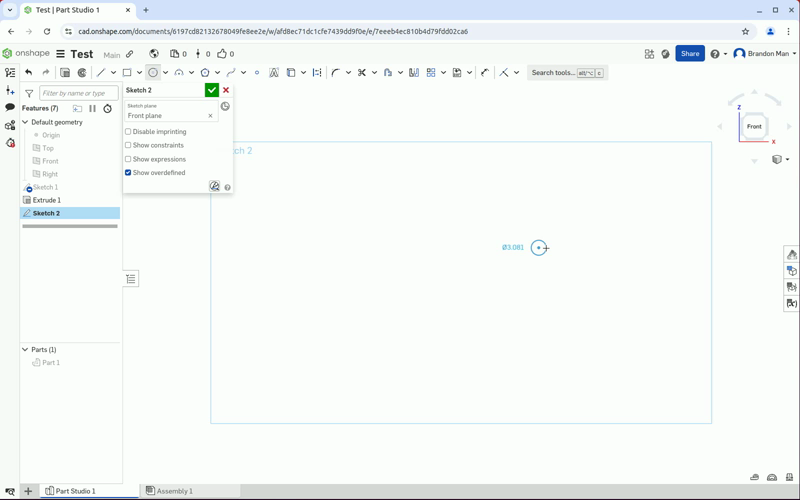
click(546, 247)
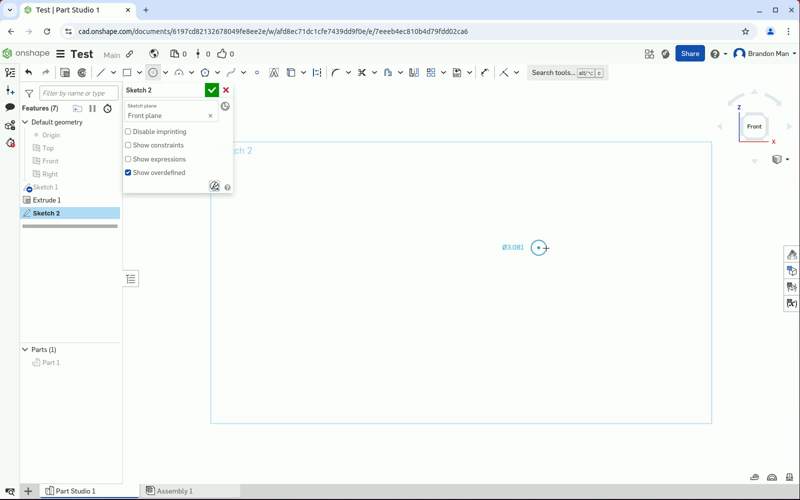
key(esc)
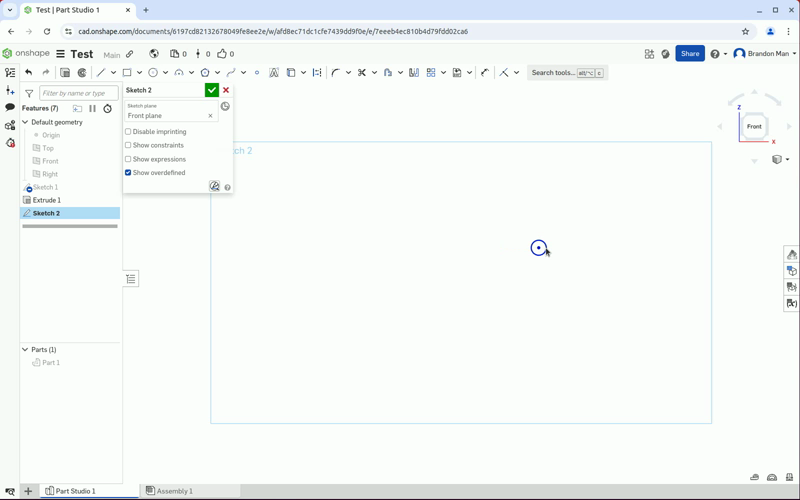
mouse_move(537, 255)
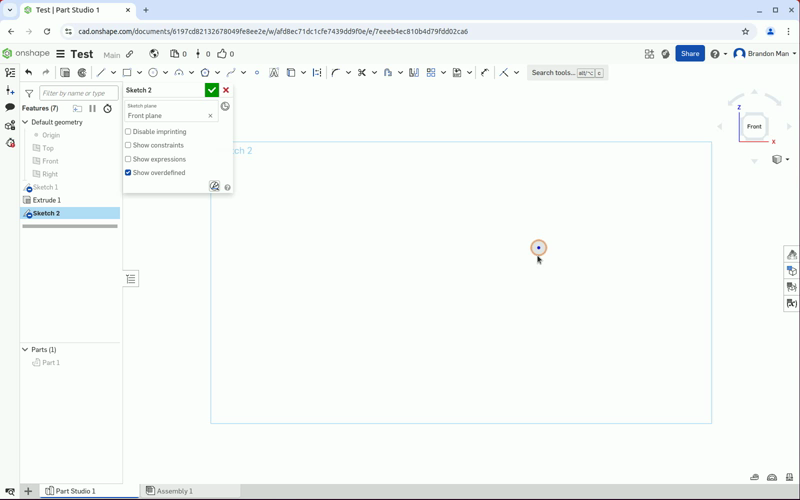
scroll(6)
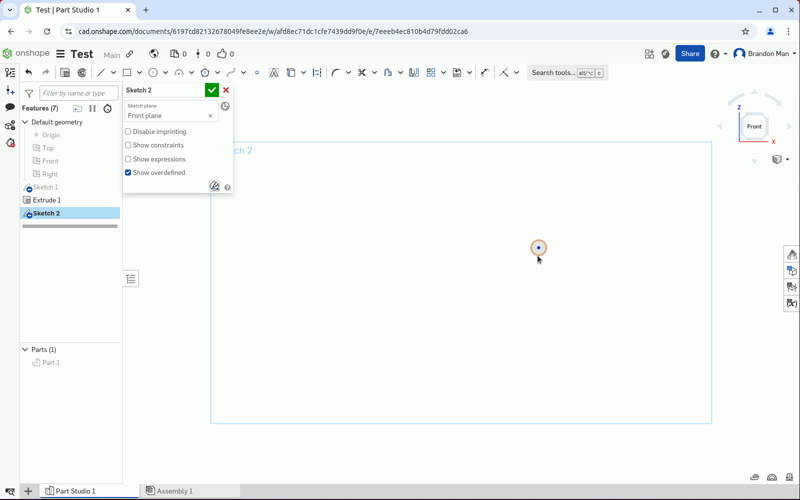
scroll(6)
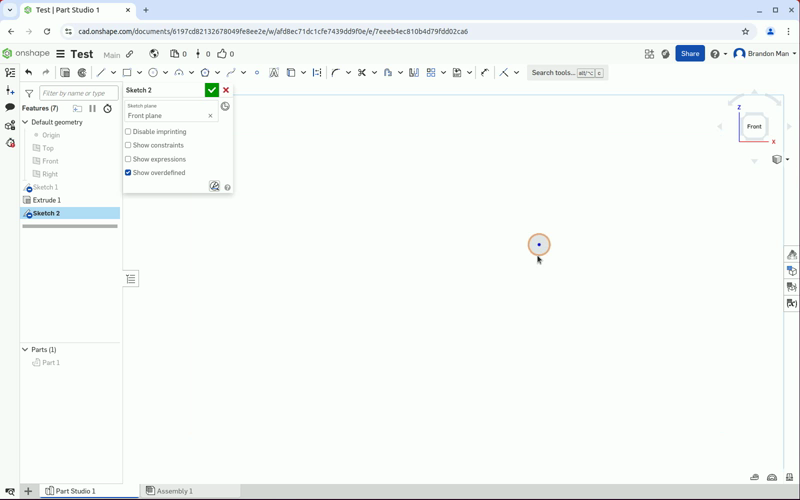
scroll(6)
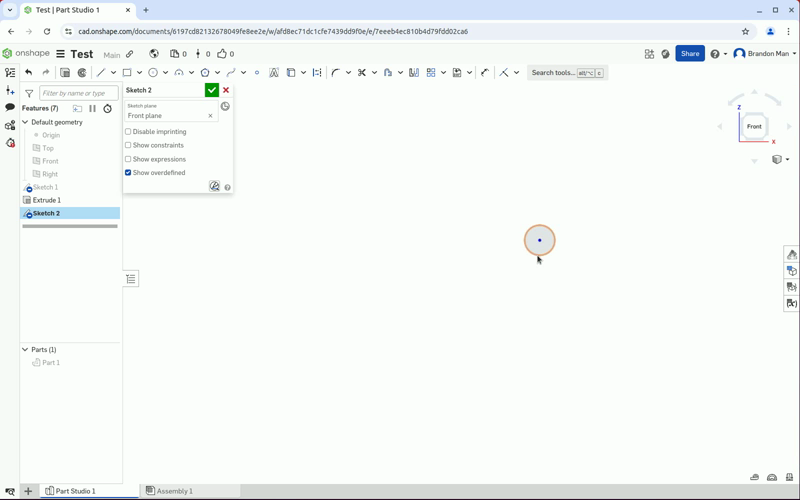
scroll(6)
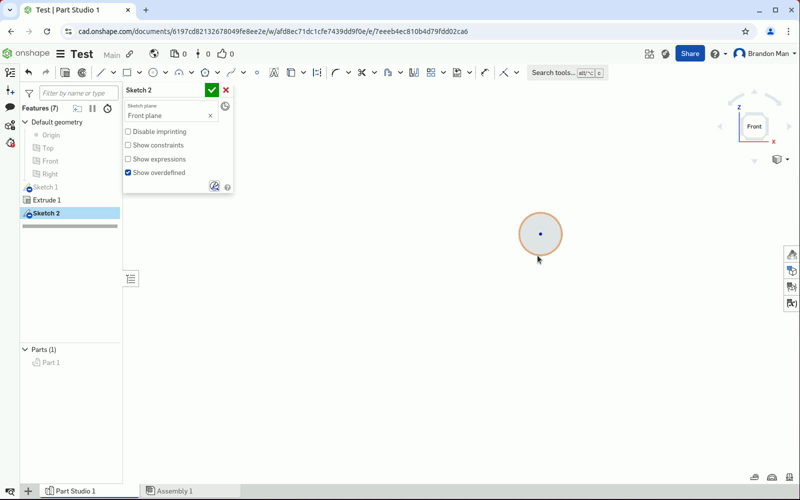
scroll(6)
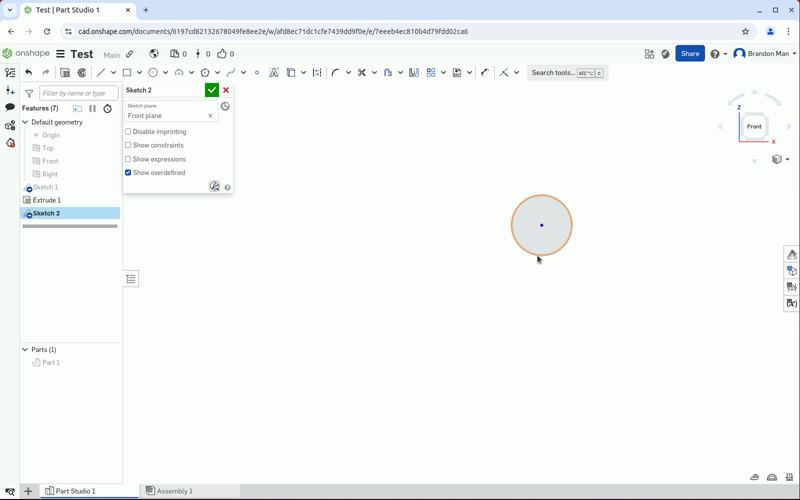
scroll(6)
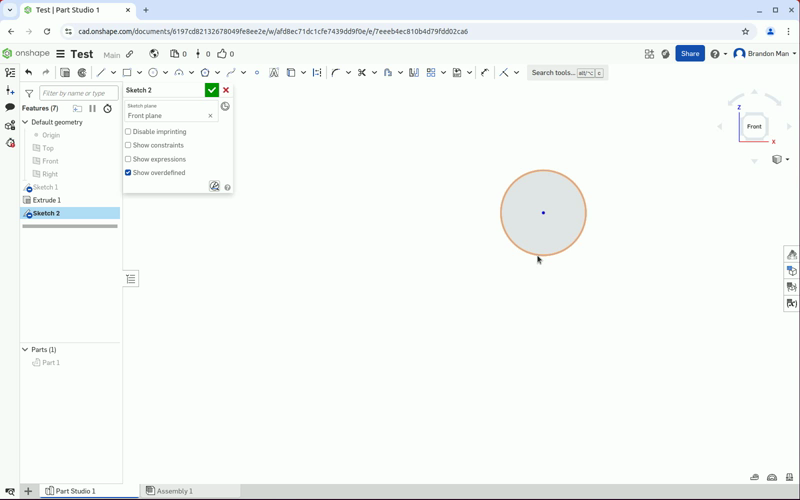
scroll(6)
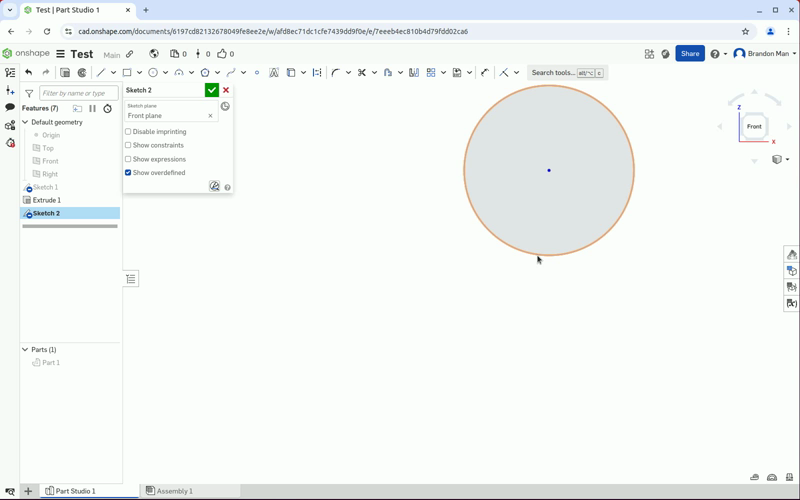
click(537, 255)
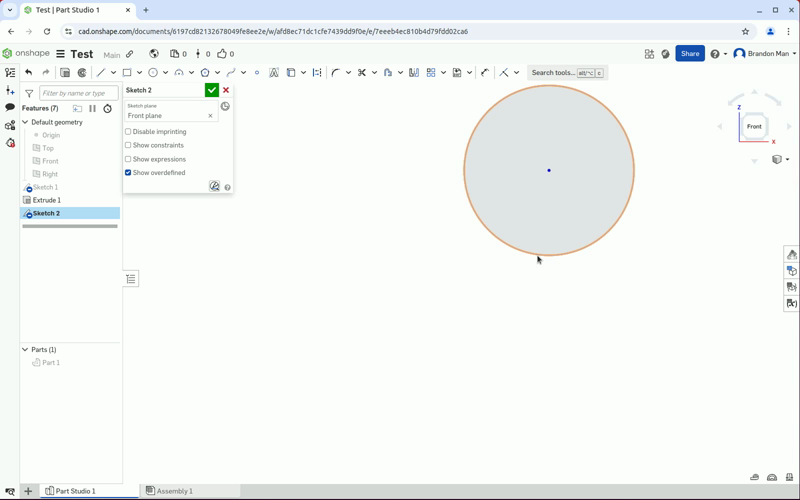
scroll(-6)
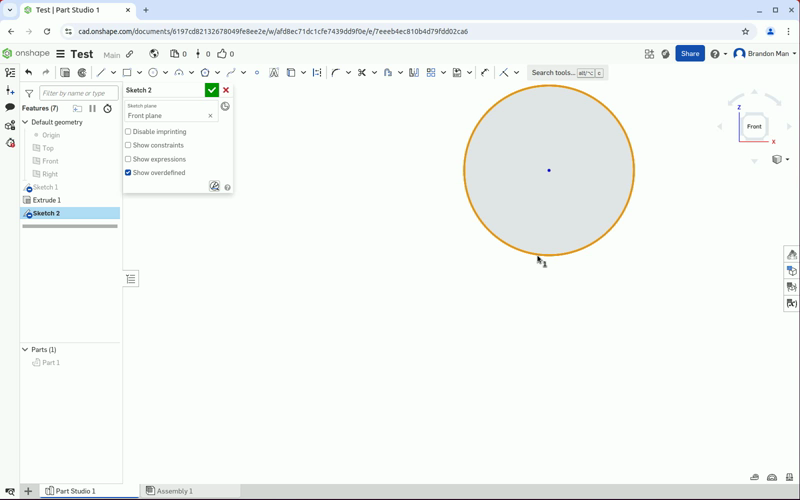
scroll(-6)
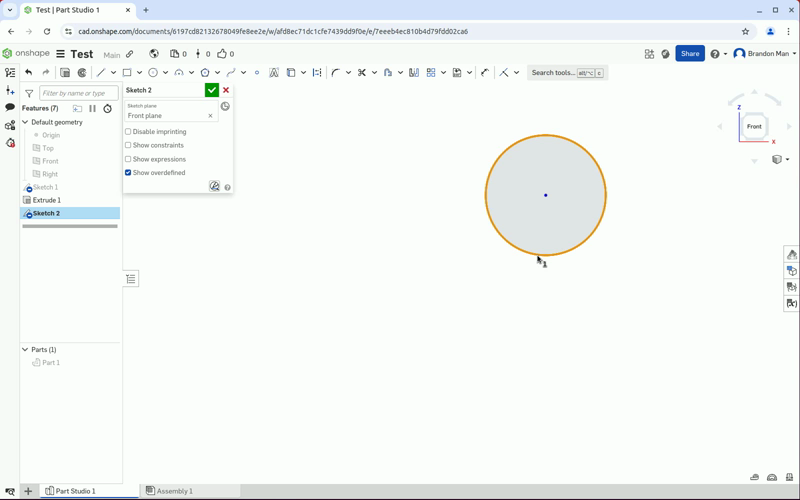
scroll(-6)
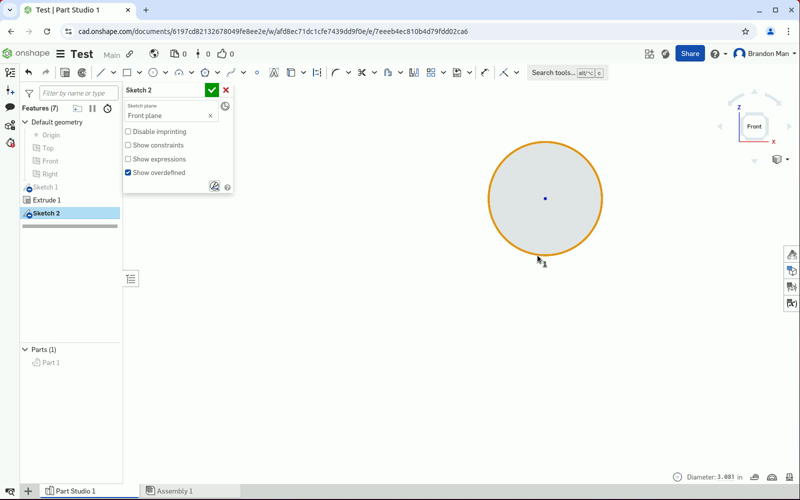
scroll(-6)
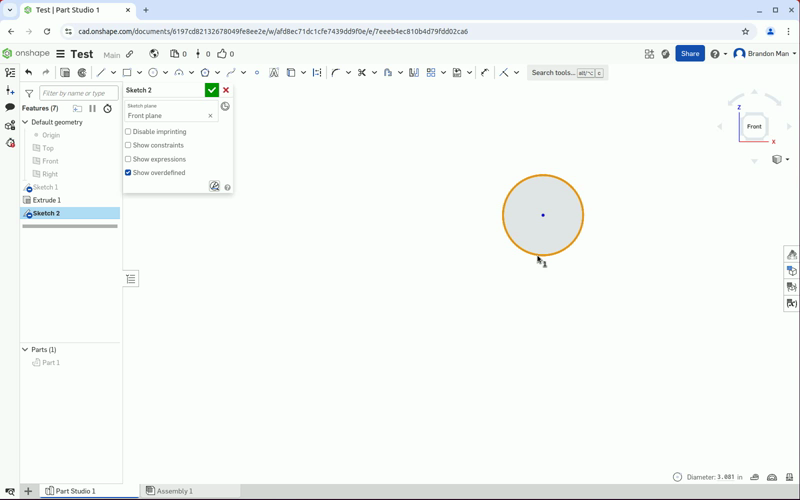
scroll(-6)
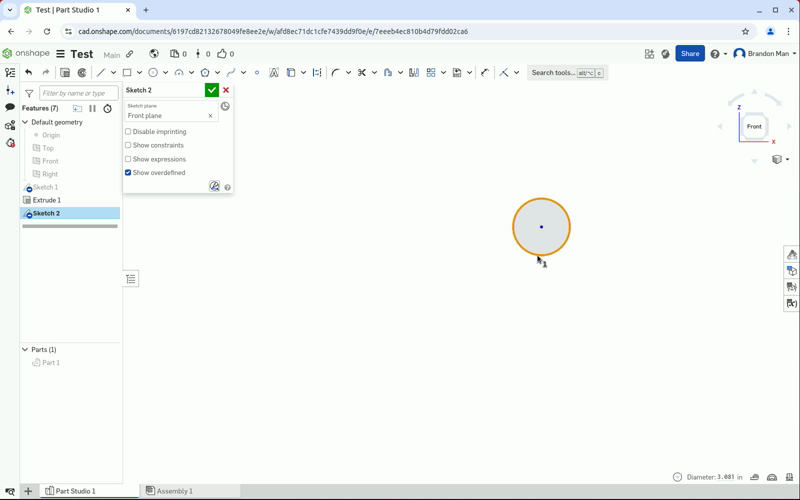
scroll(-6)
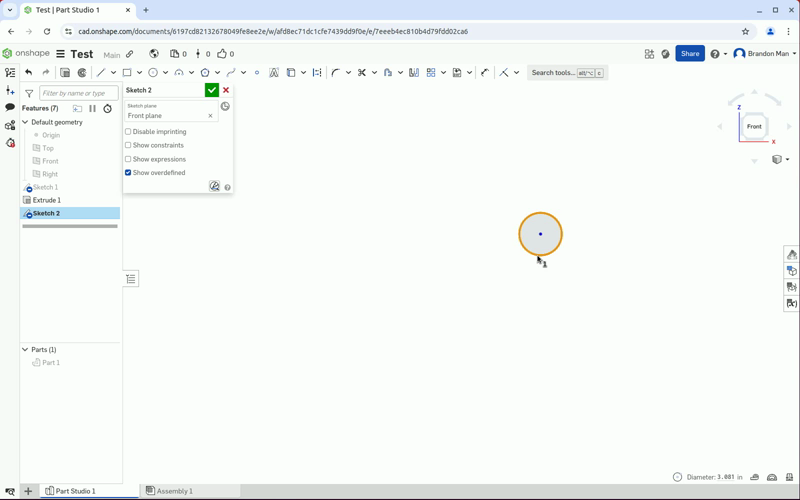
scroll(-6)
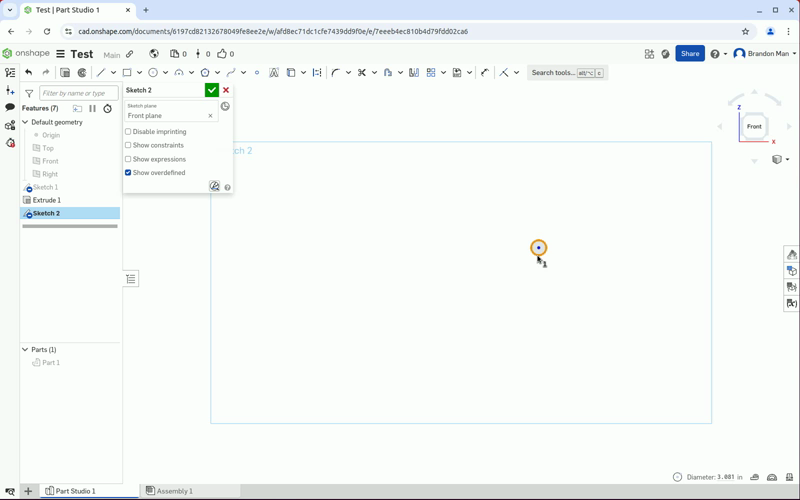
mouse_move(73, 352)
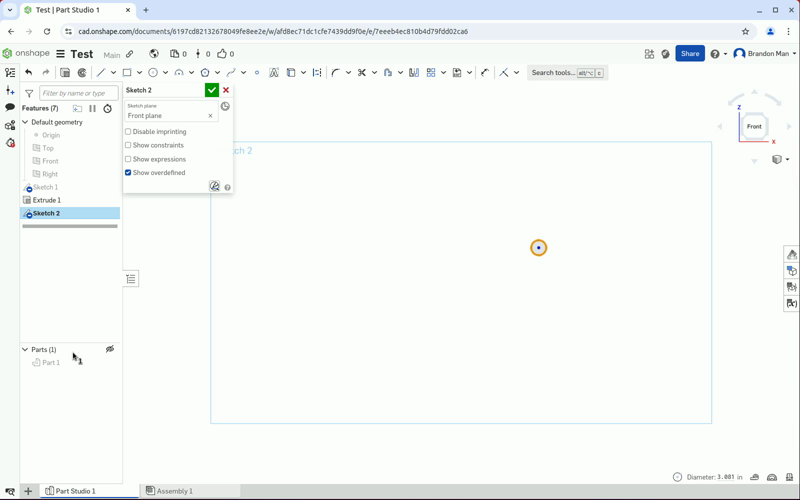
key(shift+y)
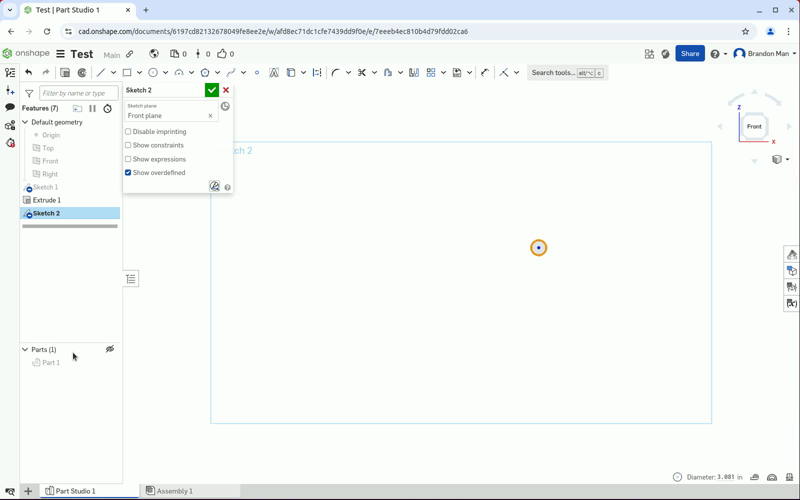
key(shift+e)
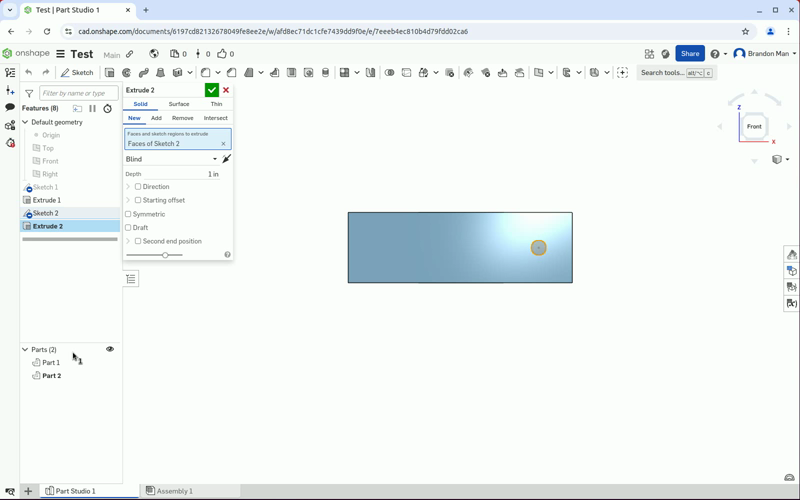
mouse_move(143, 106)
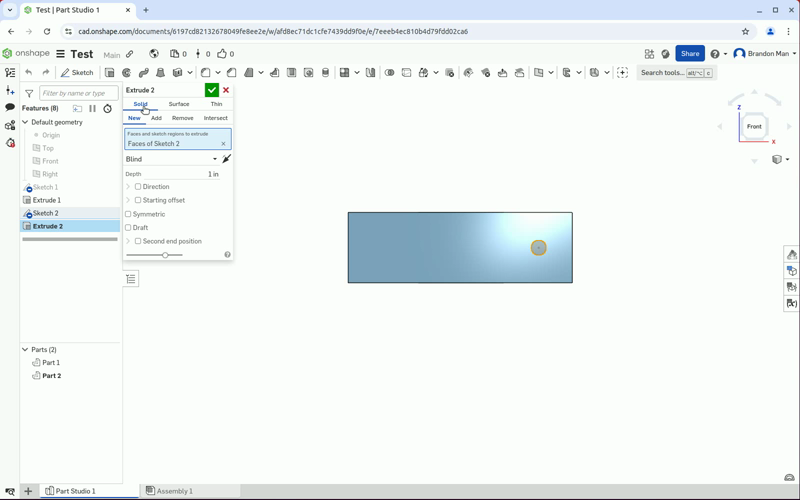
click(143, 106)
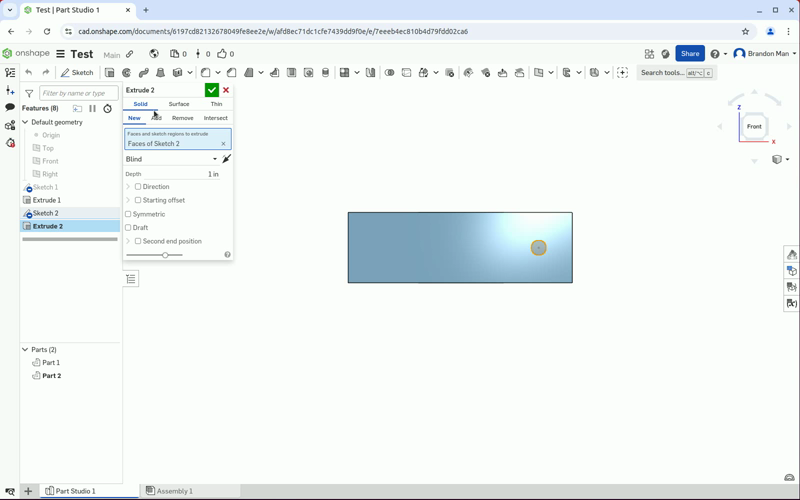
mouse_move(186, 120)
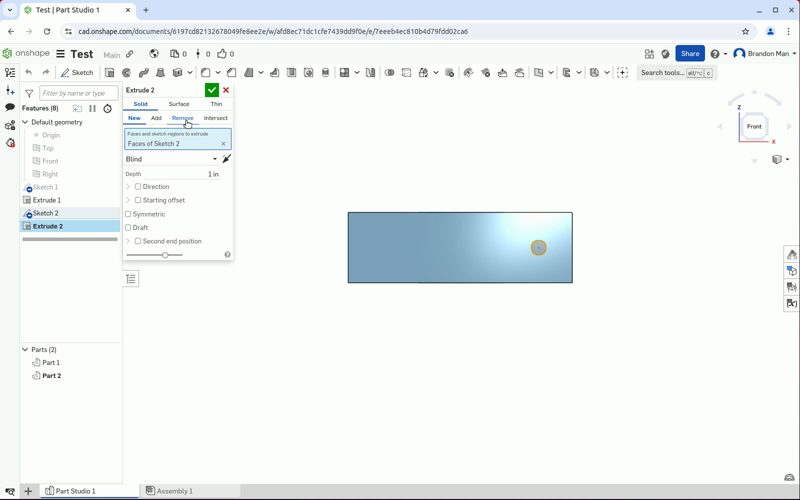
click(186, 120)
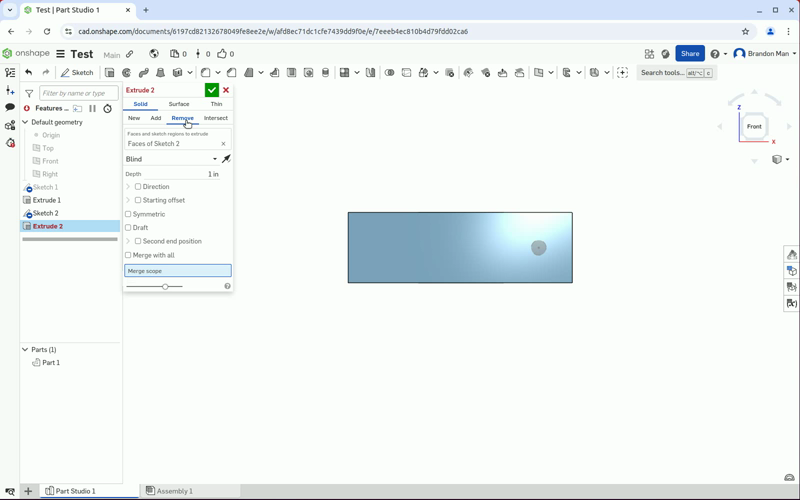
key(tab, 4)
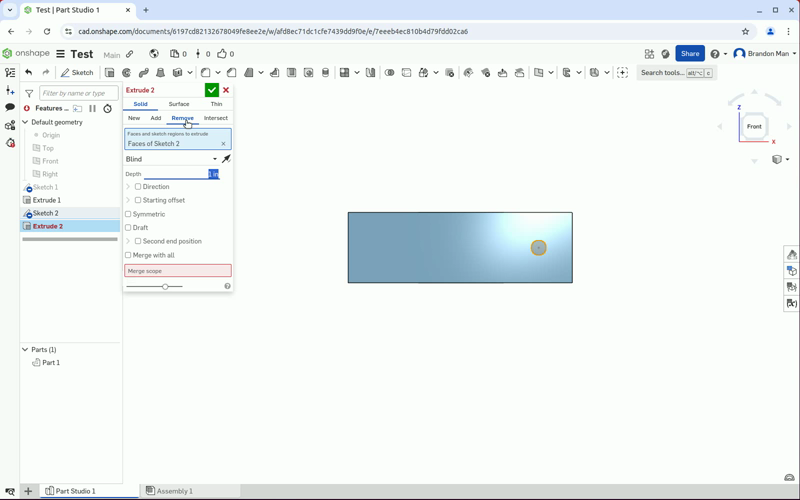
text(-14.443)
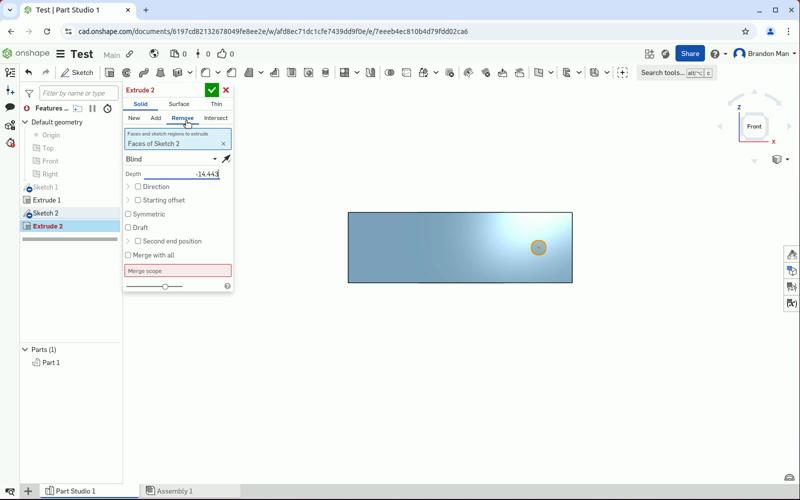
key(tab, 6)
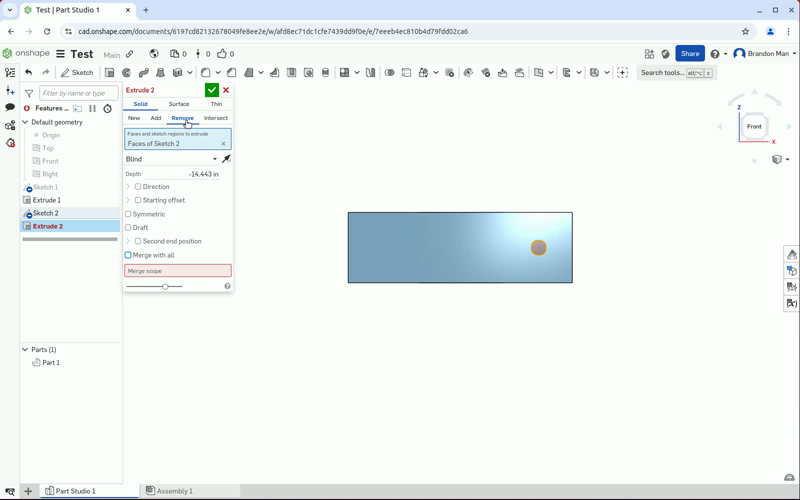
key(space)
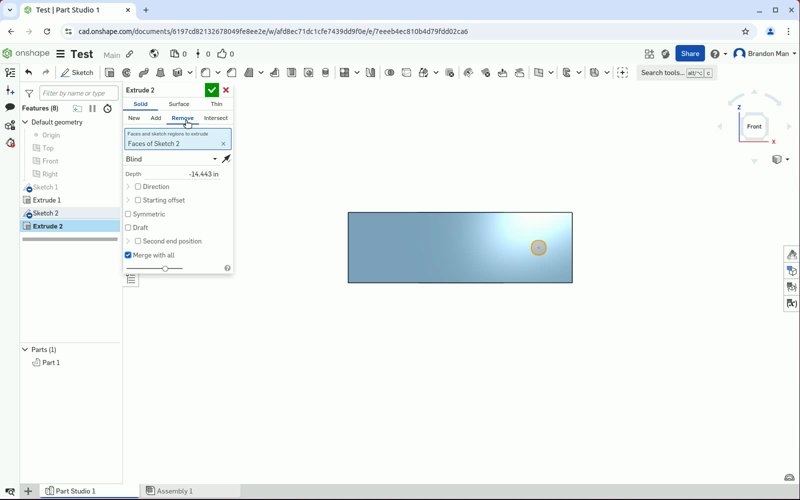
key(enter)
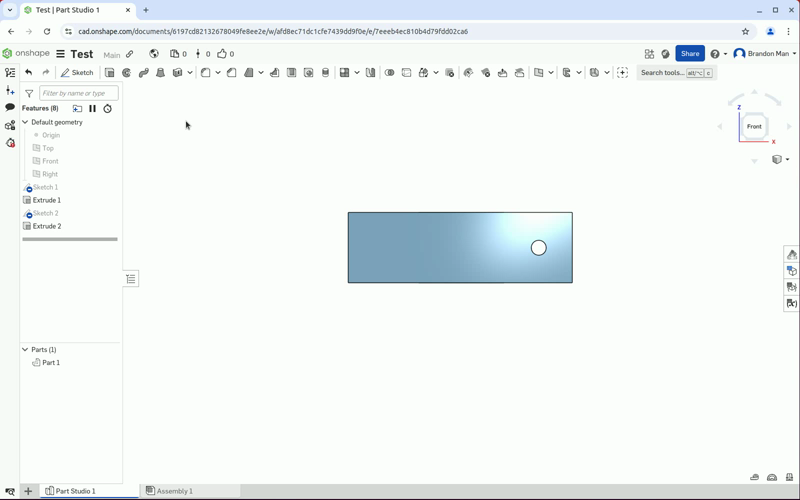
key(shift+h)
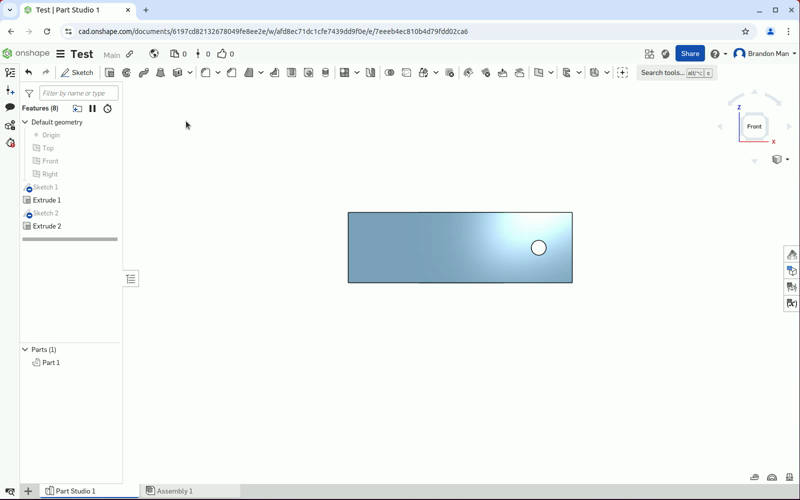
key(shift+h)
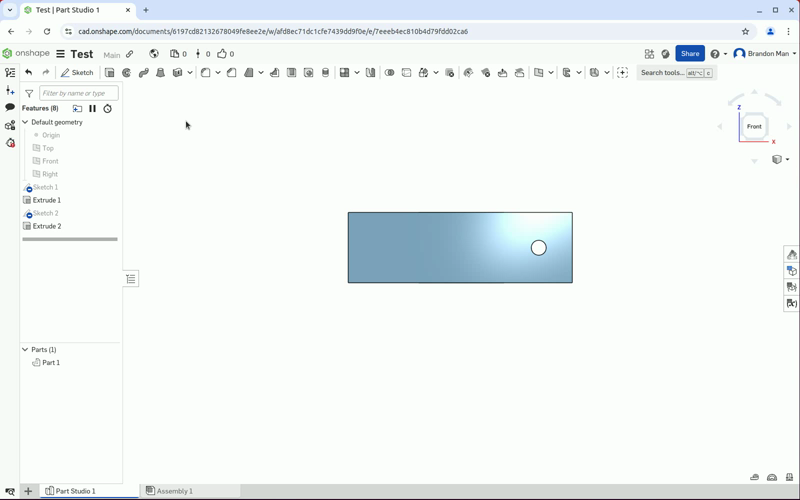
mouse_move(73, 189)
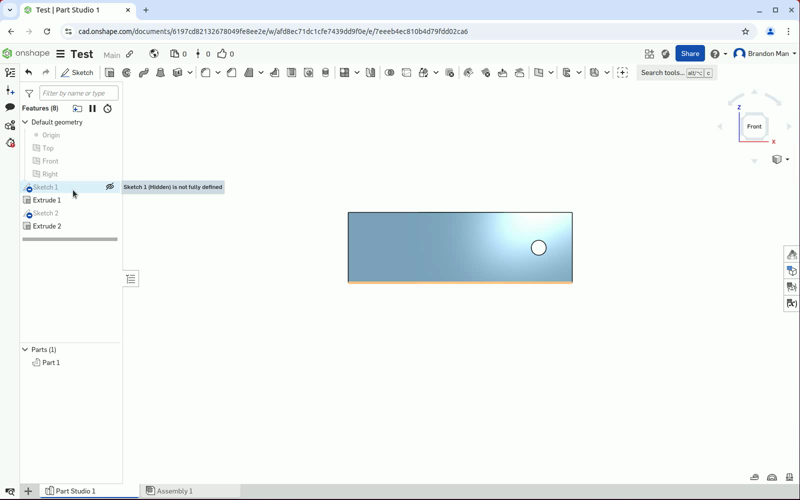
click(73, 189)
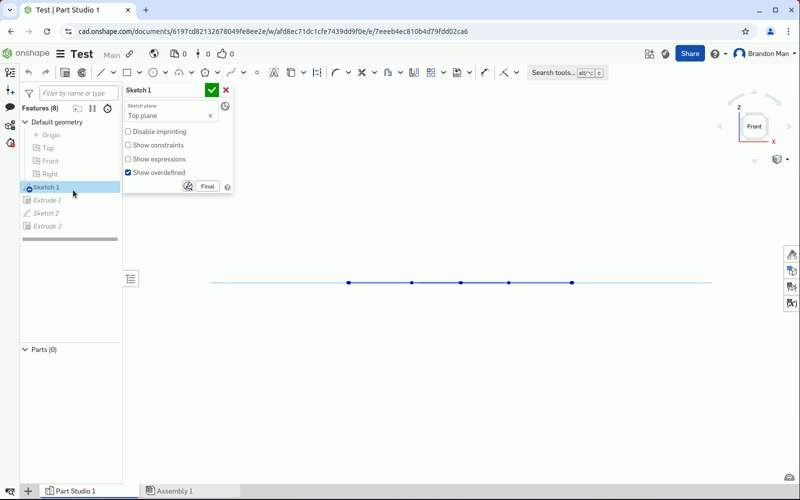
mouse_move(229, 92)
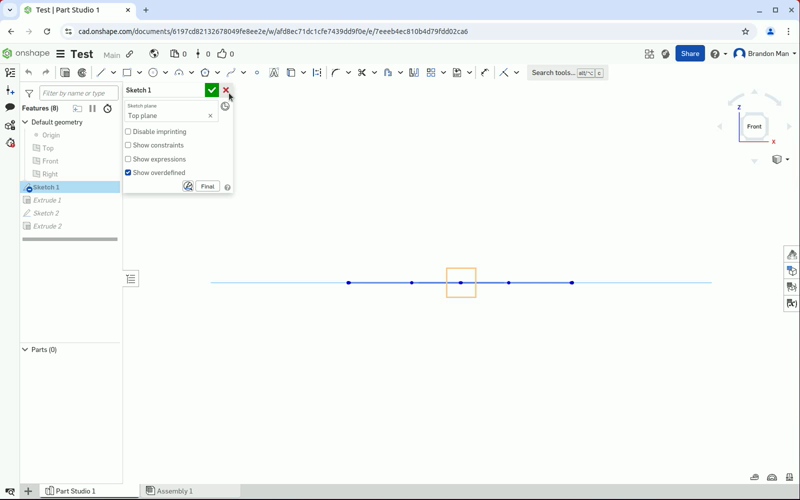
click(229, 92)
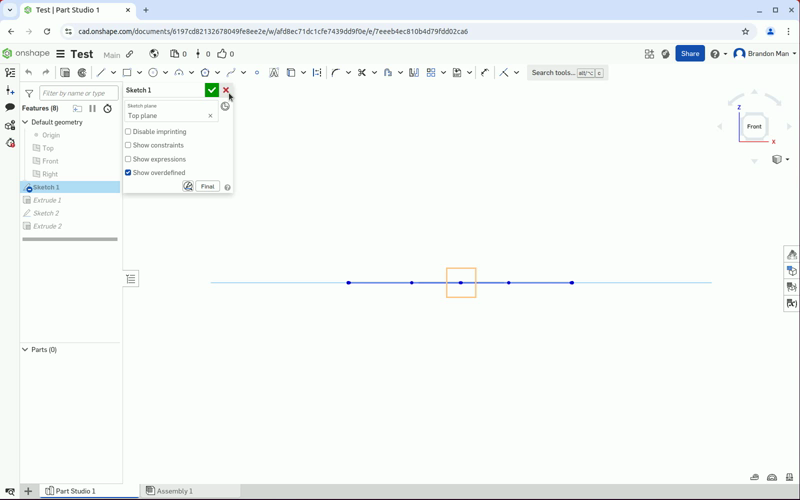
key(shift+s)
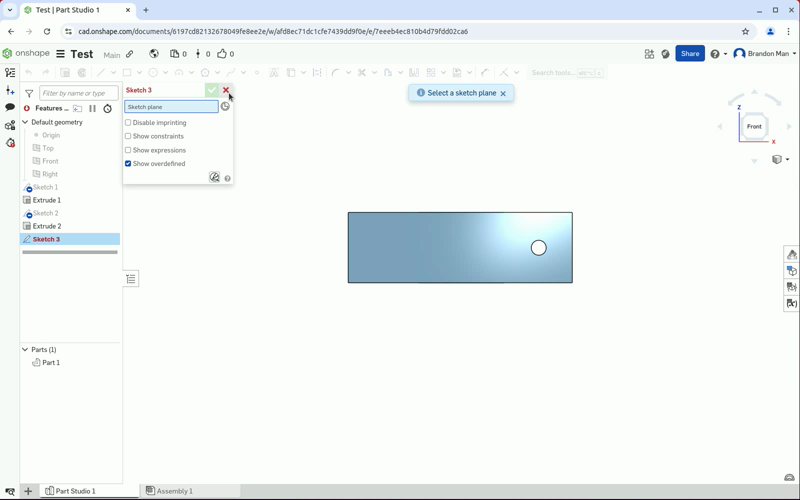
mouse_move(73, 163)
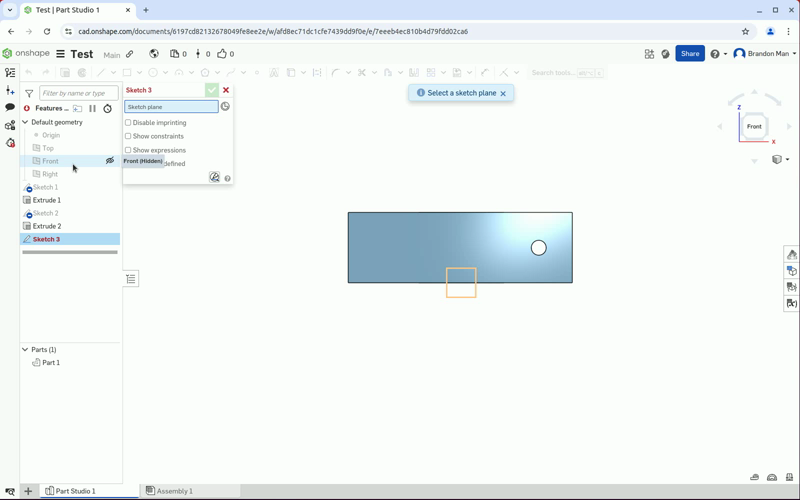
click(73, 163)
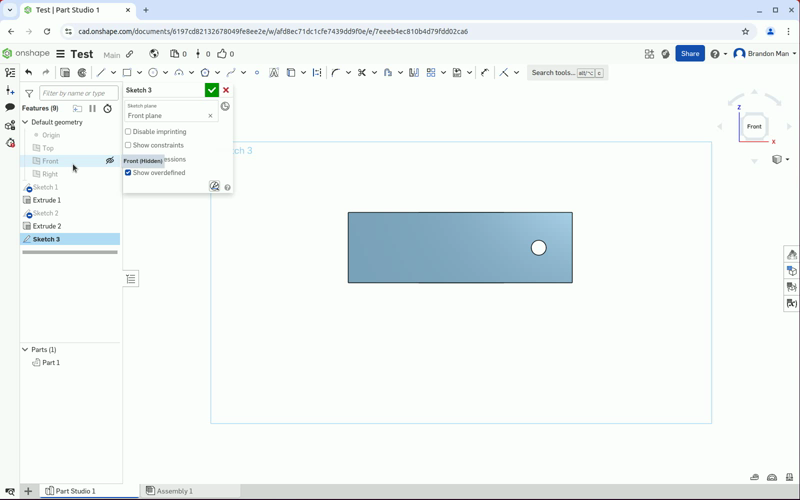
mouse_move(73, 352)
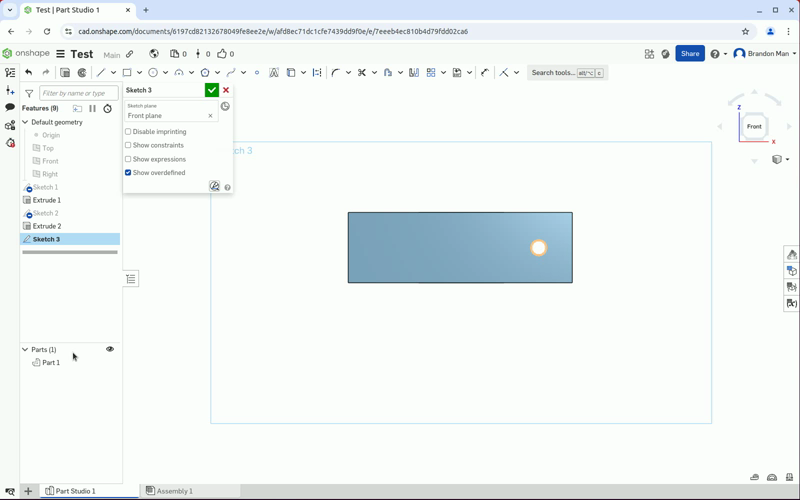
key(y)
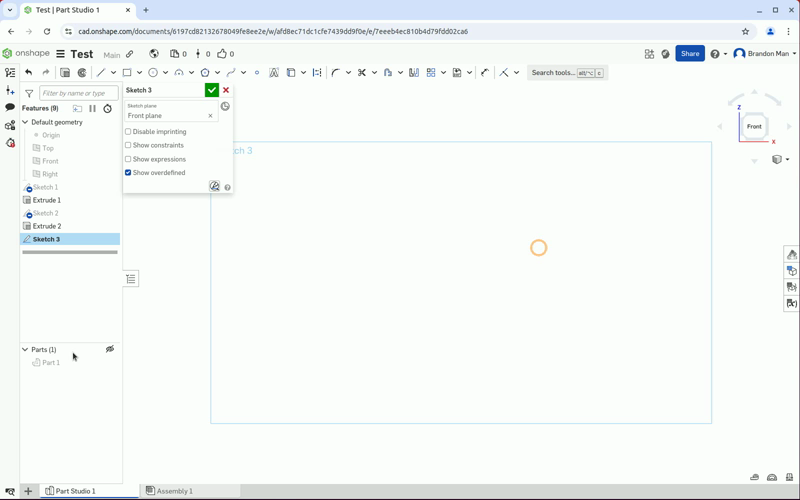
key(c)
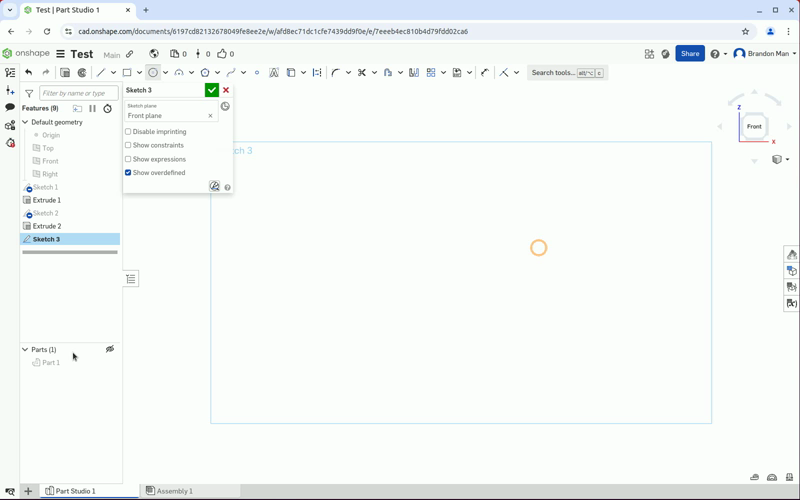
key_down(shift)
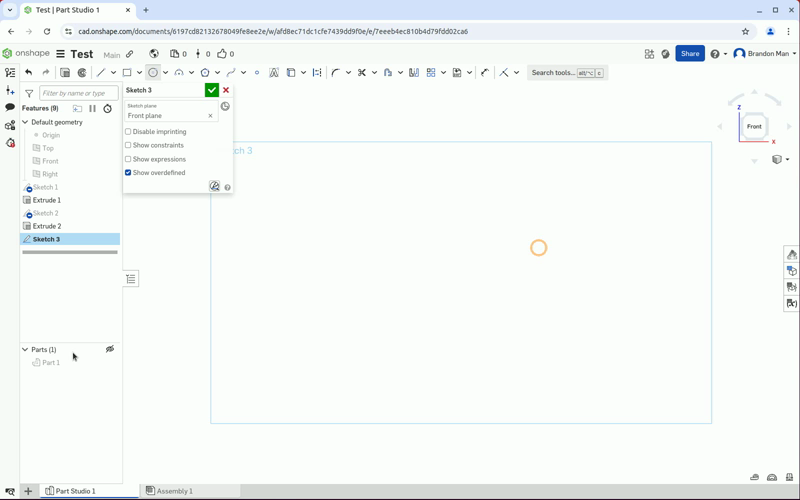
mouse_move(383, 247)
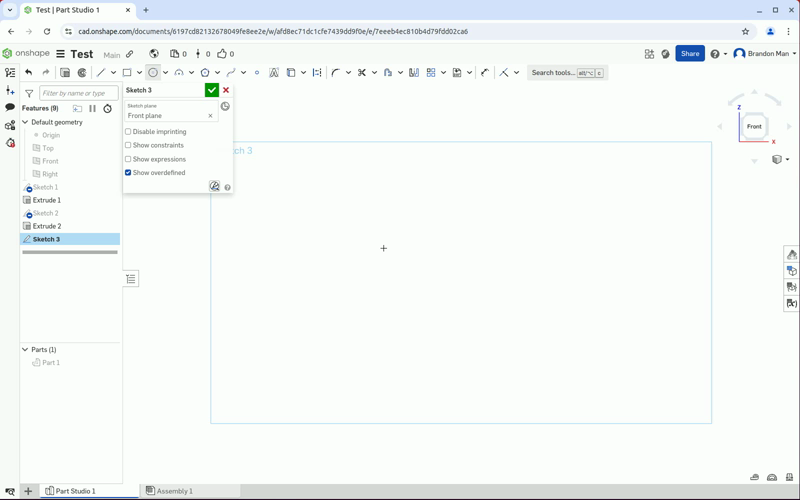
click(383, 247)
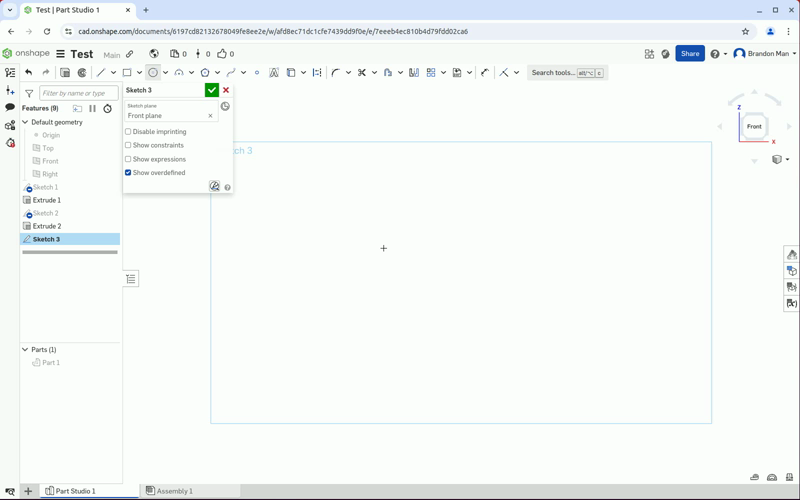
key_up(shift)
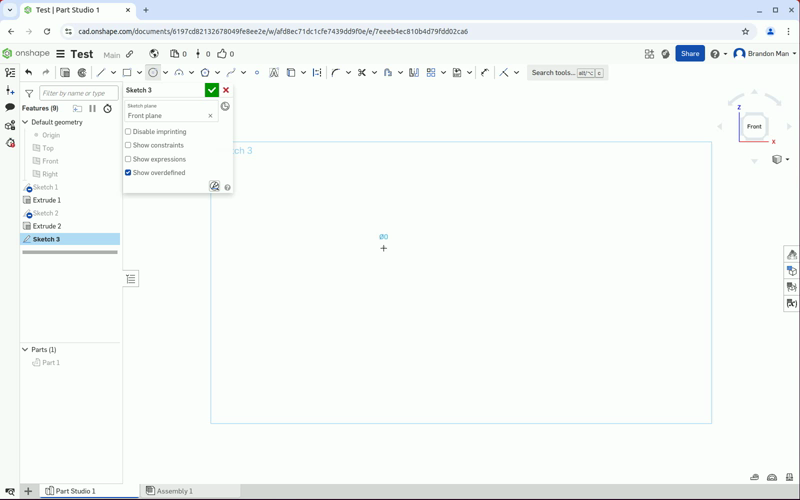
mouse_move(391, 247)
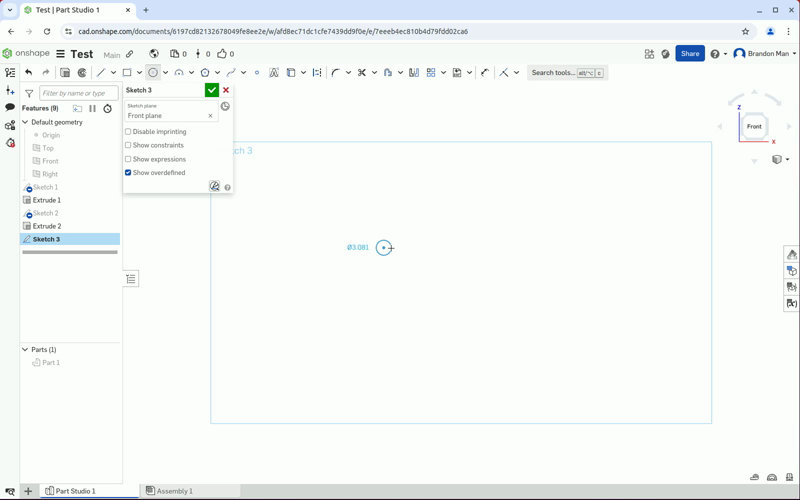
click(391, 247)
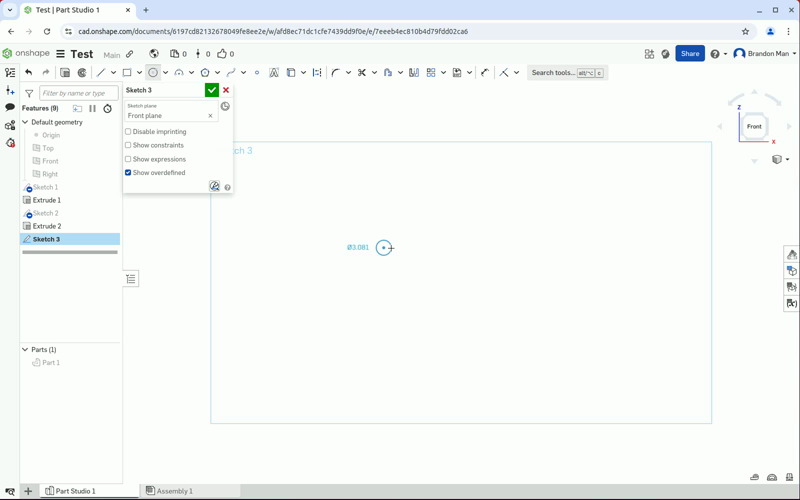
key(esc)
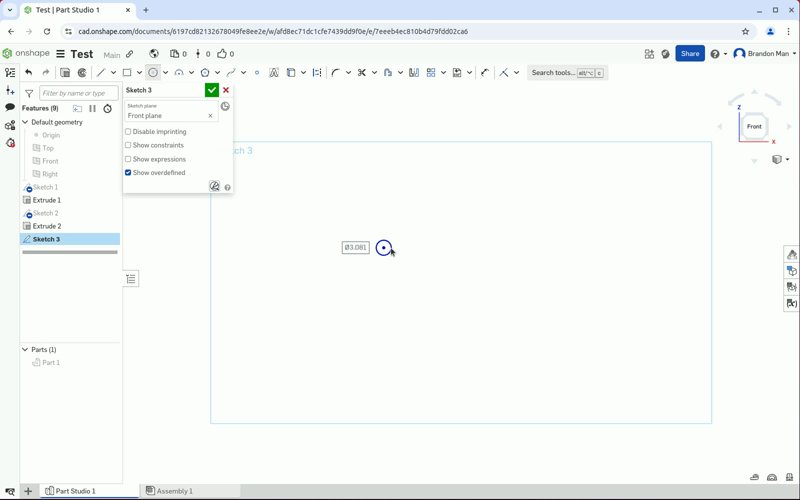
mouse_move(381, 248)
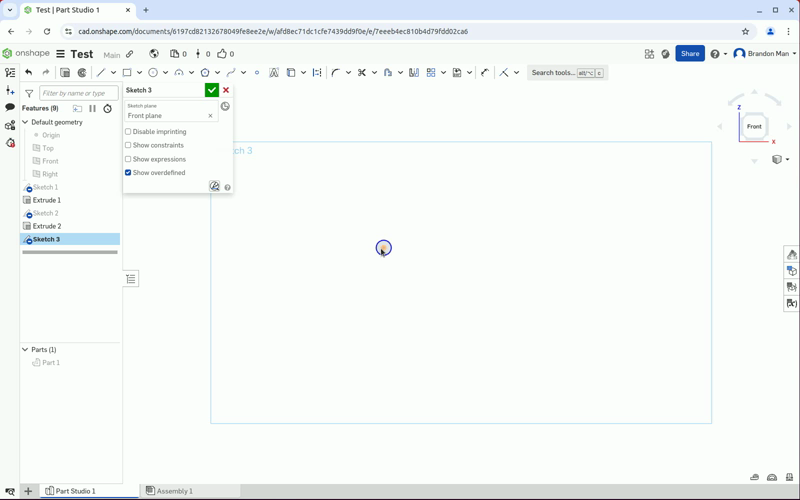
scroll(6)
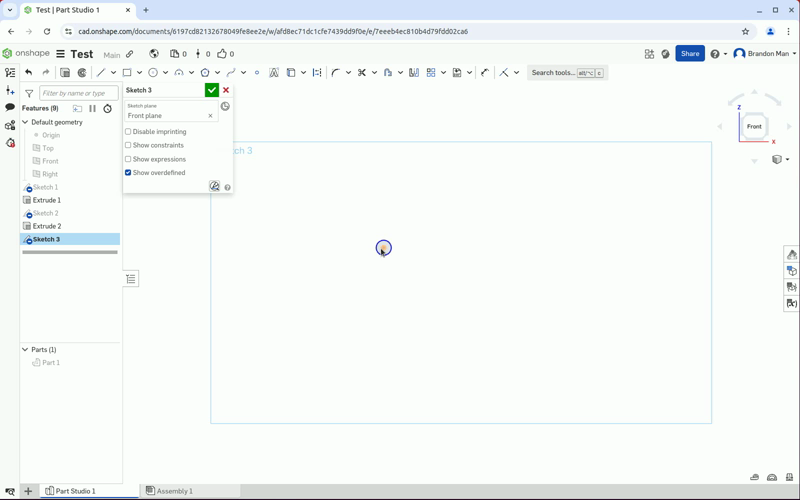
scroll(6)
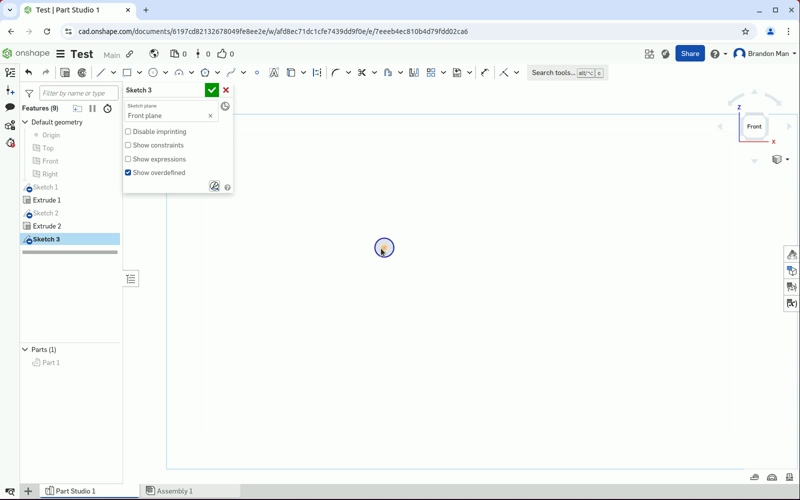
scroll(6)
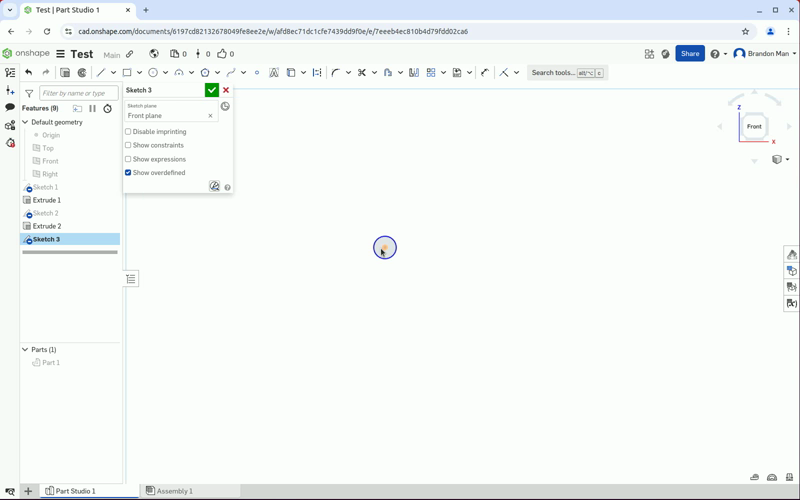
scroll(6)
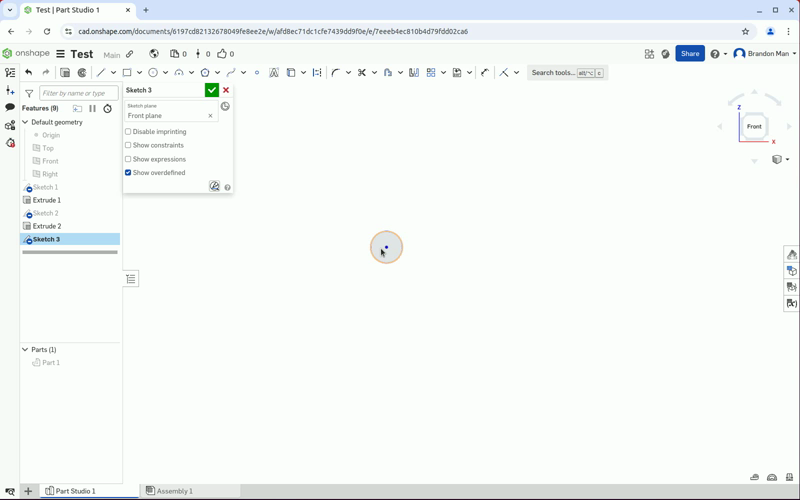
scroll(6)
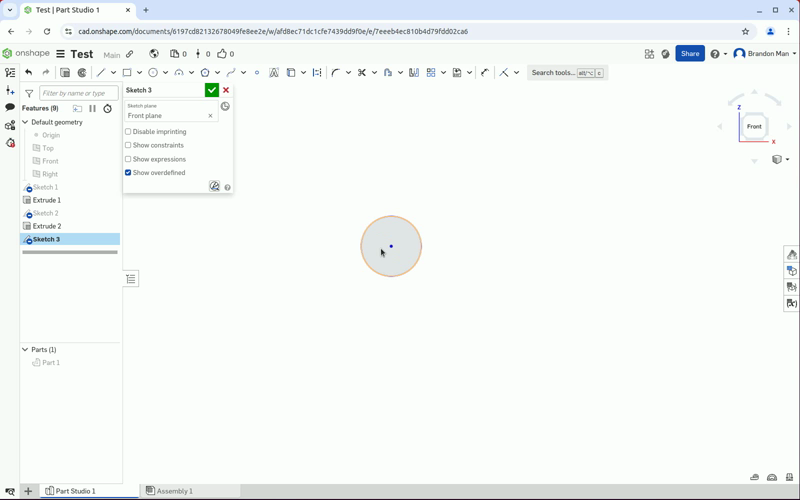
scroll(6)
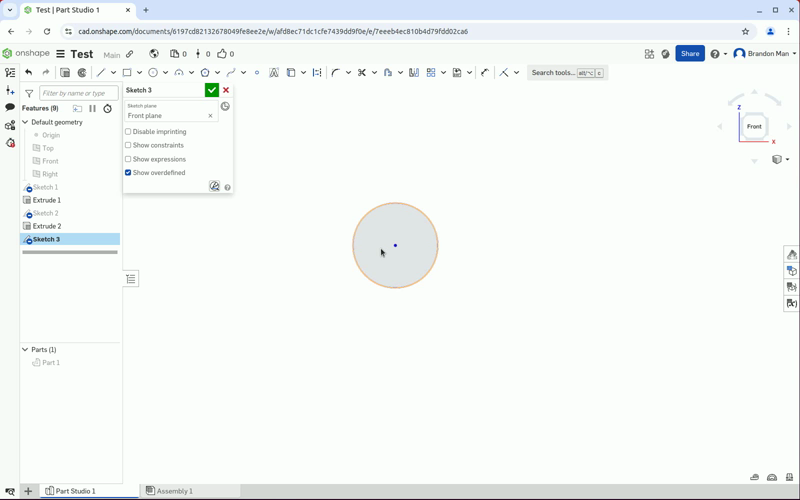
scroll(6)
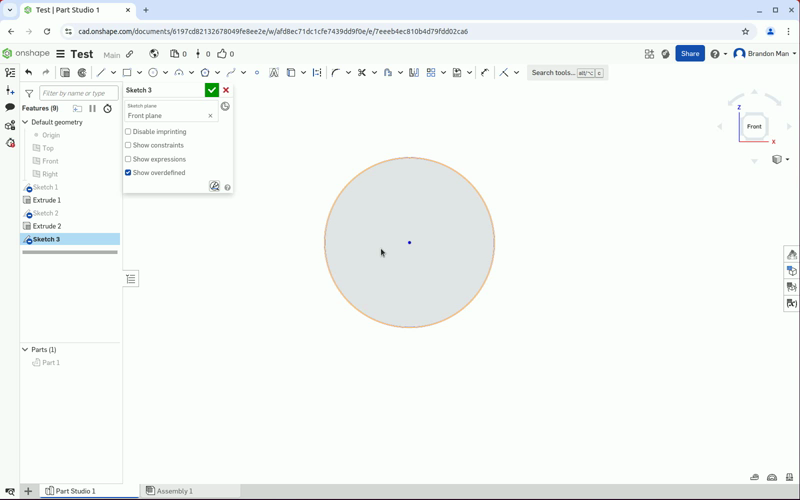
click(381, 248)
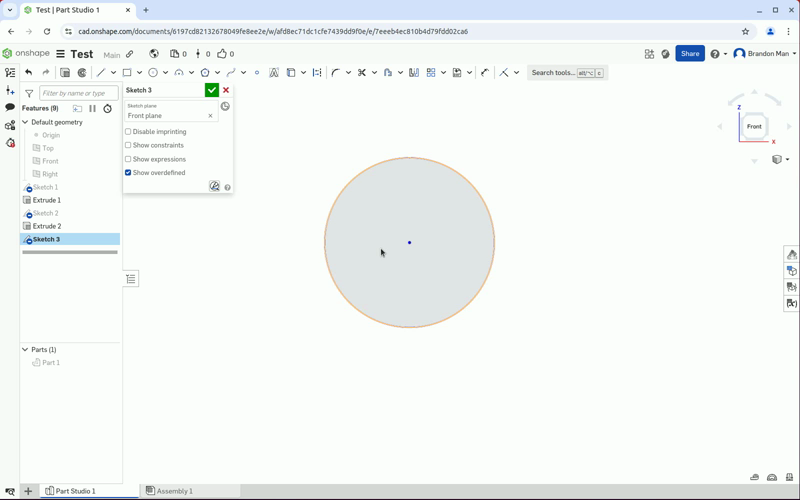
scroll(-6)
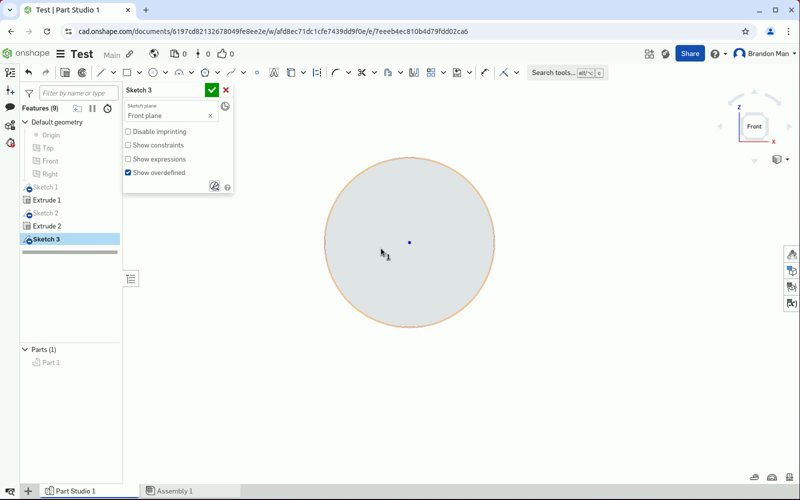
scroll(-6)
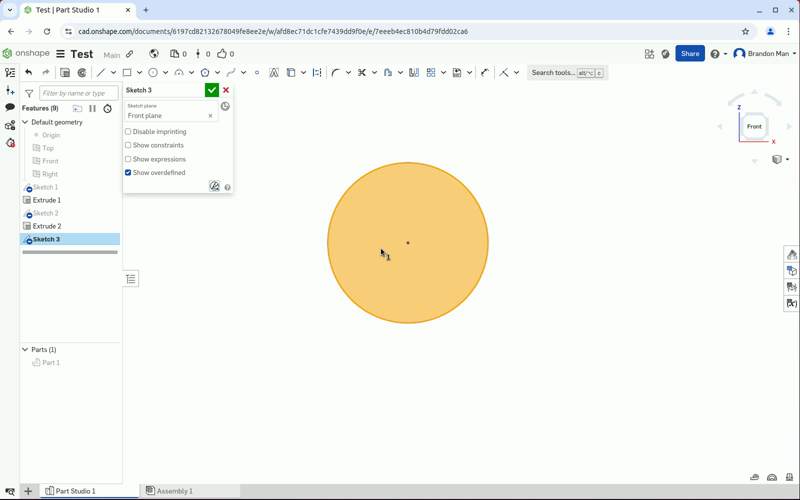
scroll(-6)
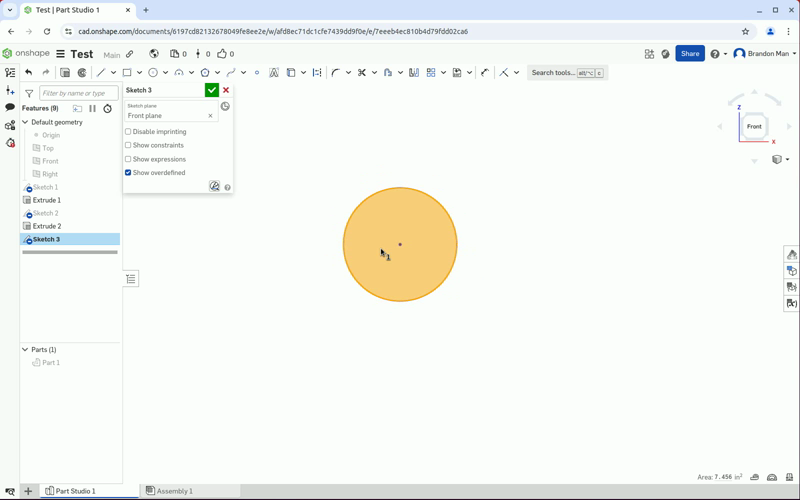
scroll(-6)
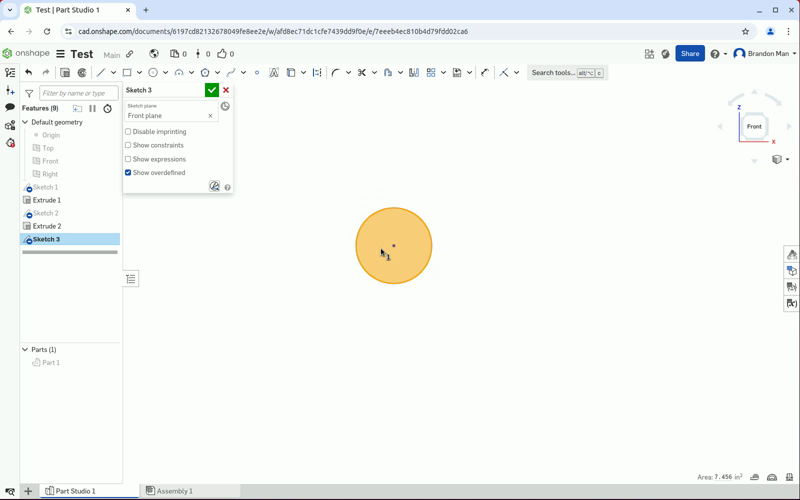
scroll(-6)
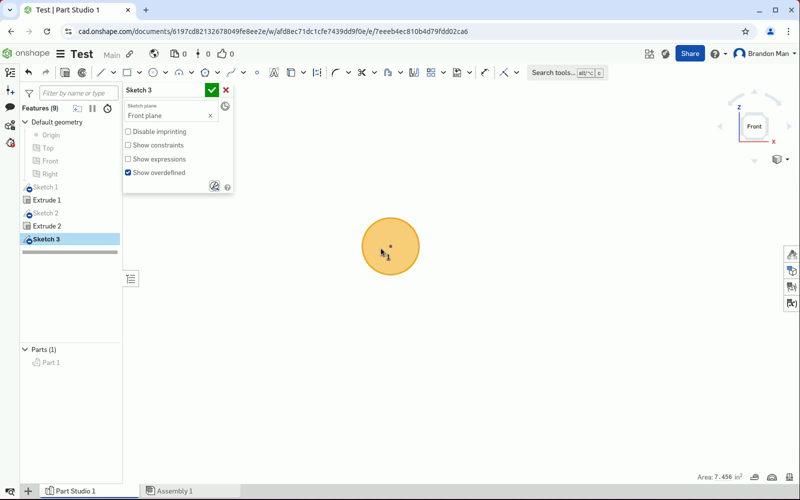
scroll(-6)
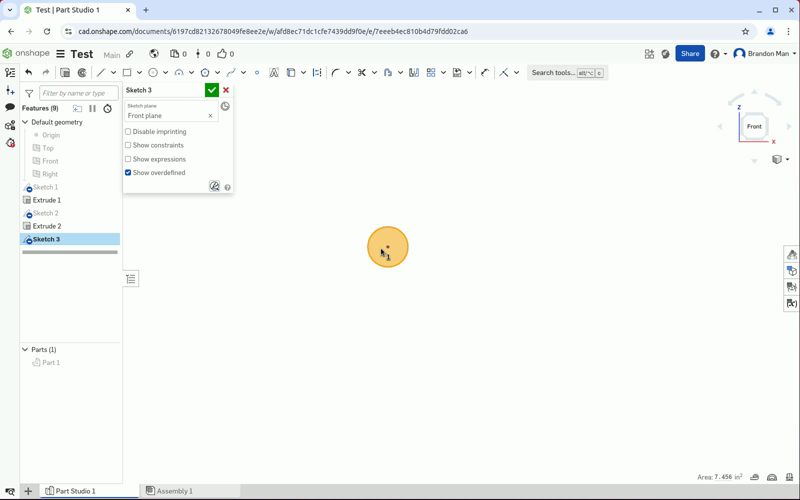
scroll(-6)
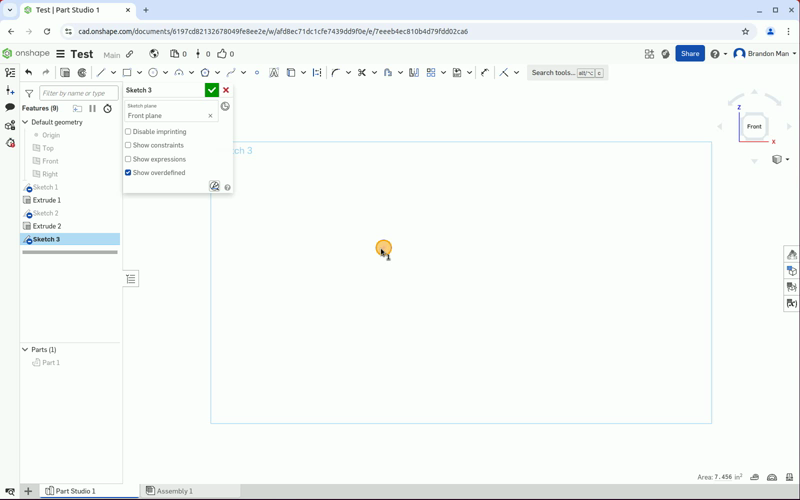
mouse_move(73, 352)
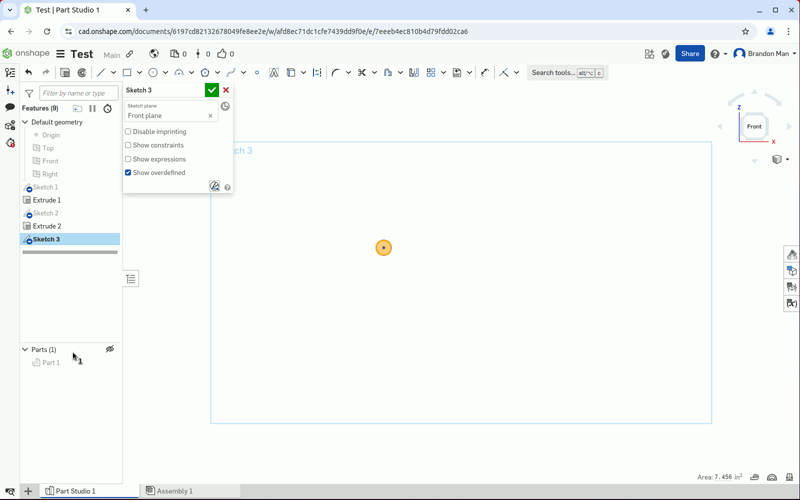
key(shift+y)
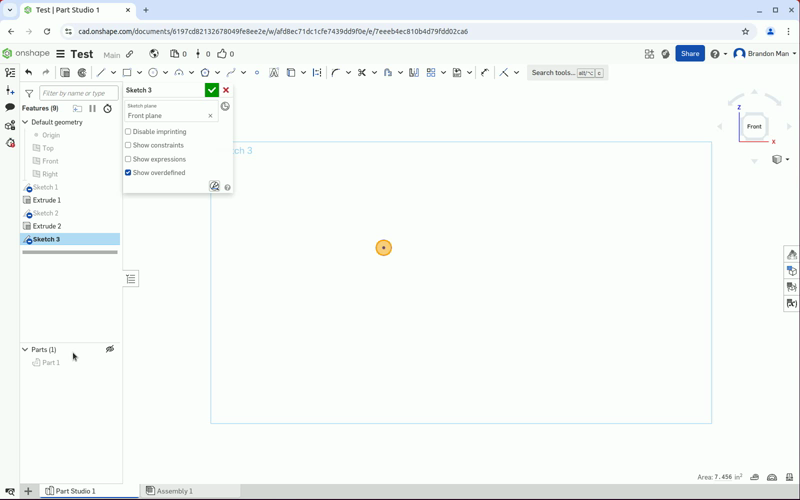
key(shift+e)
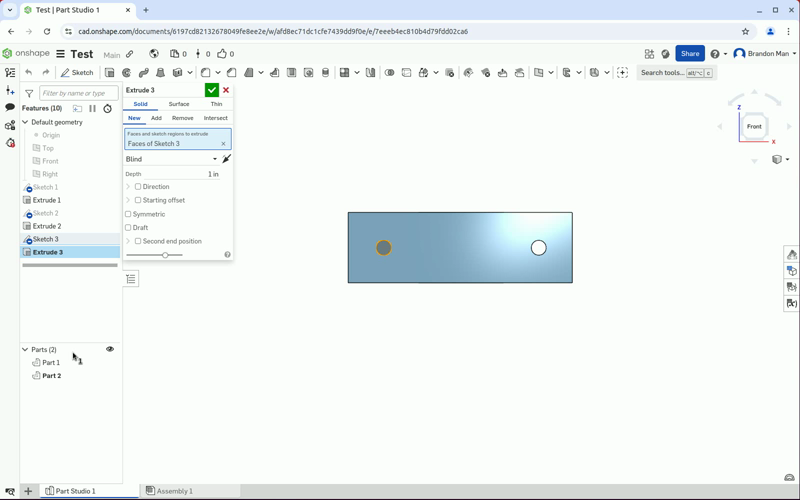
mouse_move(143, 106)
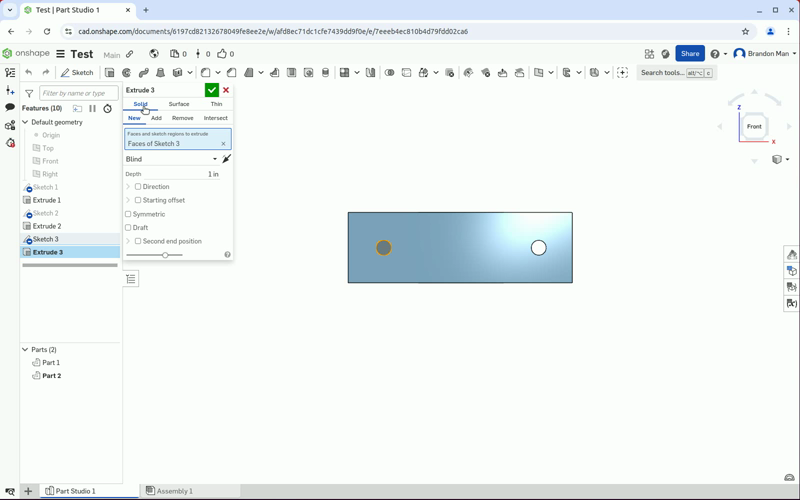
click(143, 106)
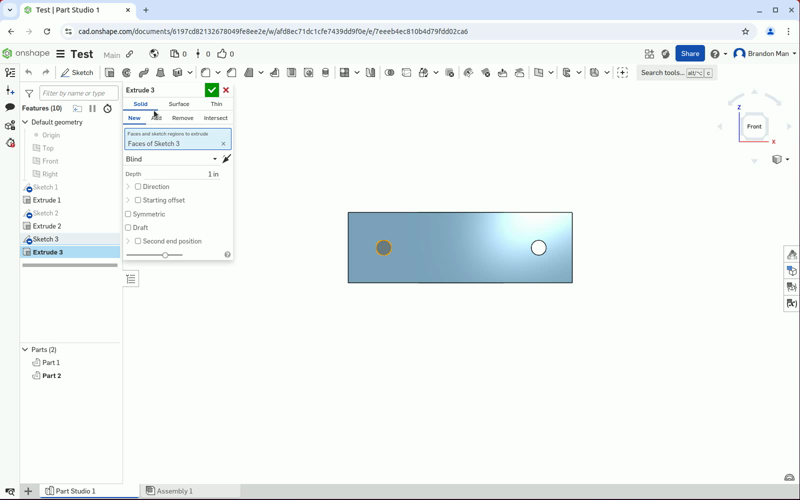
mouse_move(186, 120)
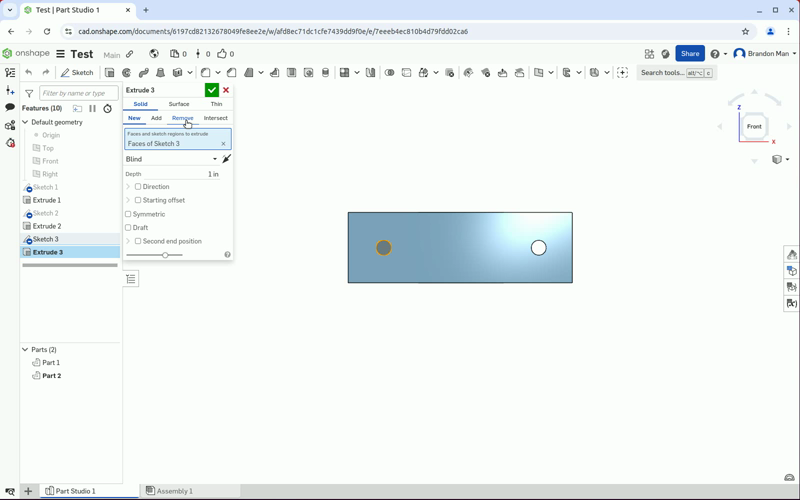
click(186, 120)
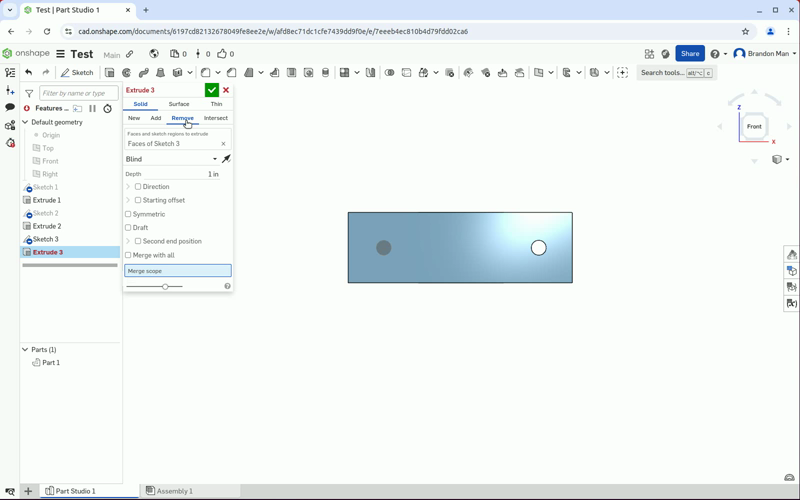
key(tab, 4)
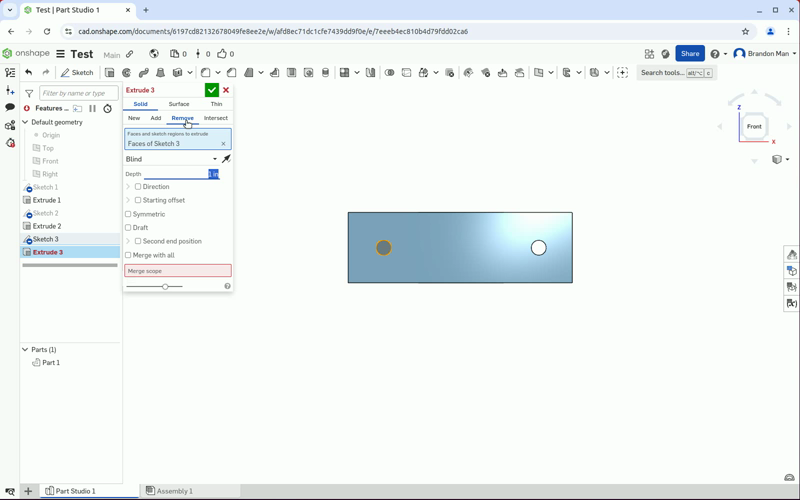
text(-14.443)
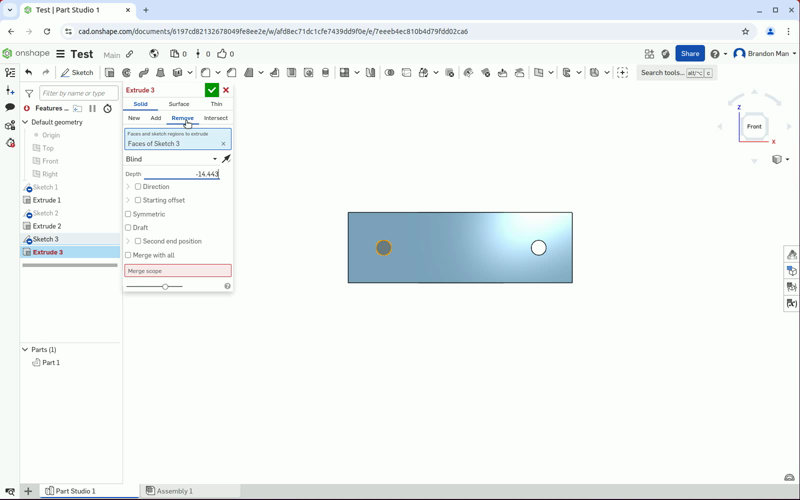
key(tab, 6)
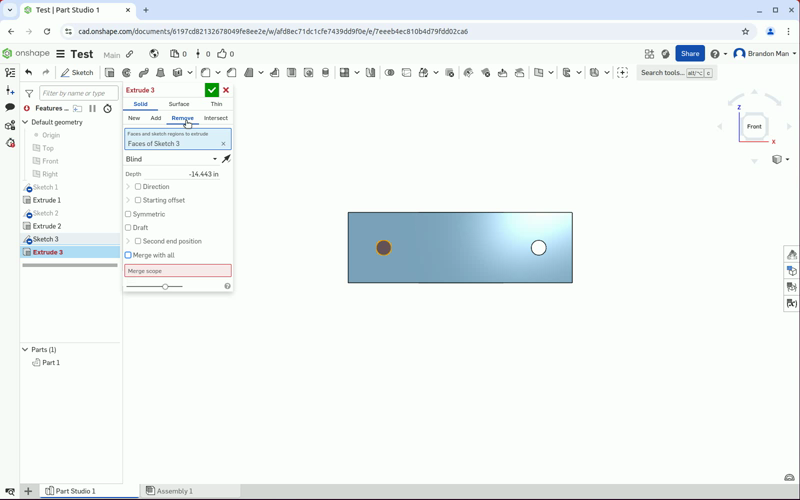
key(space)
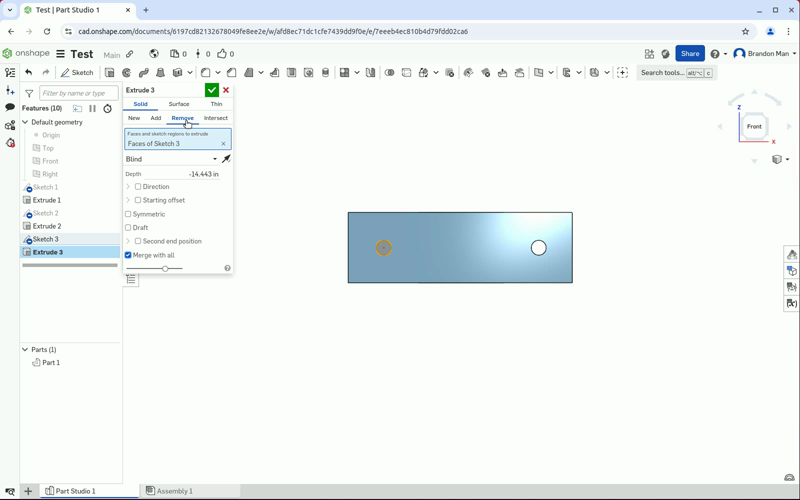
key(enter)
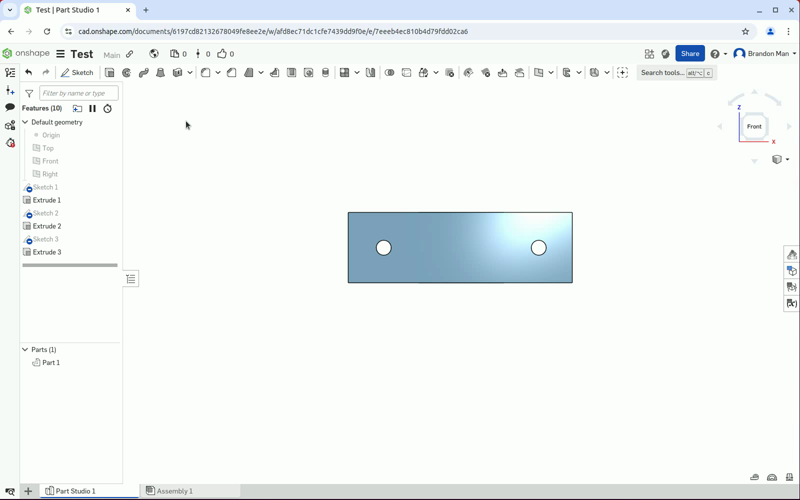
key(shift+h)
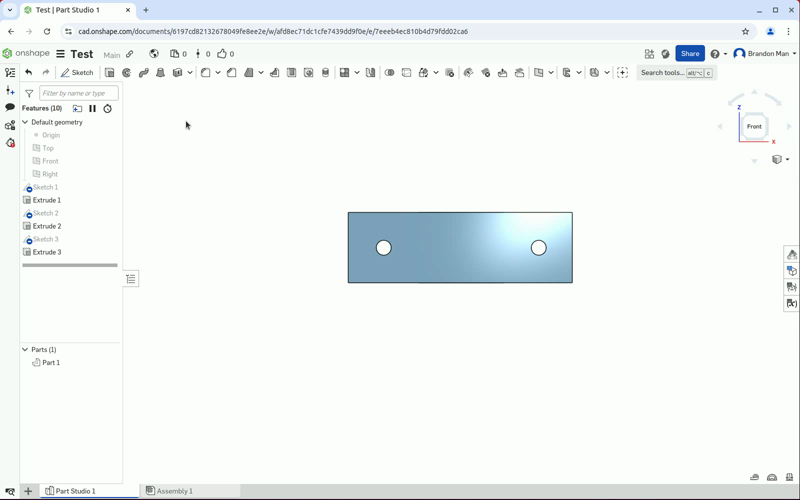
key(shift+h)
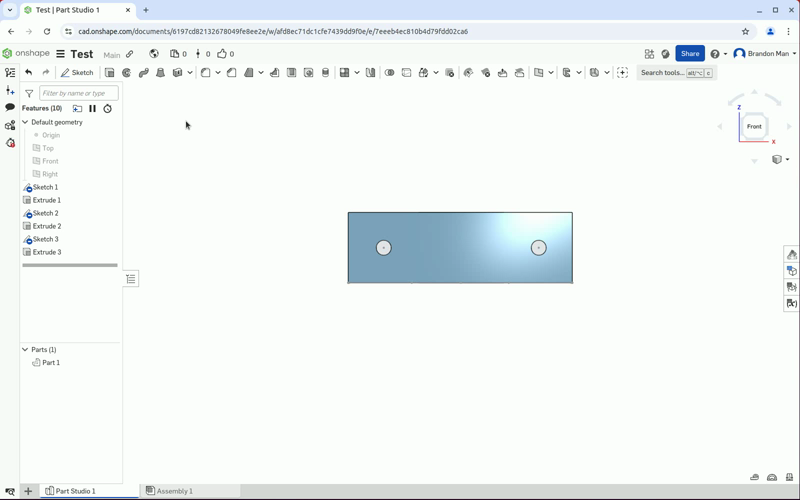
key(shift+7)
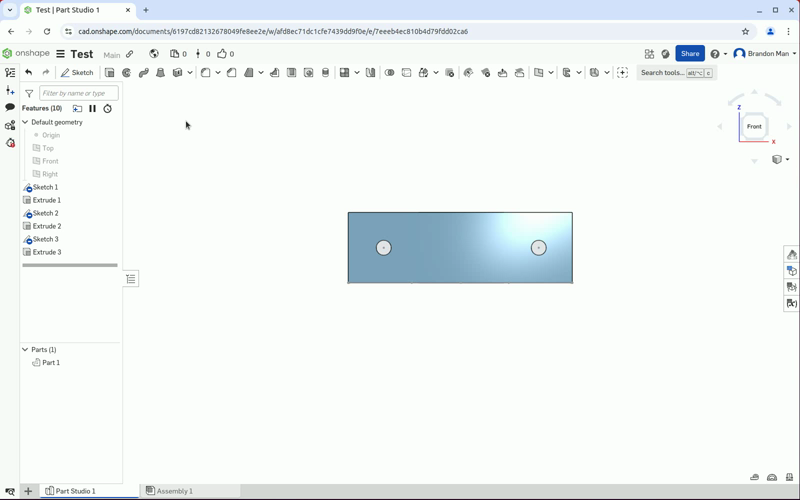
key(left, 2)
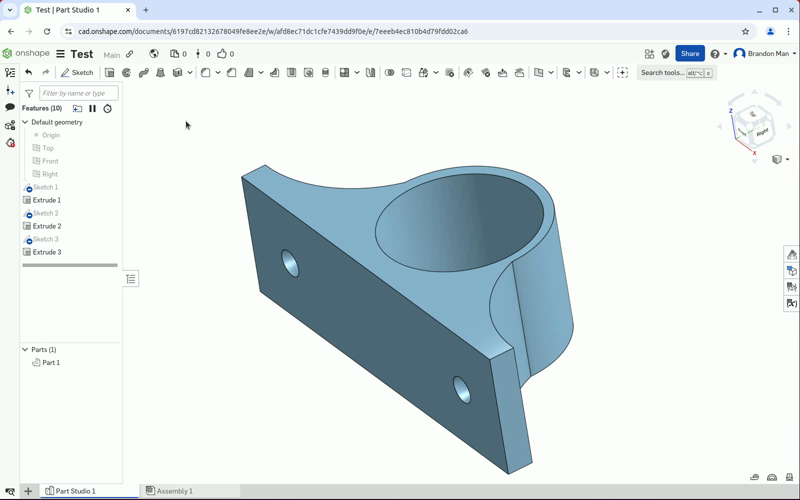
key(down, 2)
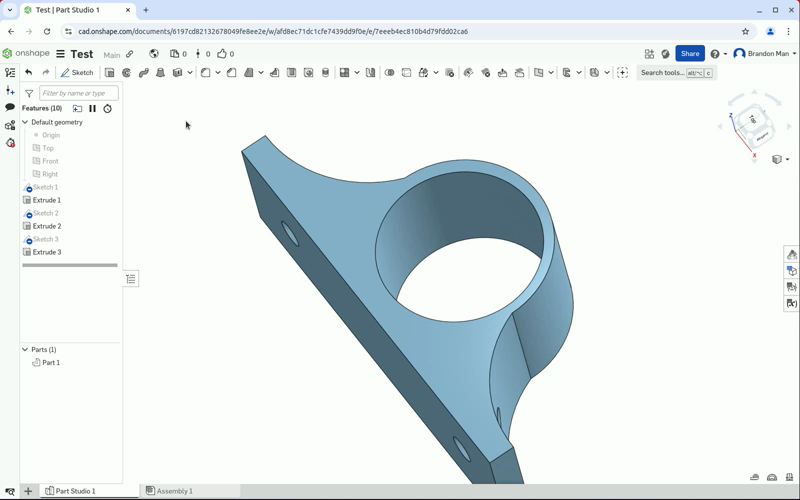
key(up, 2)
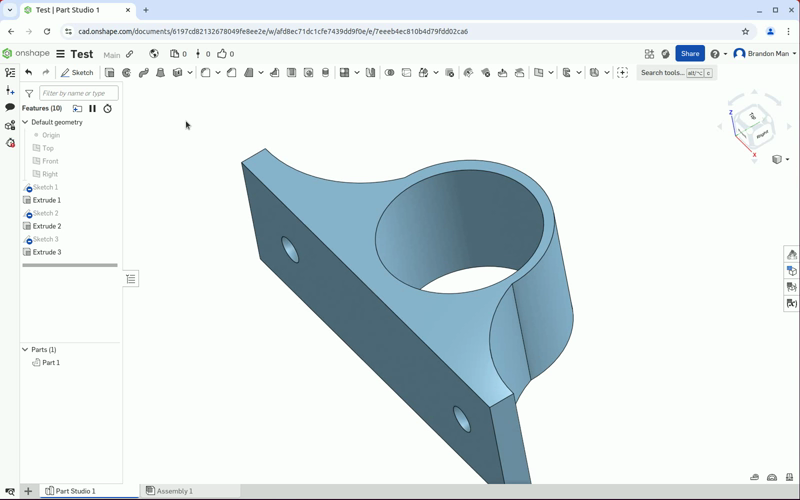
key(right, 2)
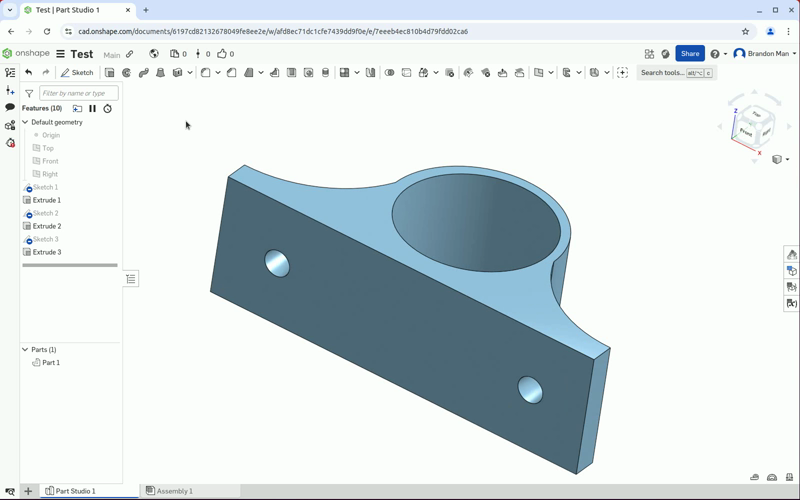
mouse_move(73, 189)
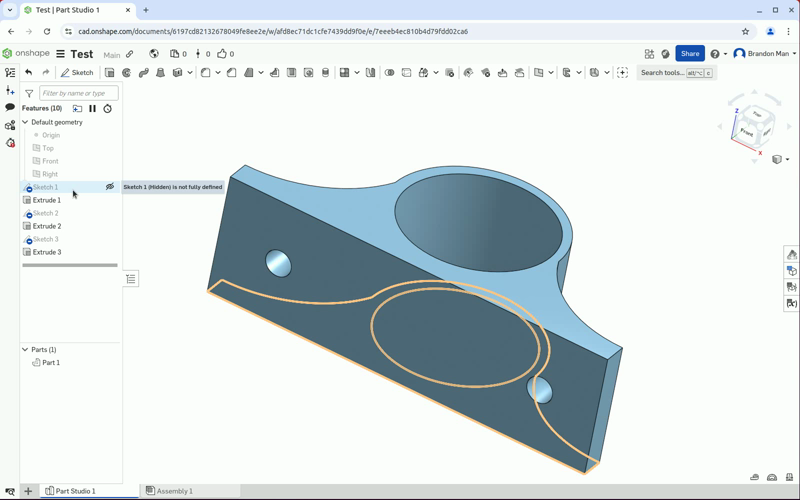
click(73, 189)